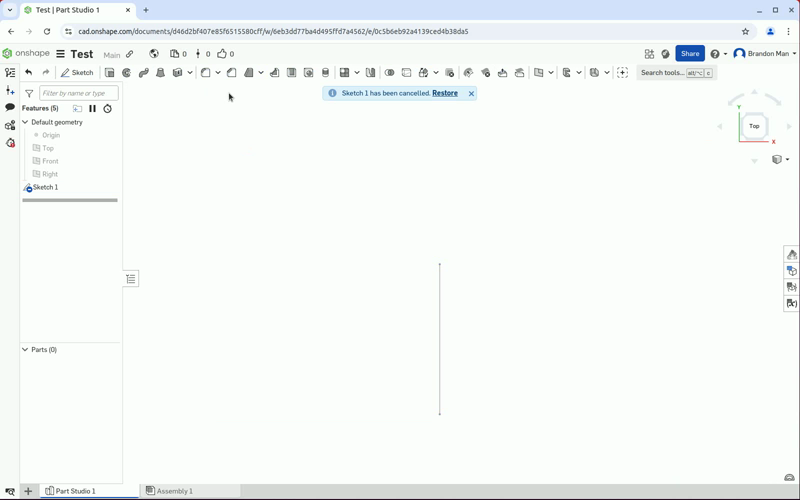
key(shift+h)
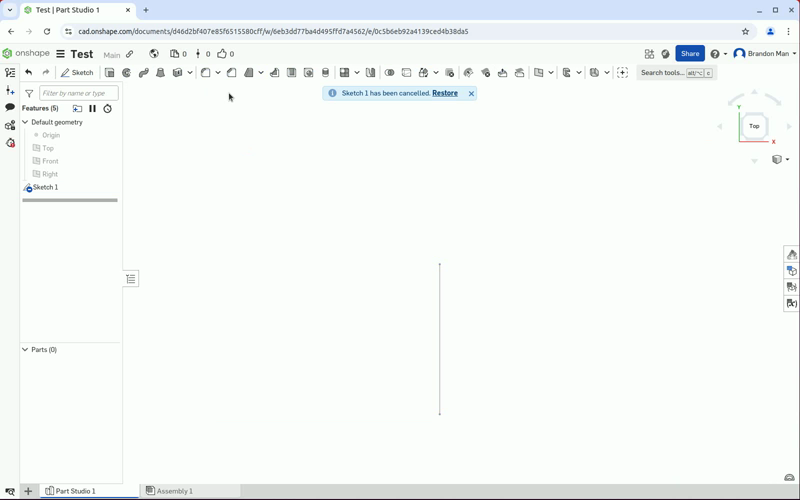
key(shift+s)
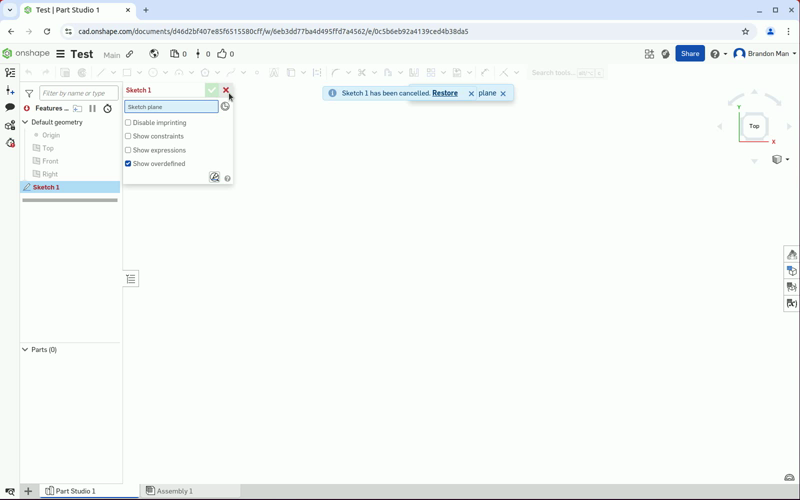
mouse_move(73, 150)
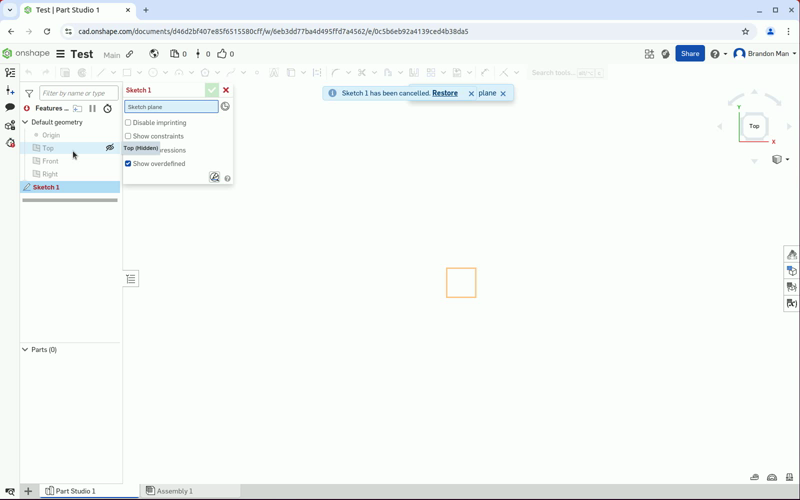
click(73, 150)
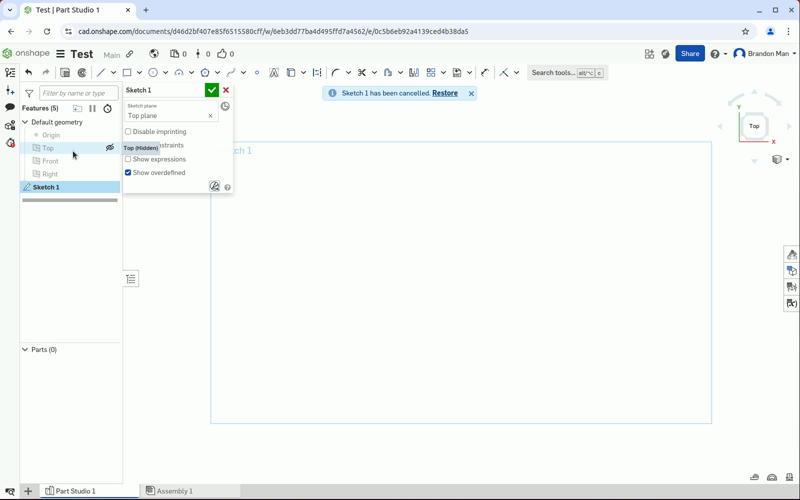
mouse_move(73, 352)
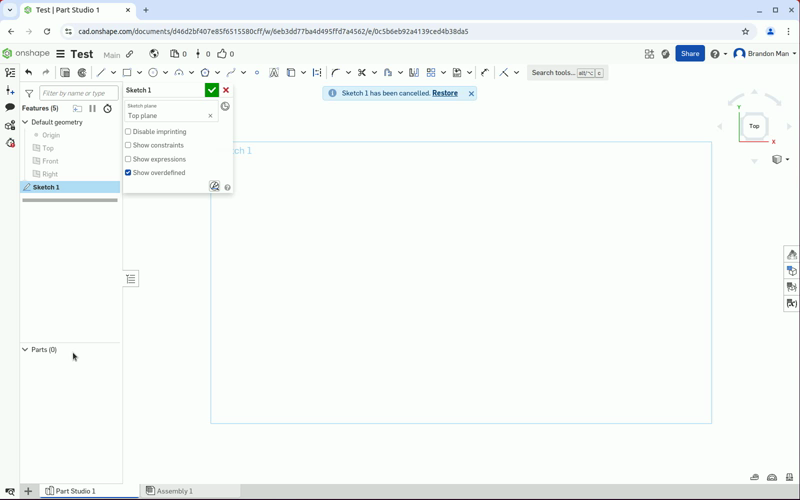
key(y)
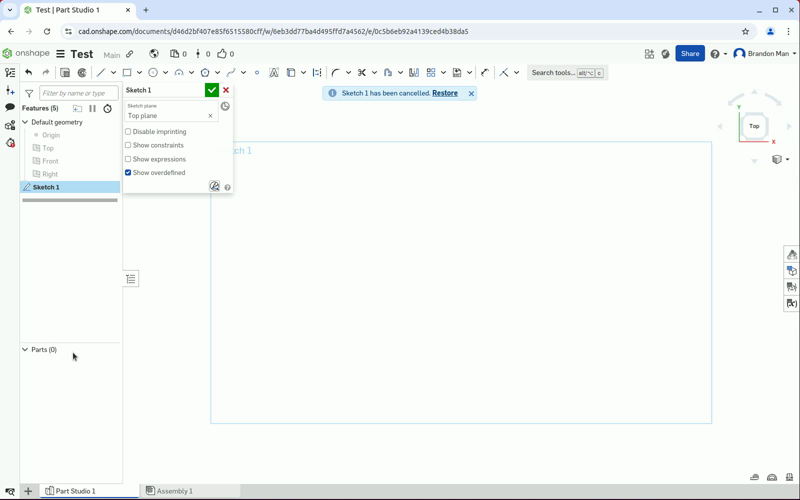
key(c)
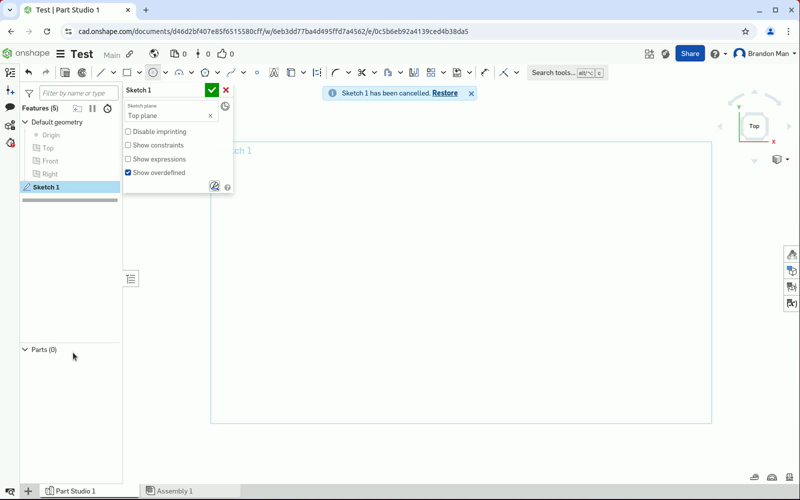
key_down(shift)
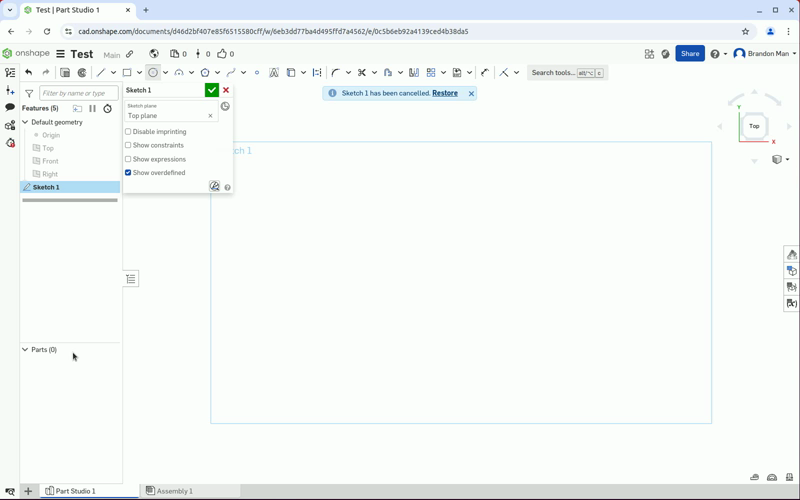
mouse_move(473, 234)
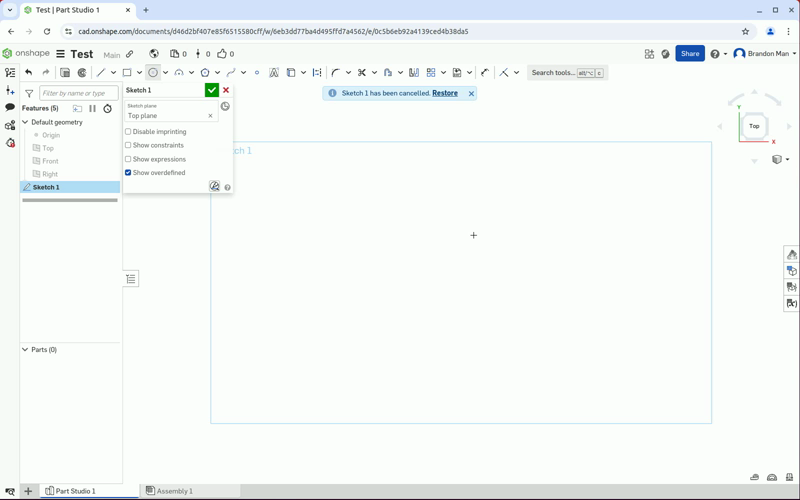
click(473, 234)
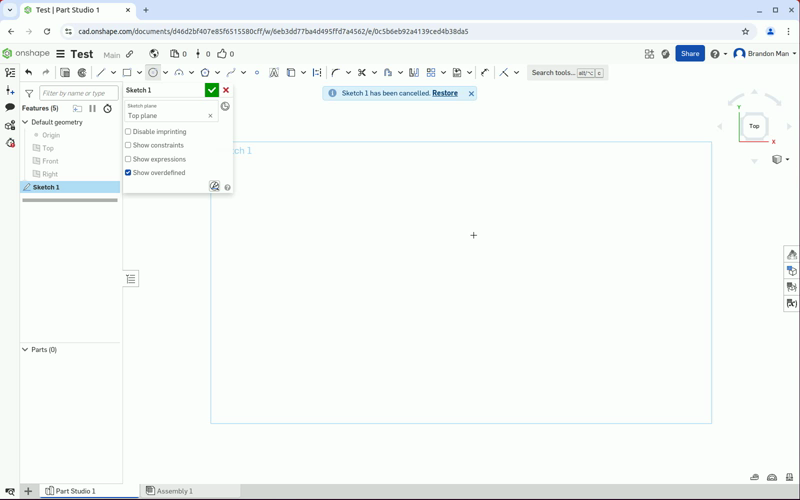
key_up(shift)
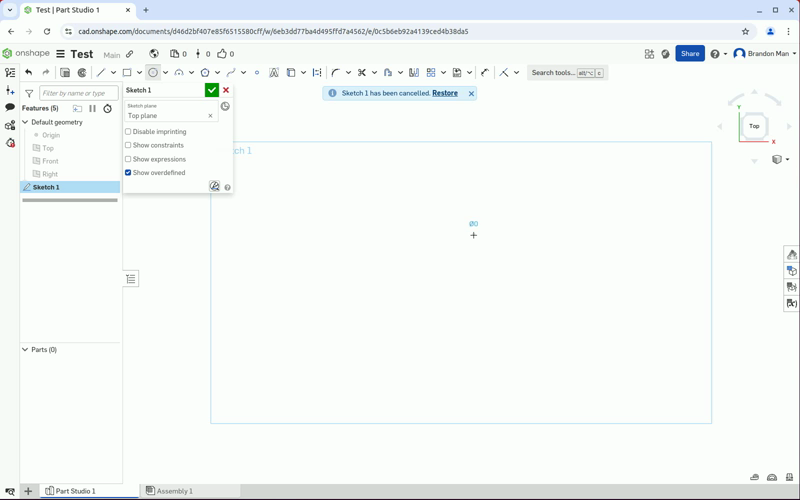
mouse_move(497, 234)
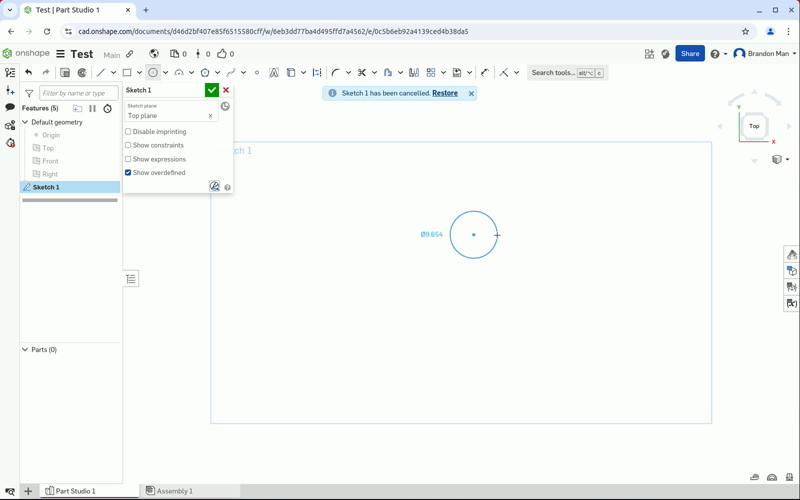
click(497, 234)
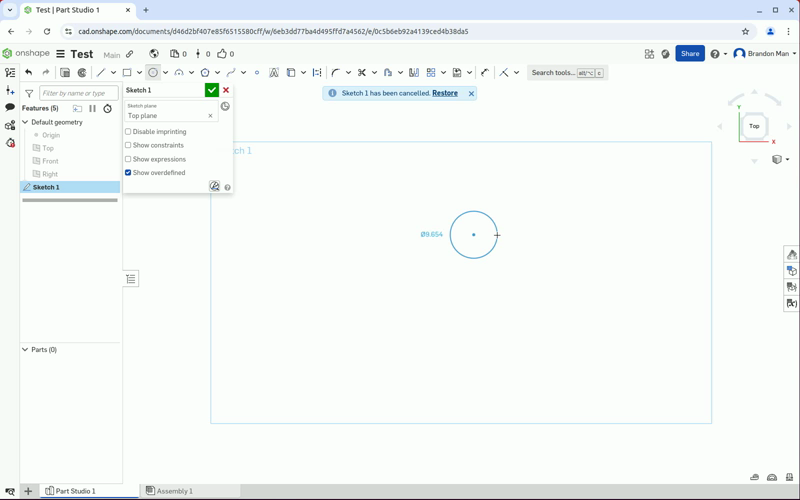
key(esc)
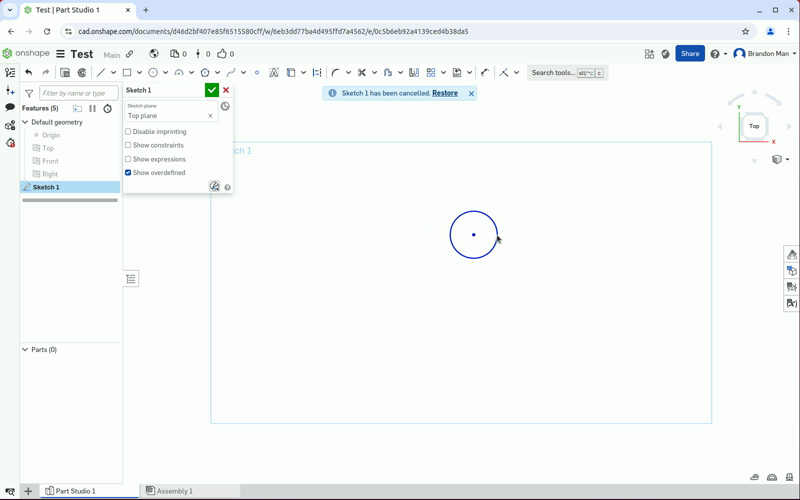
mouse_move(454, 232)
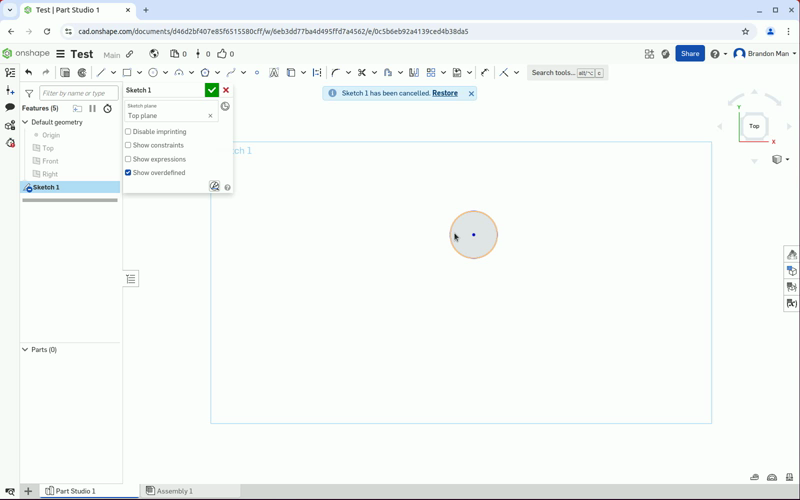
scroll(6)
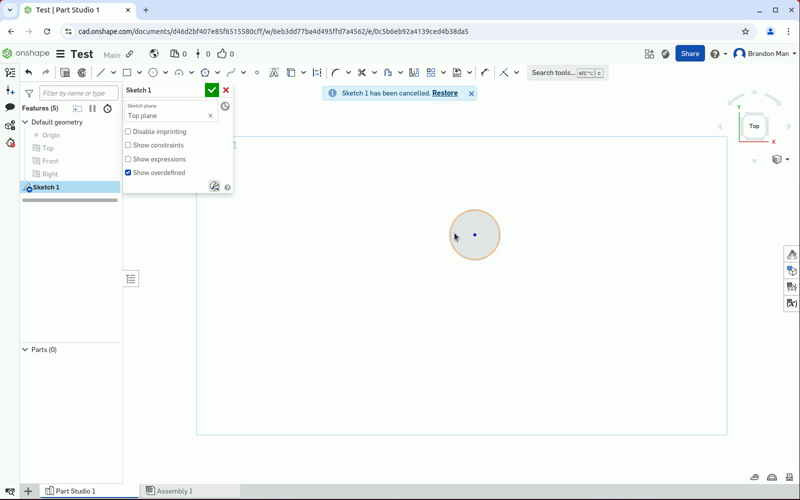
scroll(6)
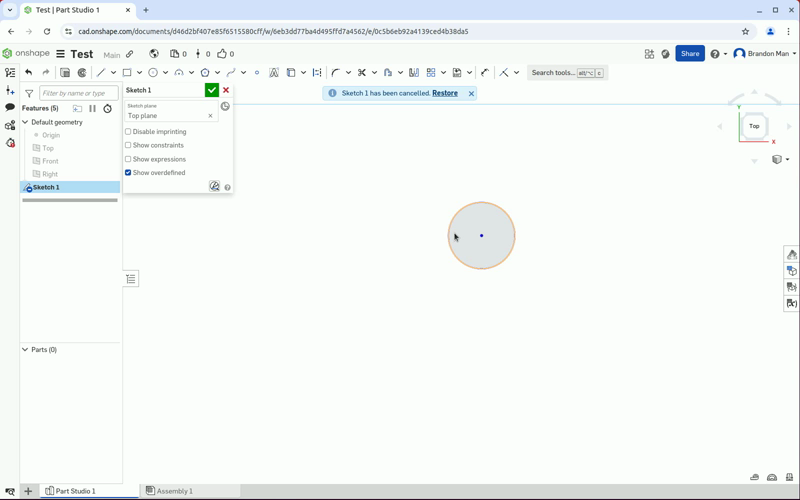
scroll(6)
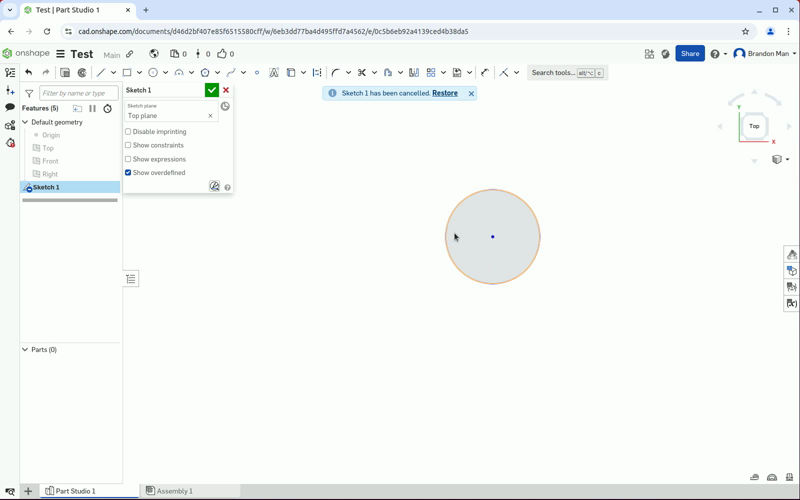
scroll(6)
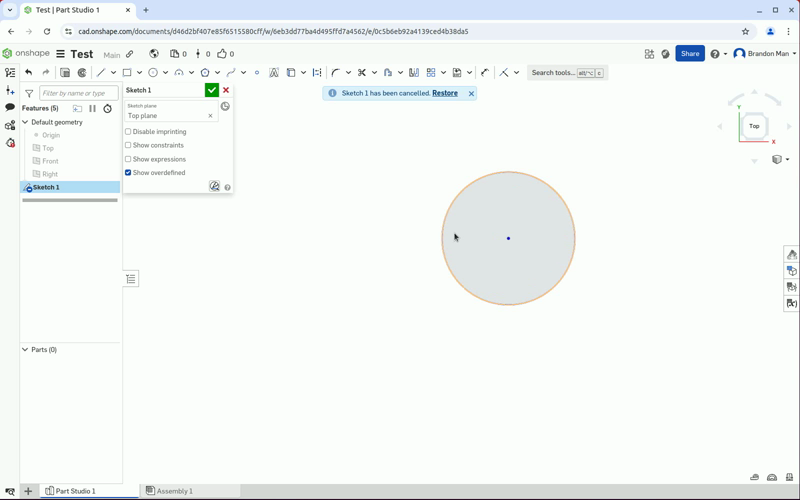
scroll(6)
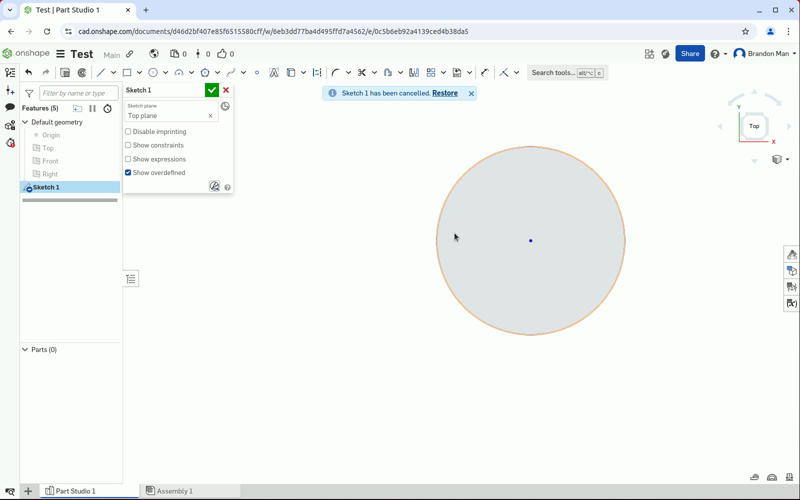
scroll(6)
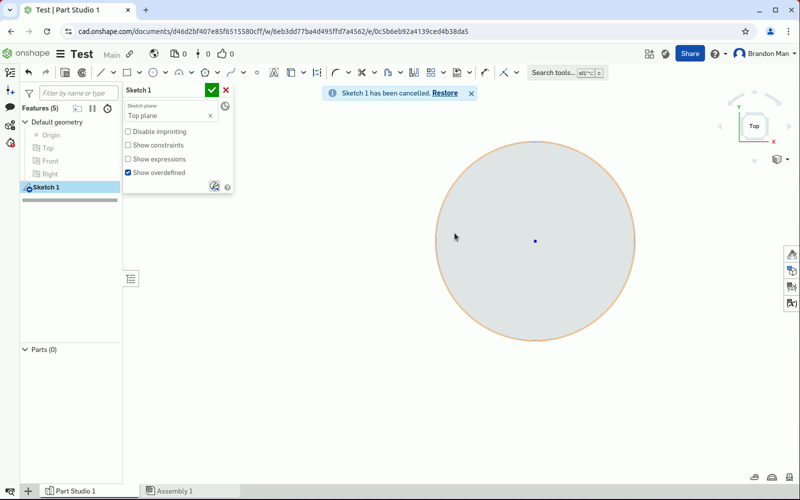
scroll(6)
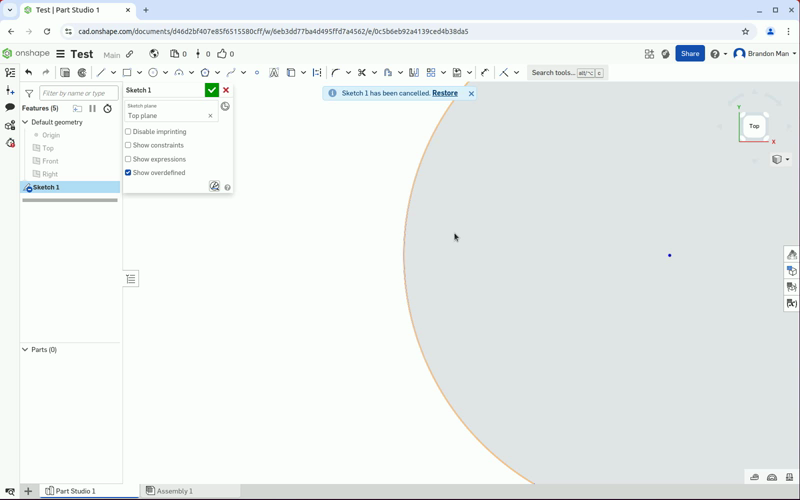
click(454, 232)
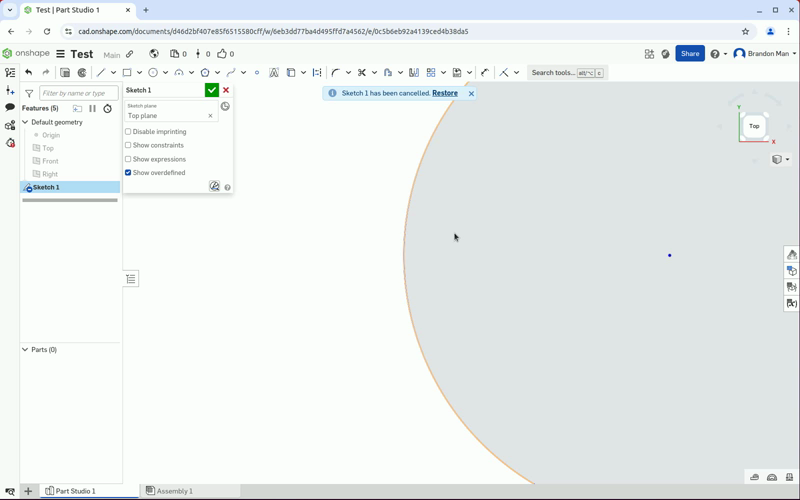
scroll(-6)
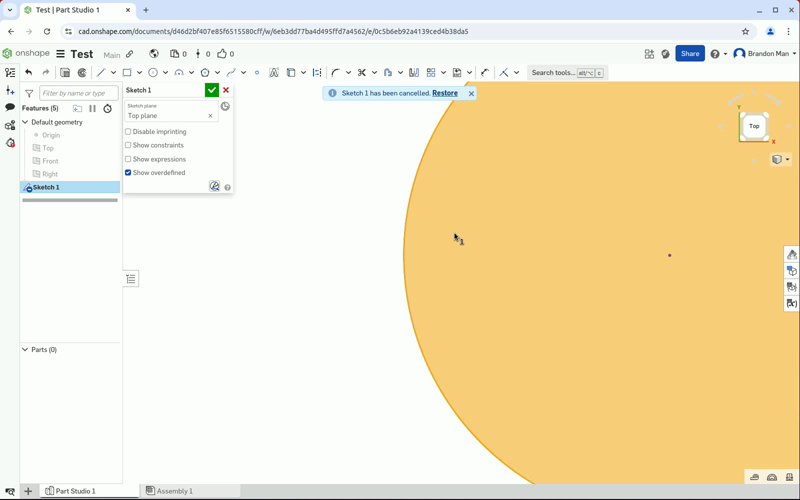
scroll(-6)
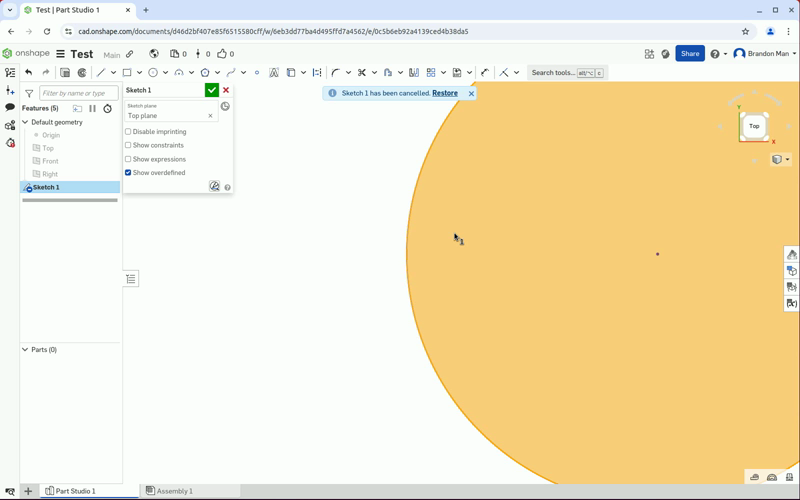
scroll(-6)
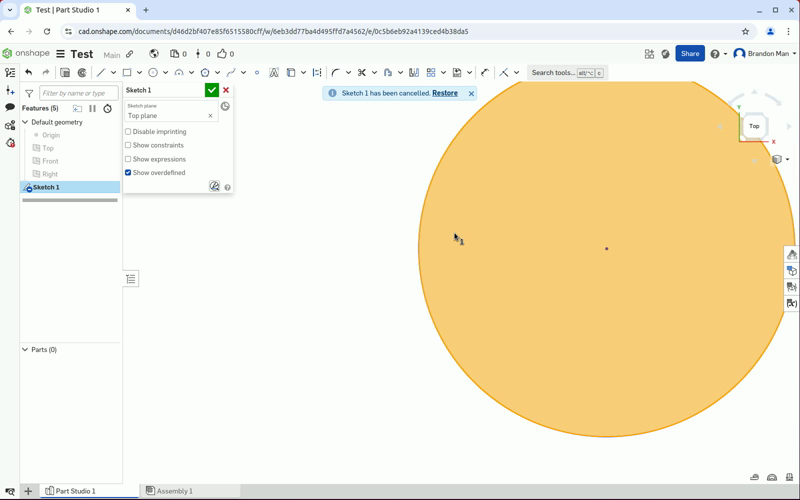
scroll(-6)
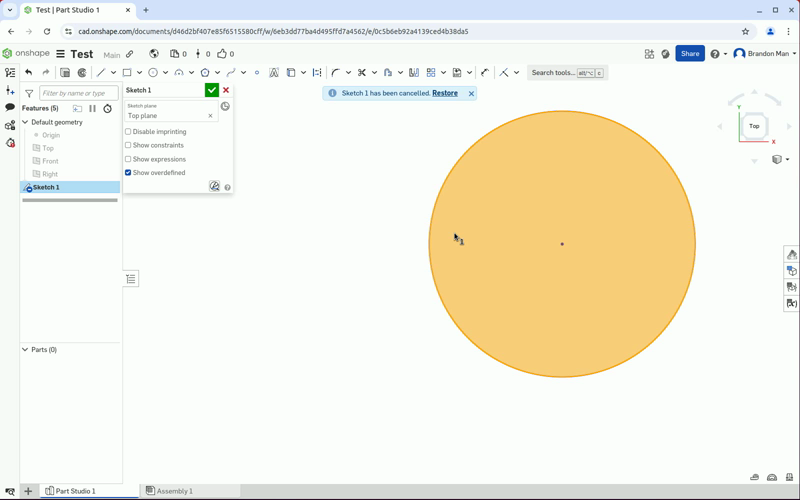
scroll(-6)
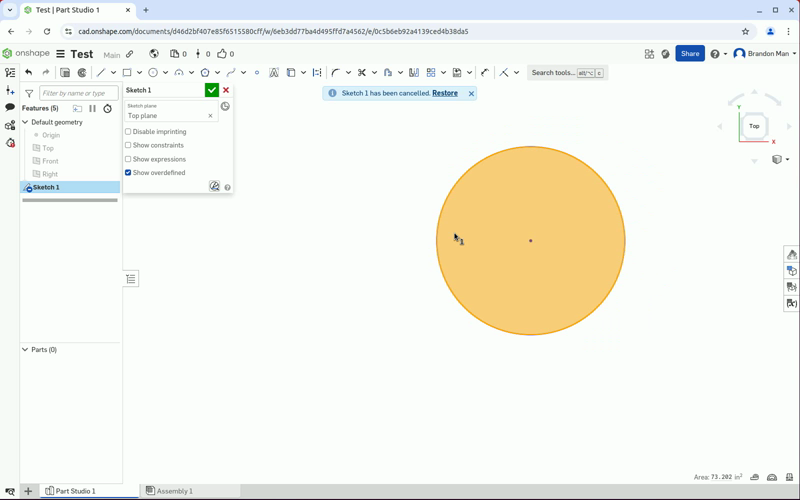
scroll(-6)
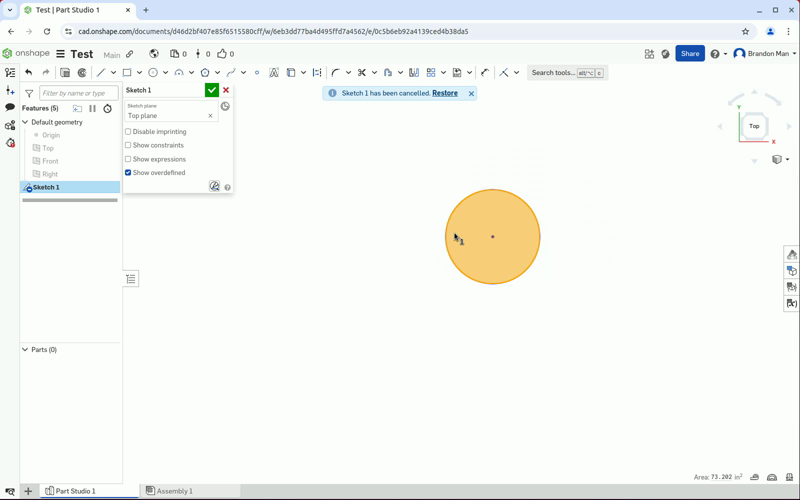
scroll(-6)
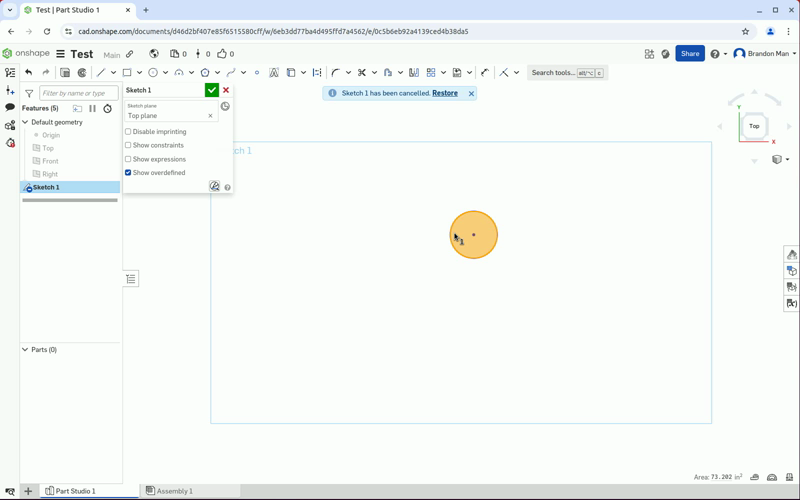
mouse_move(73, 352)
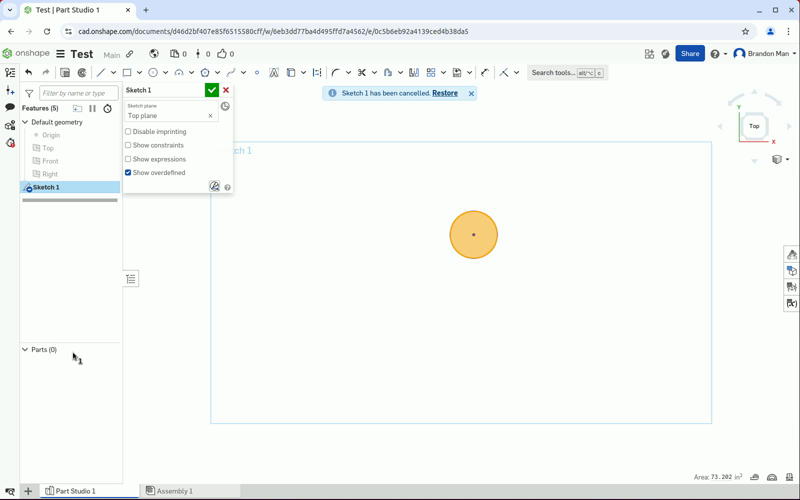
key(shift+y)
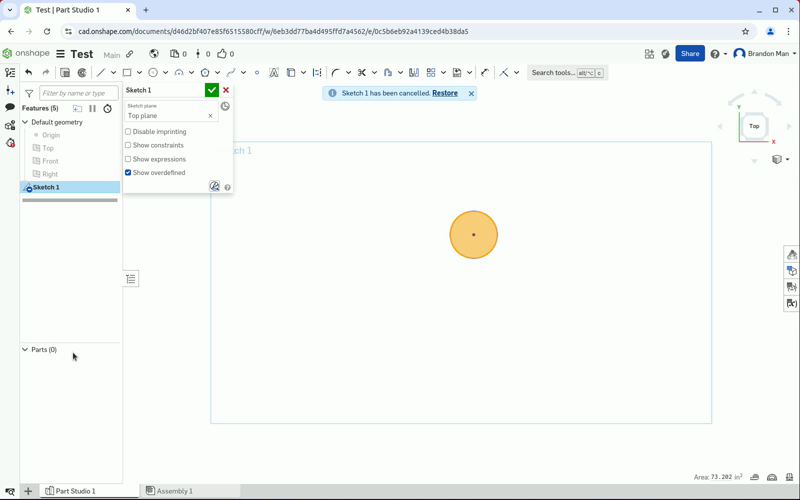
key(shift+e)
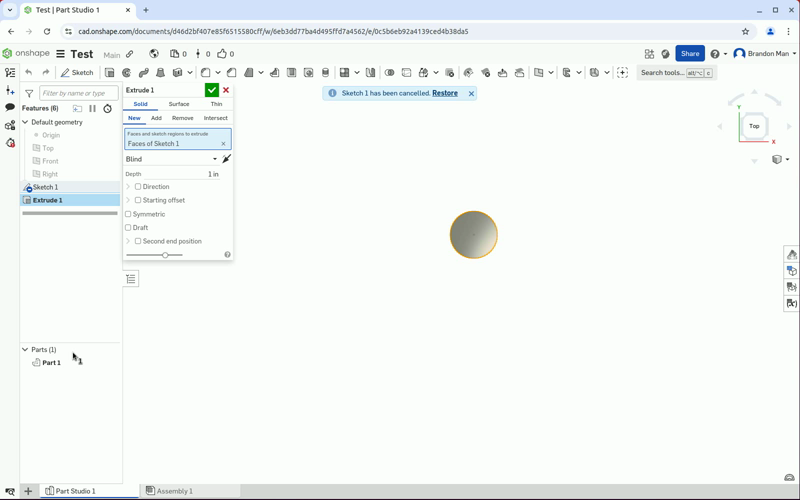
mouse_move(143, 106)
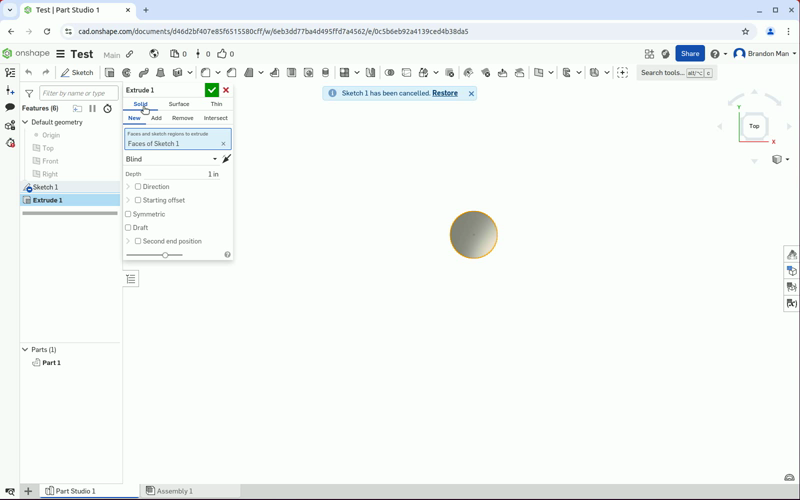
click(143, 106)
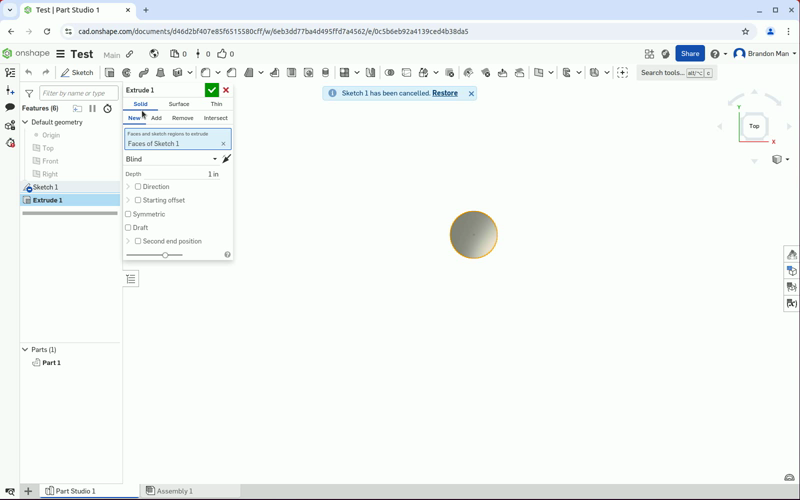
mouse_move(137, 120)
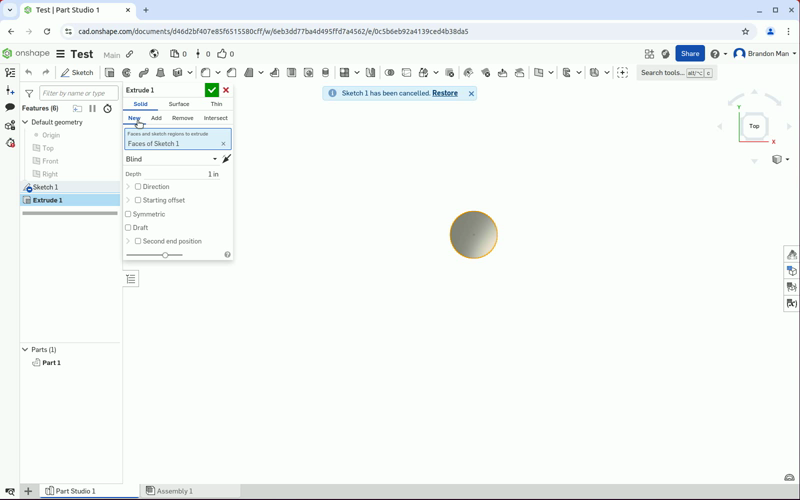
click(137, 120)
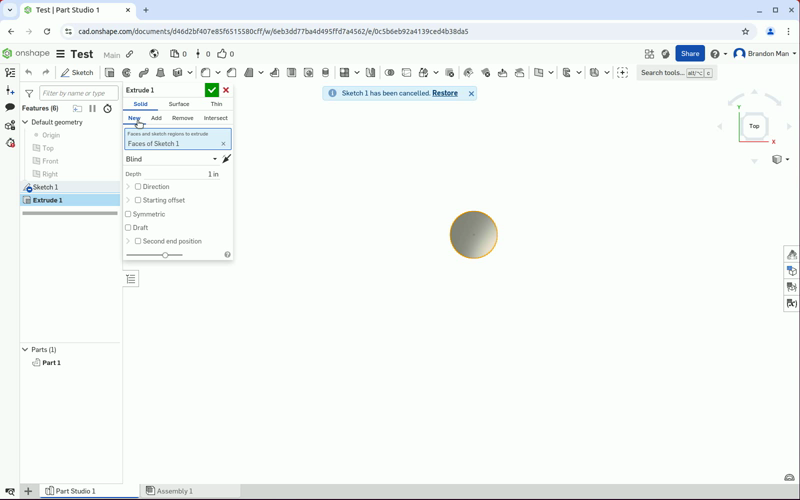
key(tab, 4)
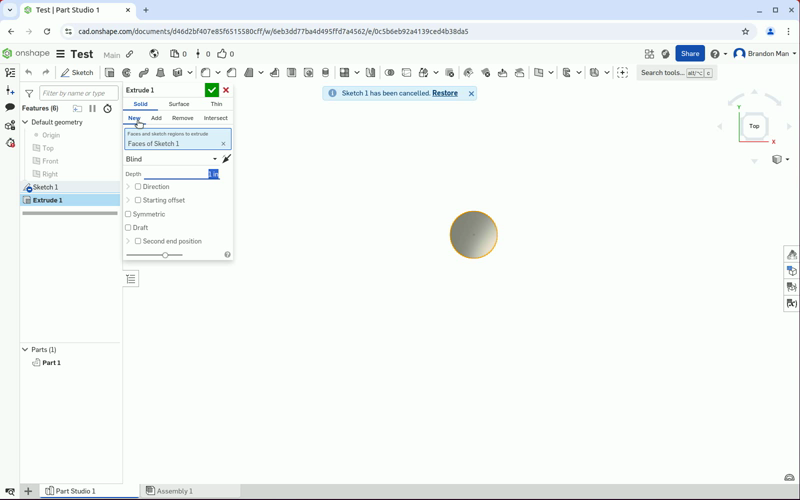
text(17.813)
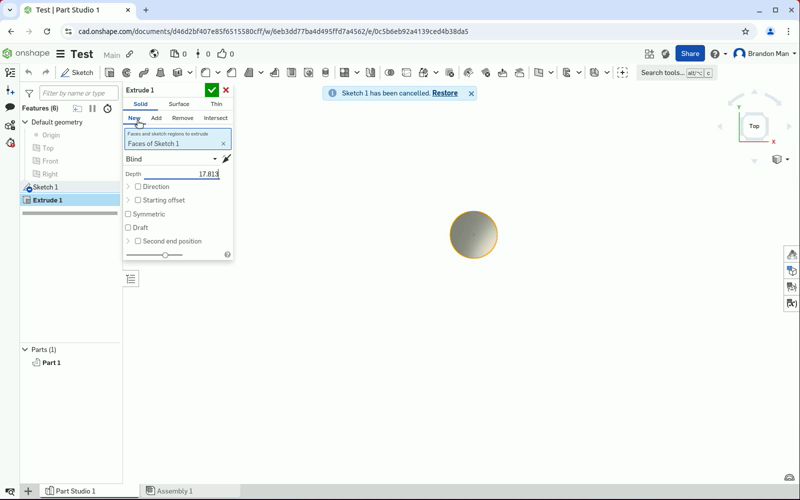
key(enter)
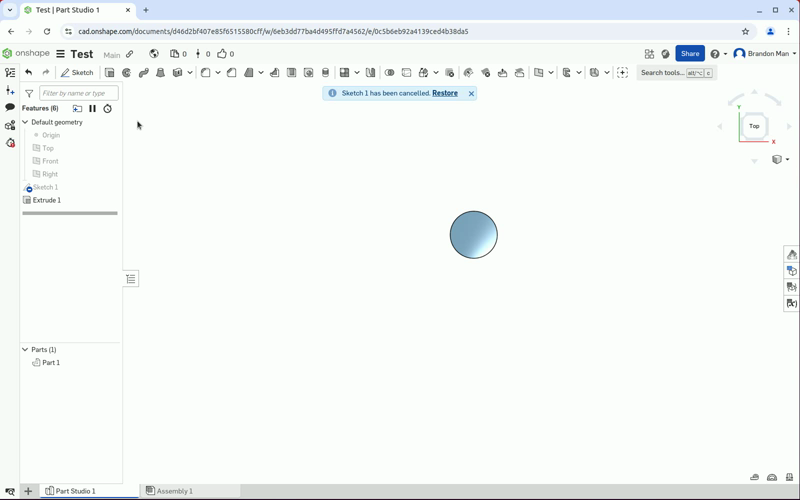
key(shift+h)
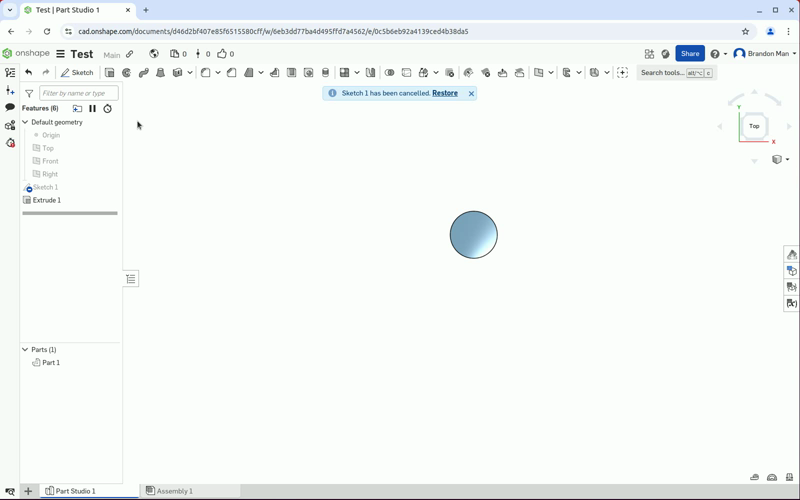
key(shift+h)
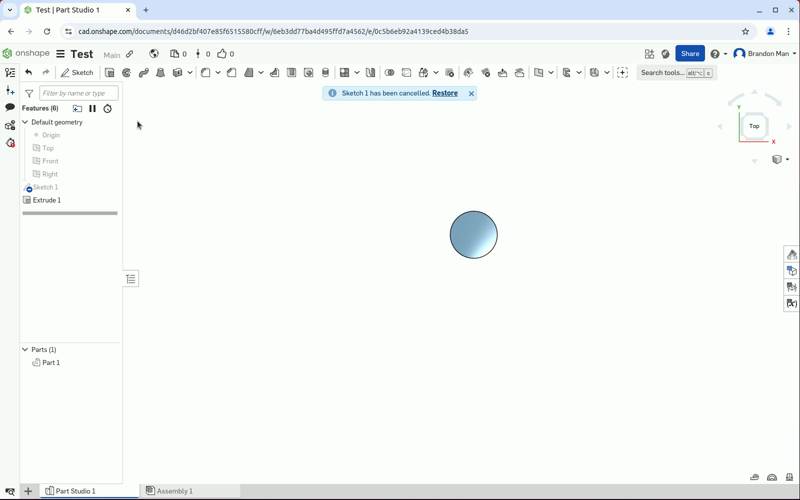
mouse_move(73, 189)
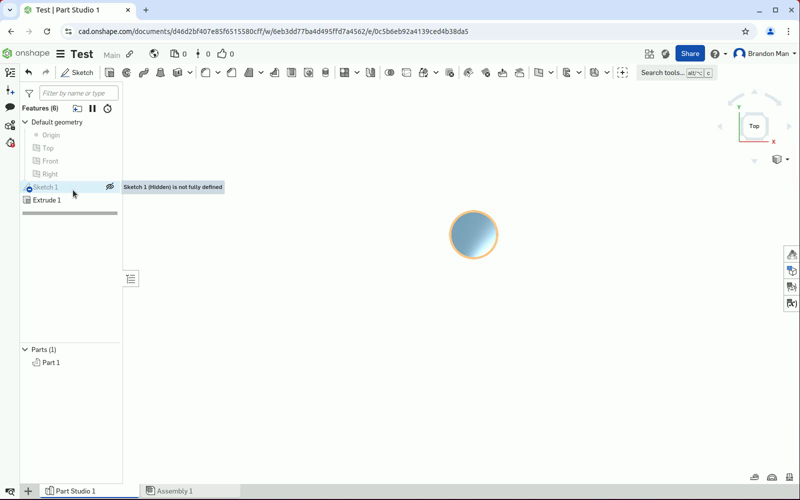
click(73, 189)
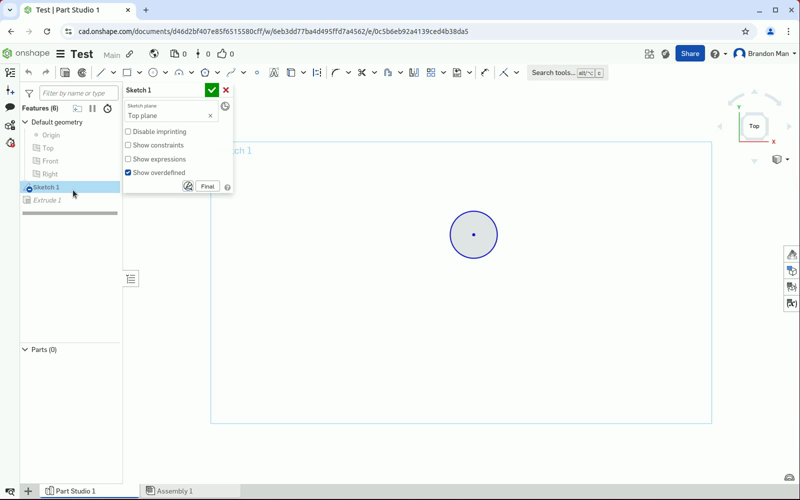
mouse_move(229, 92)
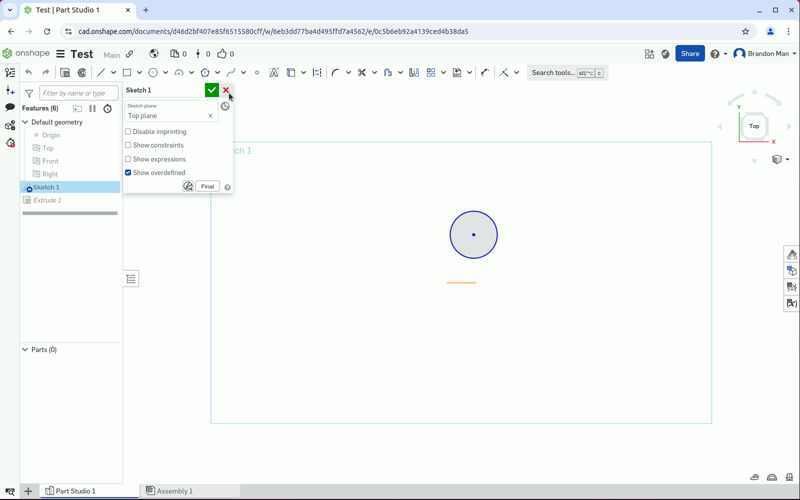
click(229, 92)
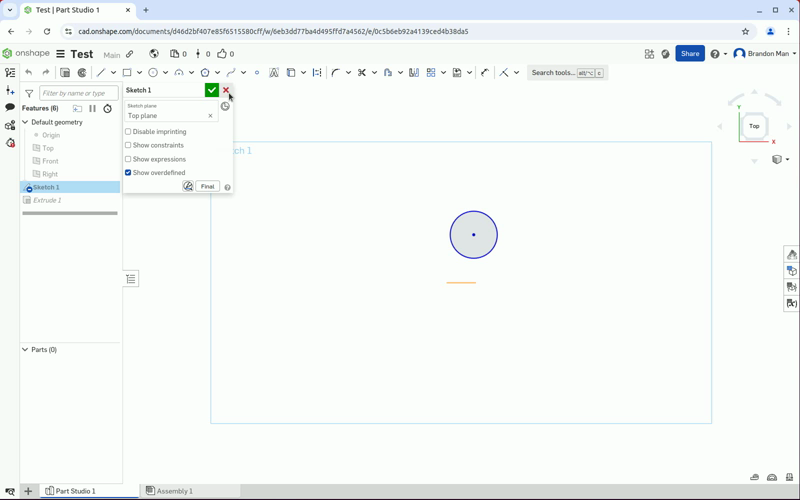
key(shift+s)
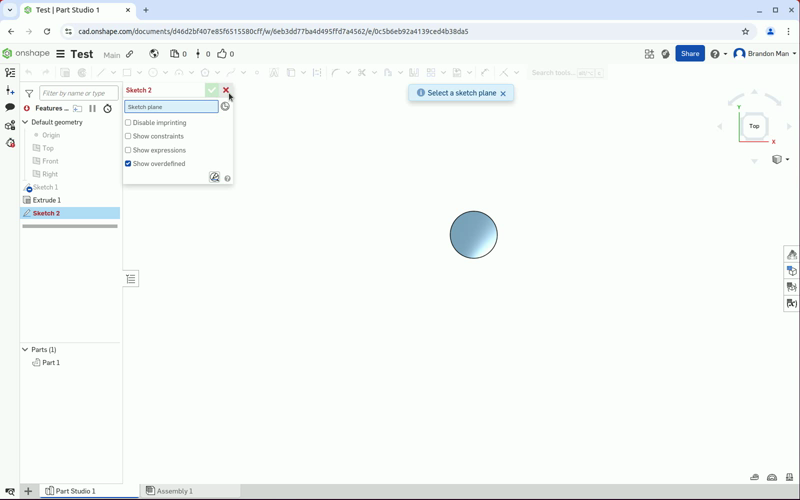
mouse_move(73, 150)
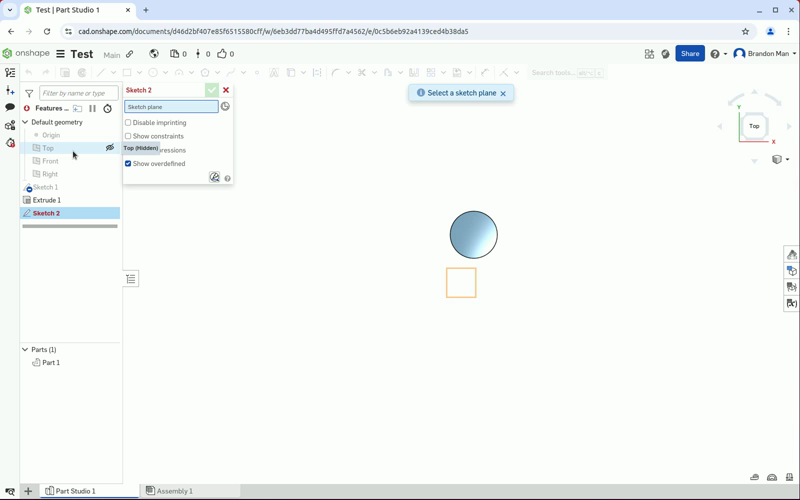
click(73, 150)
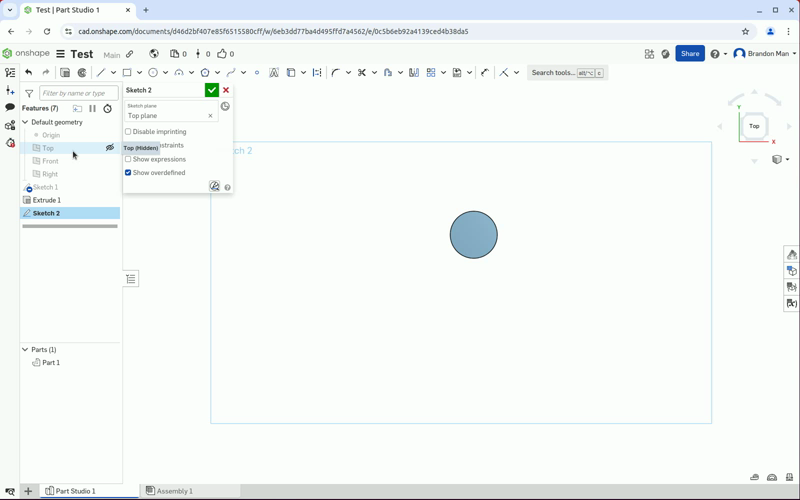
mouse_move(73, 352)
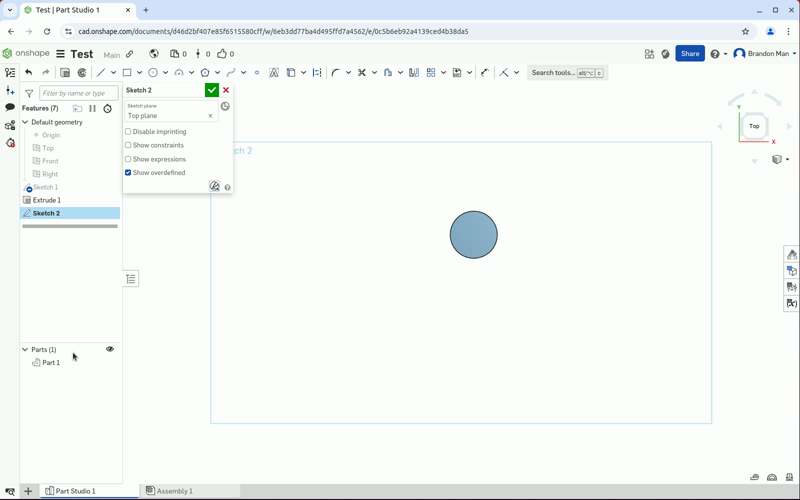
key(y)
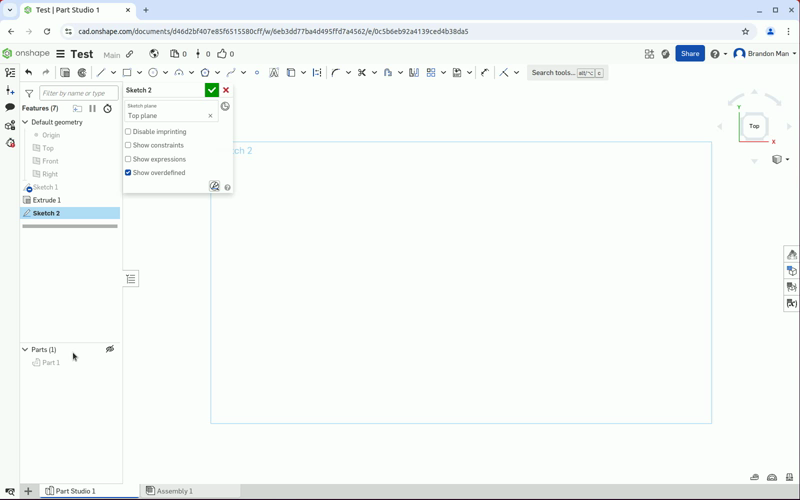
key(l)
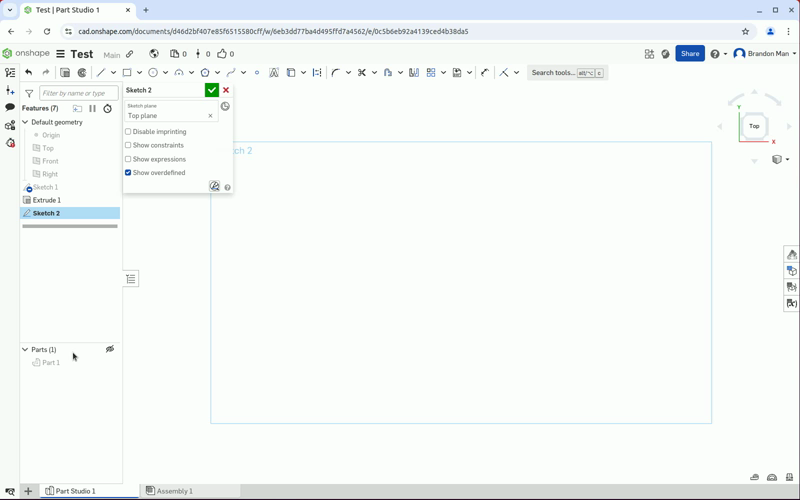
key_down(shift)
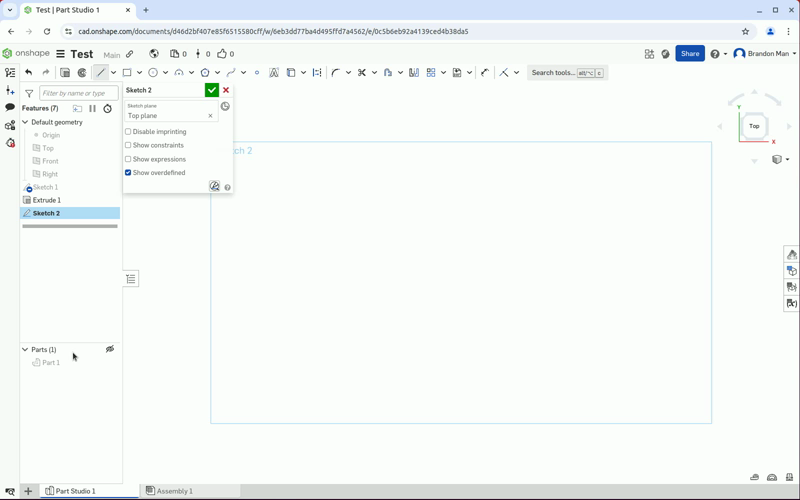
mouse_move(450, 372)
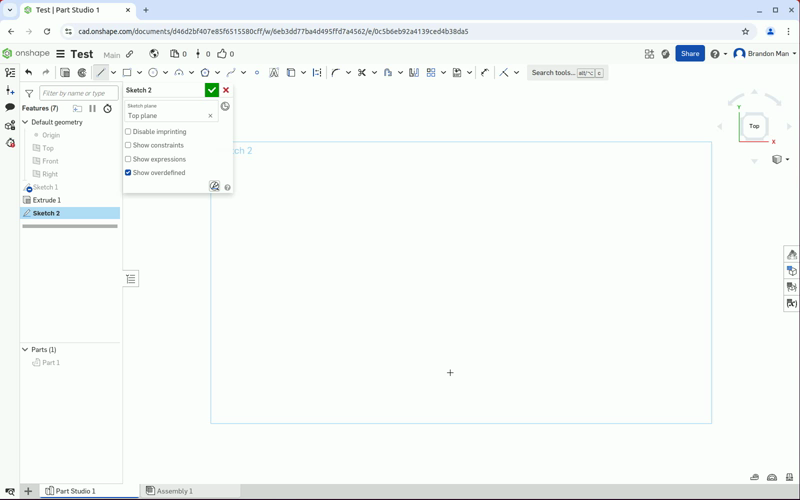
click(450, 372)
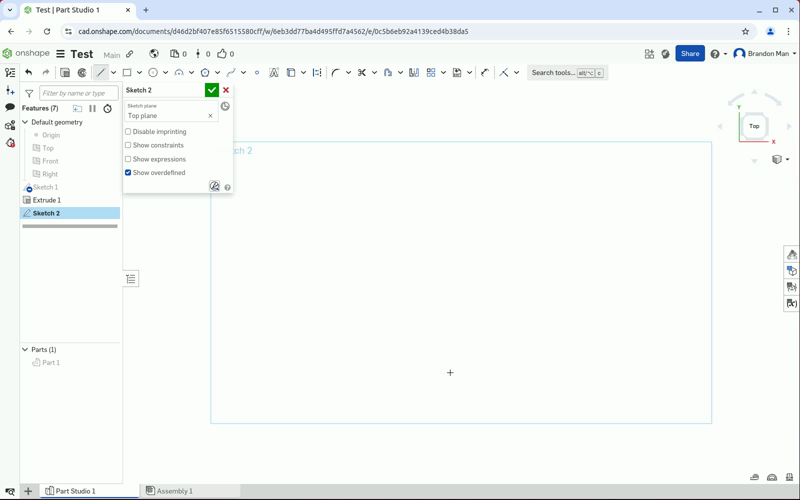
key_up(shift)
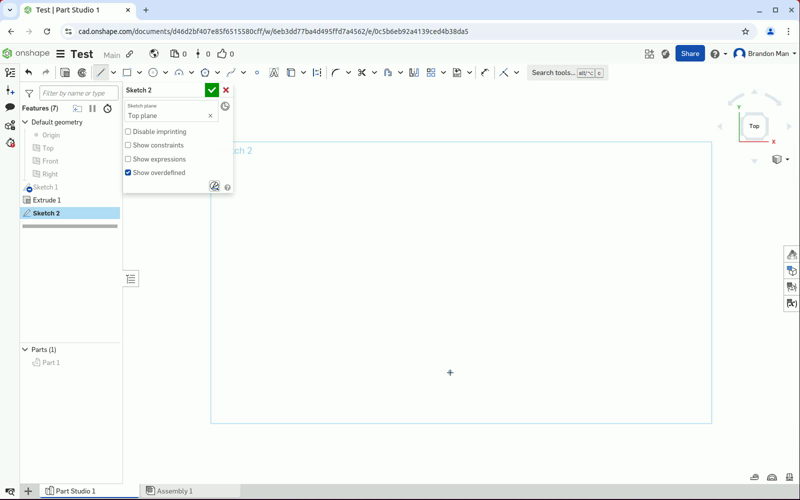
key_down(shift)
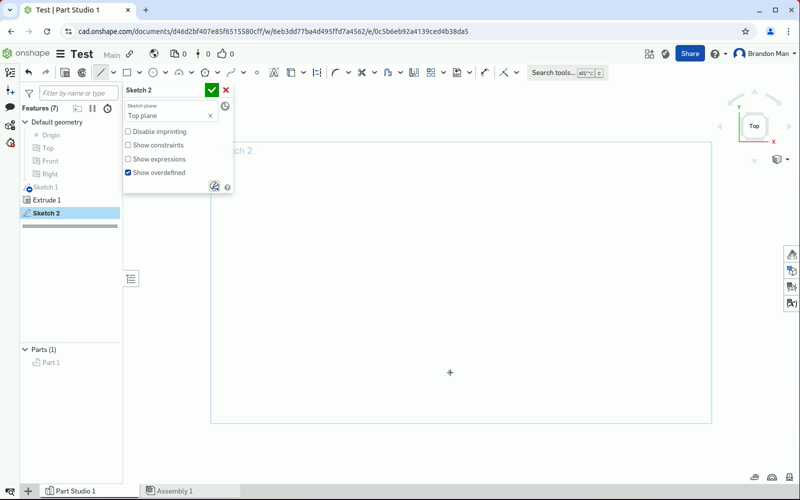
mouse_move(480, 372)
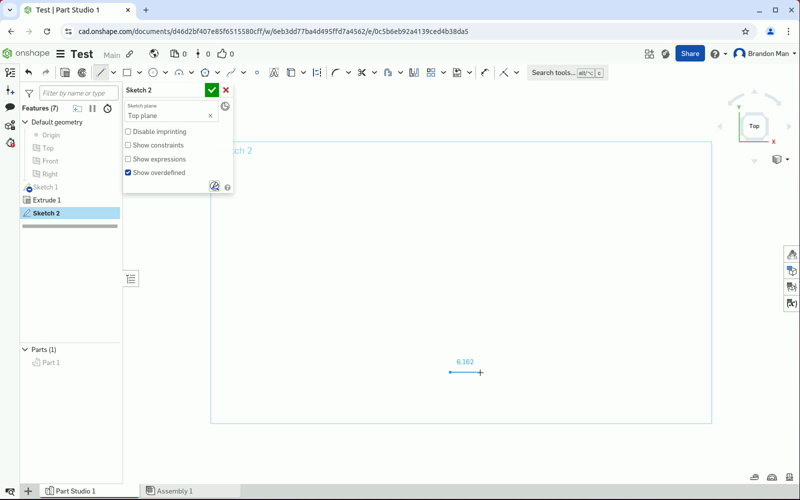
mouse_move(496, 372)
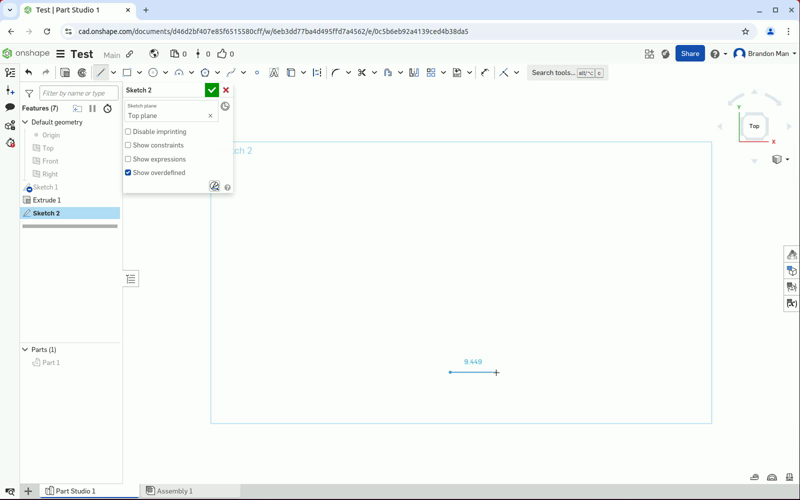
click(496, 372)
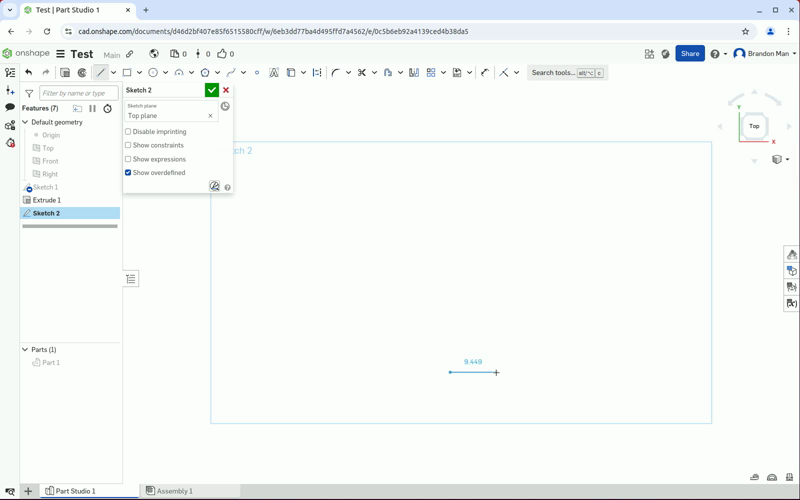
key_up(shift)
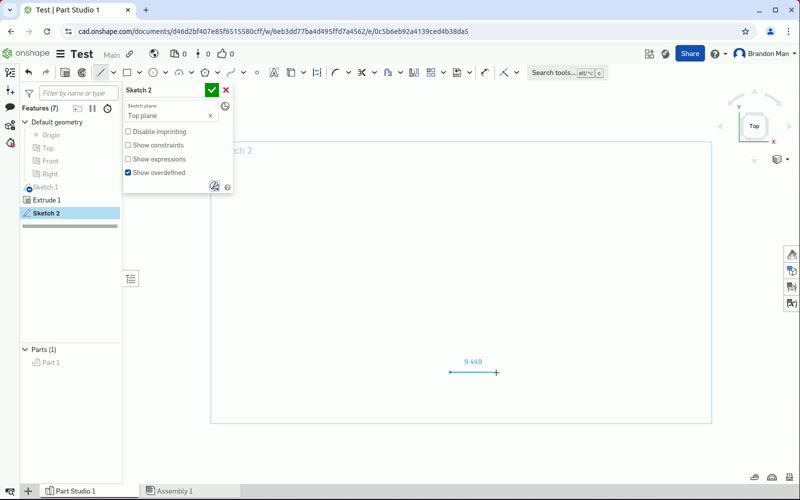
key_down(shift)
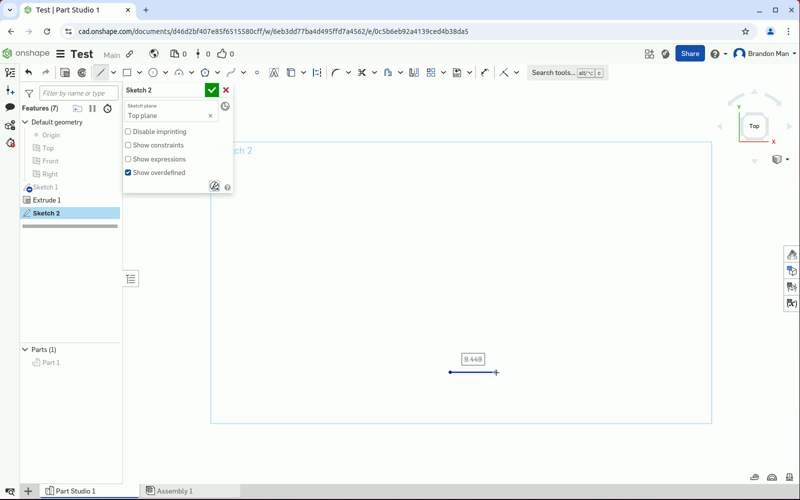
mouse_move(496, 239)
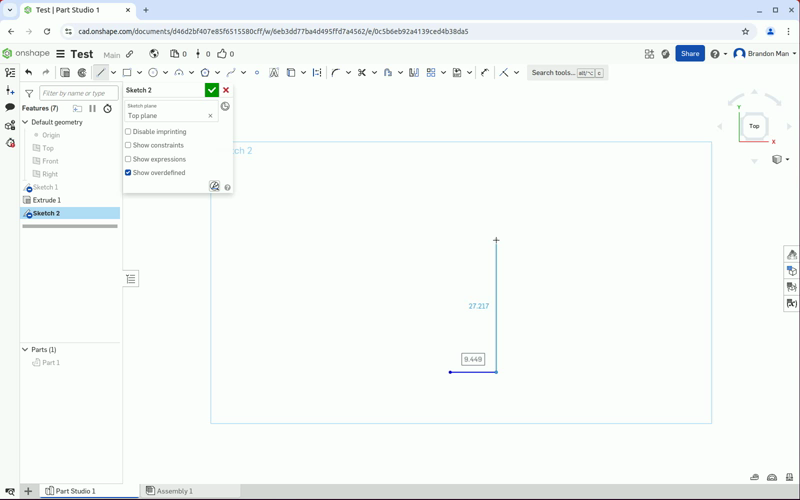
click(496, 239)
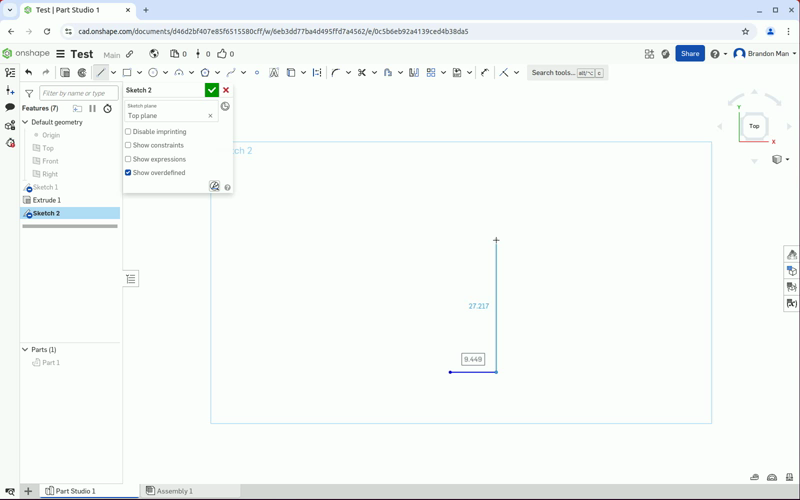
key_up(shift)
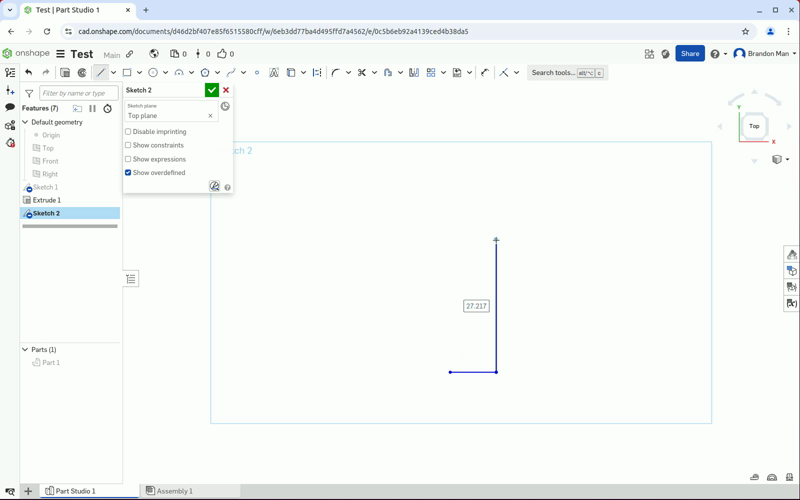
key_down(shift)
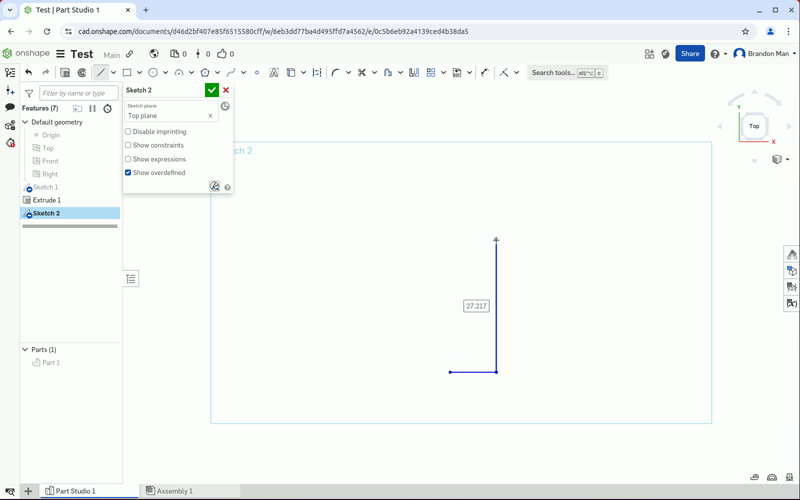
mouse_move(526, 239)
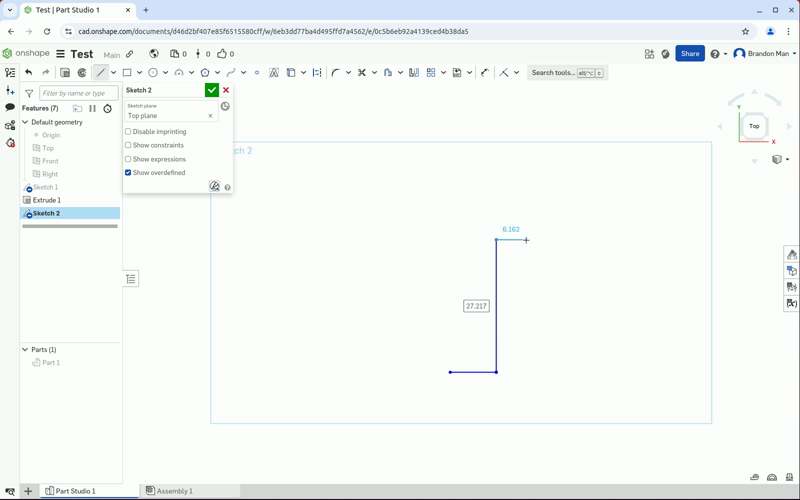
mouse_move(450, 239)
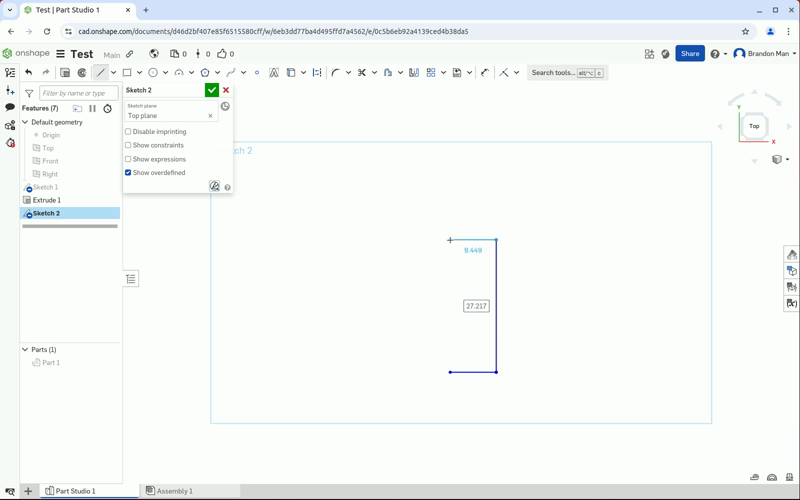
click(450, 239)
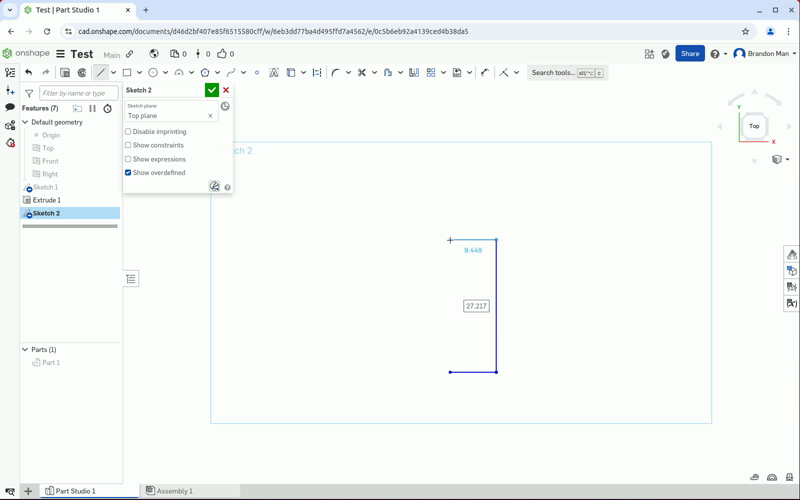
key_up(shift)
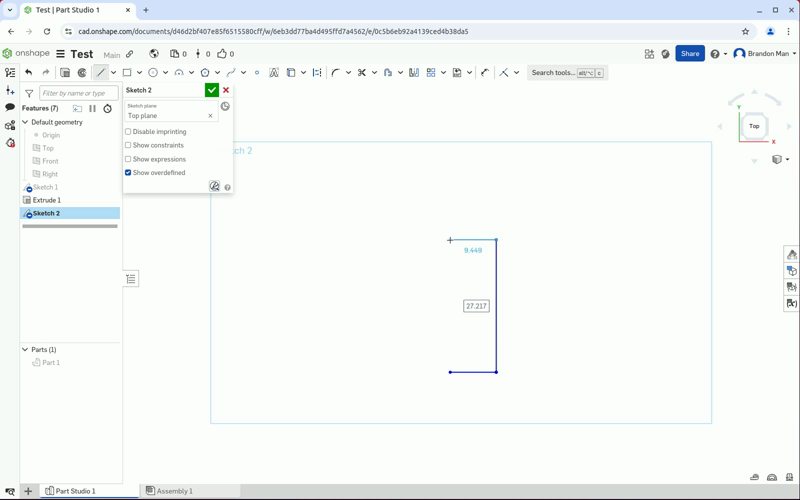
key_down(shift)
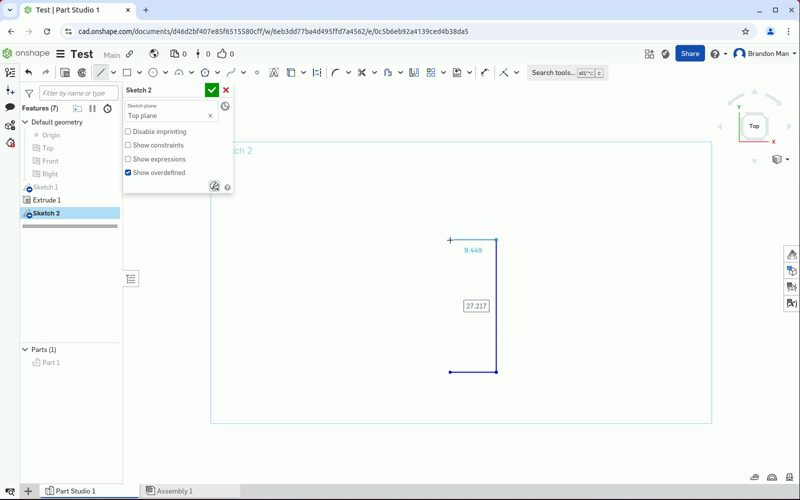
mouse_move(450, 372)
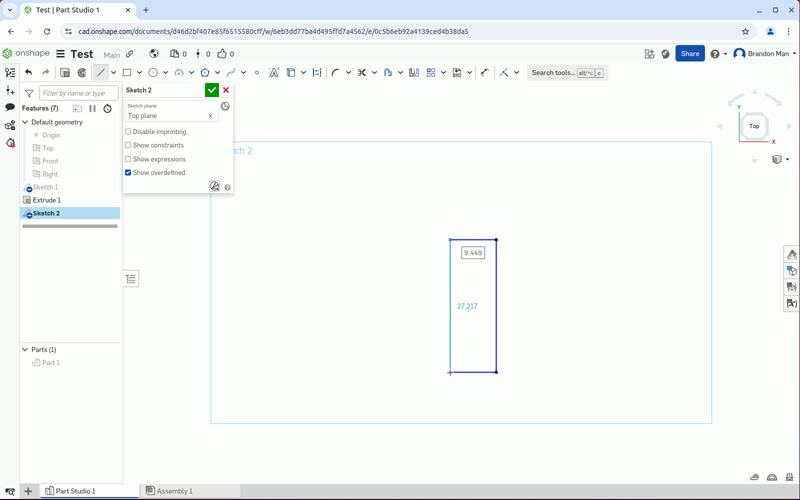
key_up(shift)
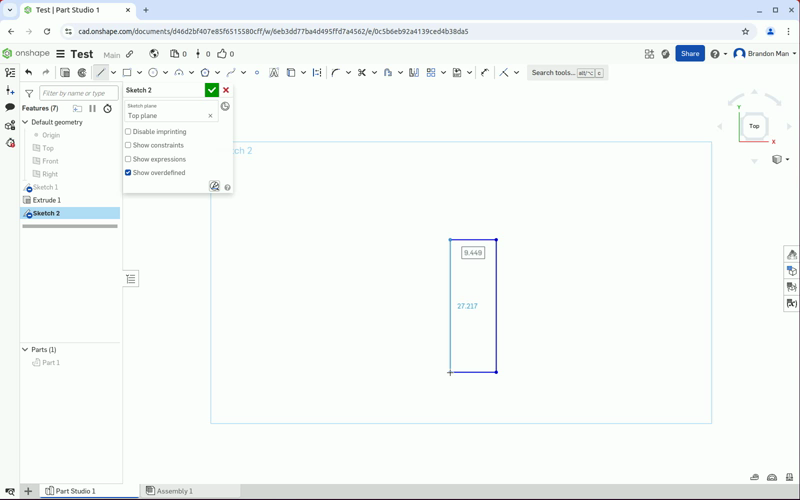
click(450, 372)
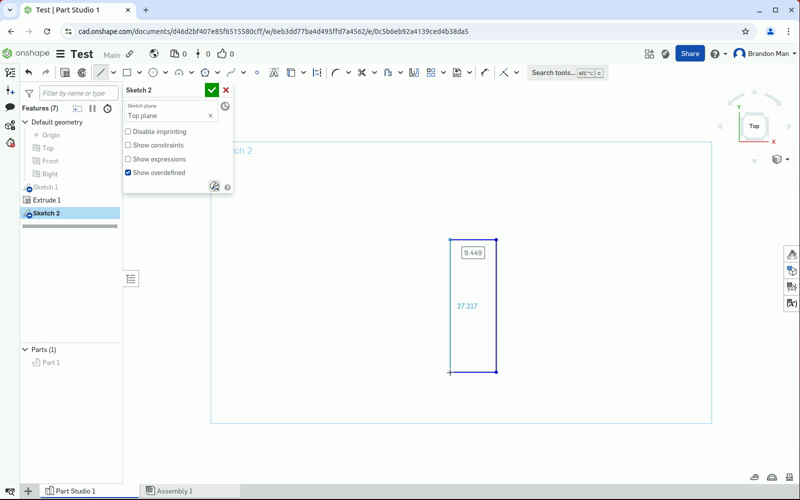
key(esc)
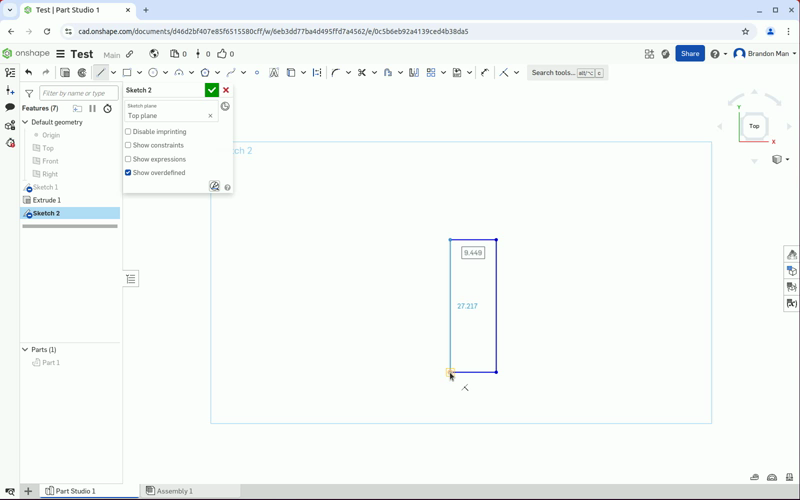
mouse_move(480, 362)
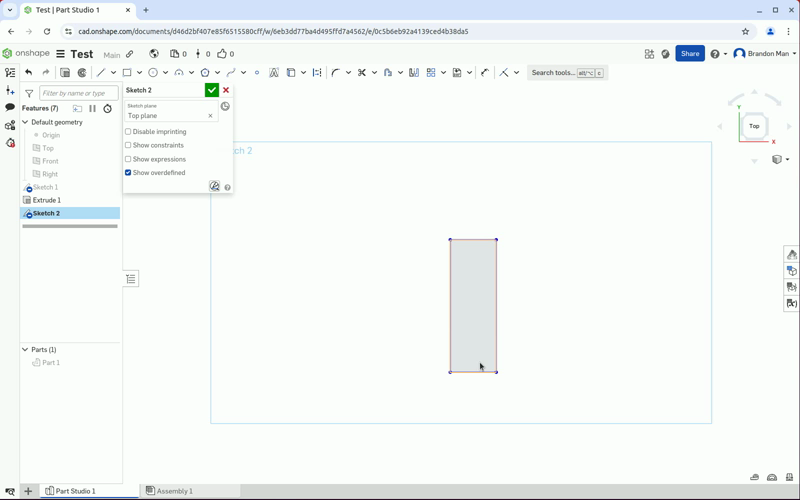
click(480, 362)
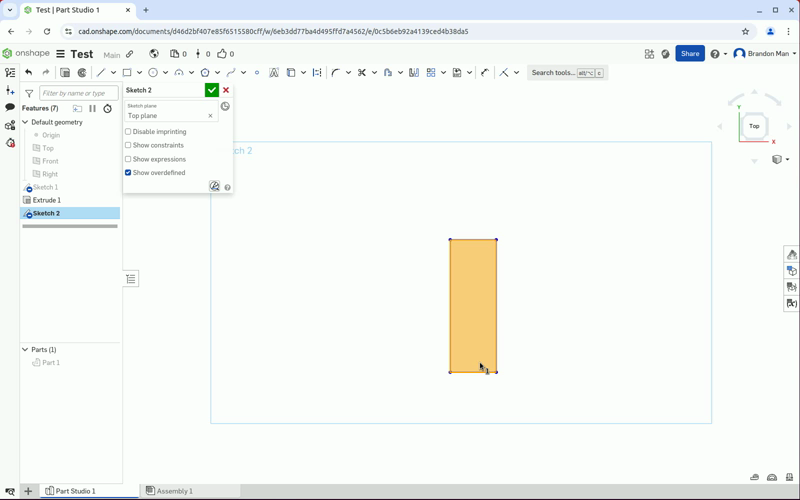
mouse_move(73, 352)
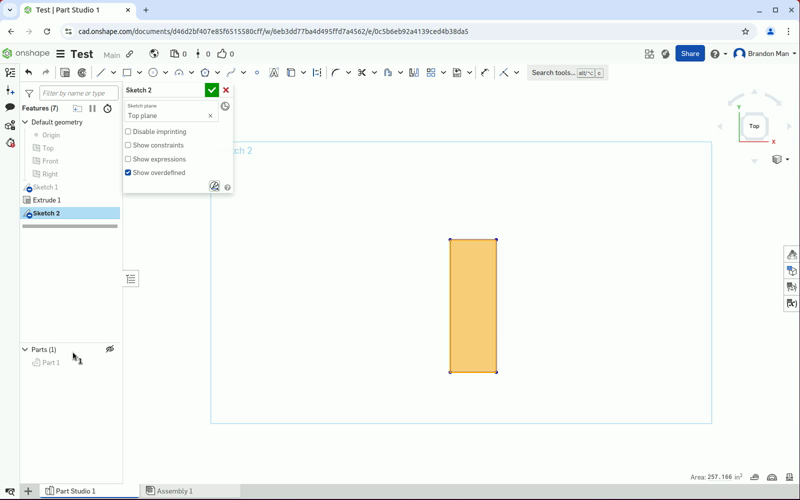
key(shift+y)
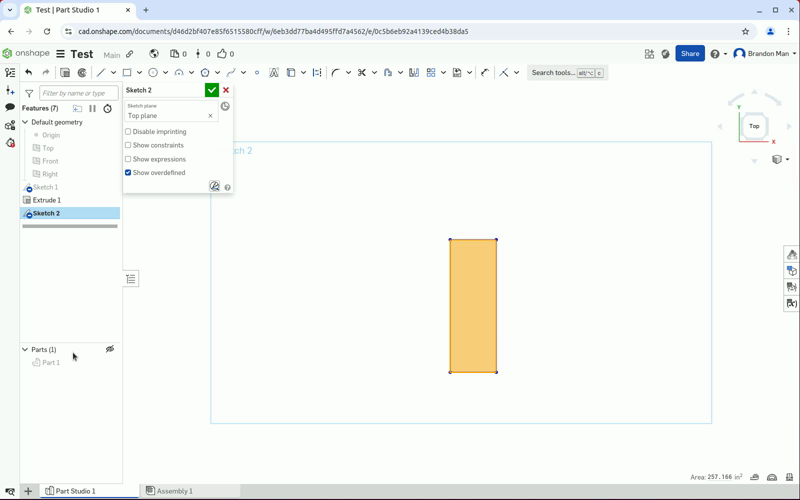
key(shift+e)
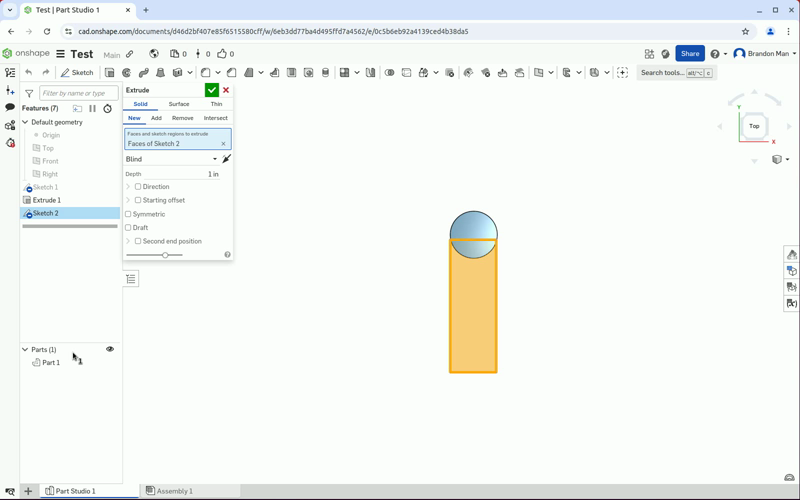
mouse_move(143, 106)
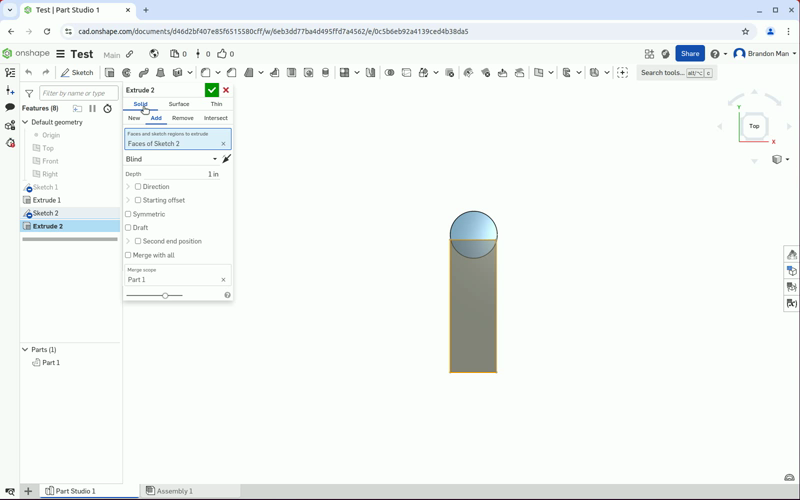
click(143, 106)
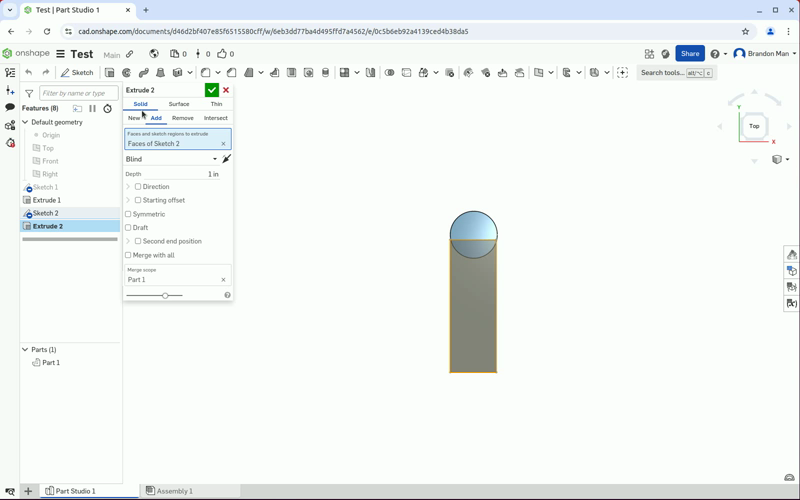
mouse_move(137, 120)
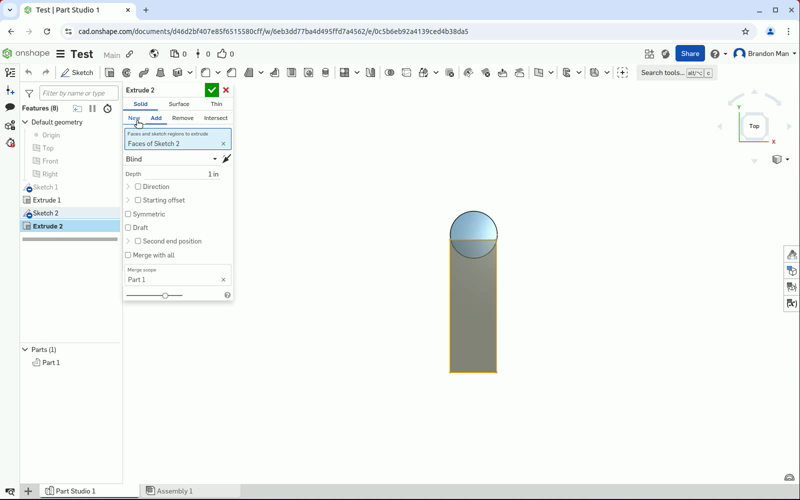
click(137, 120)
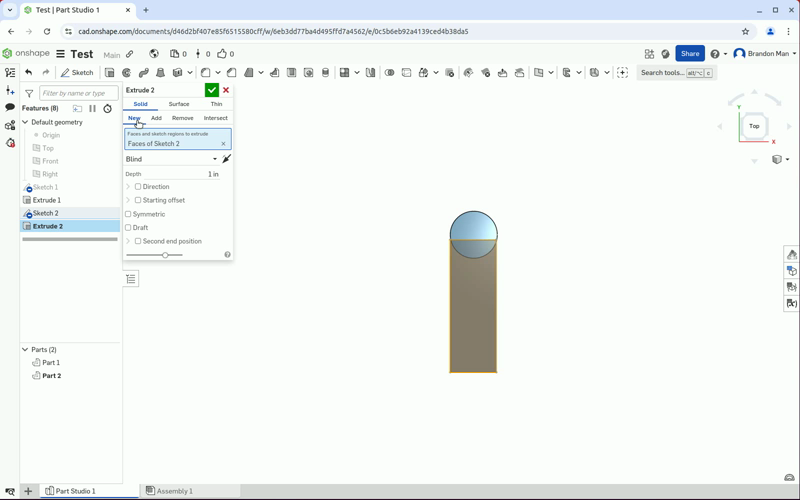
key(tab, 4)
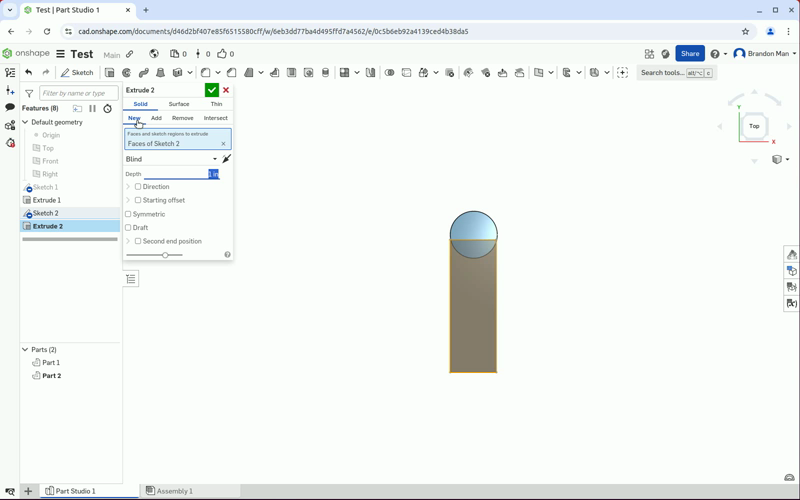
text(17.813)
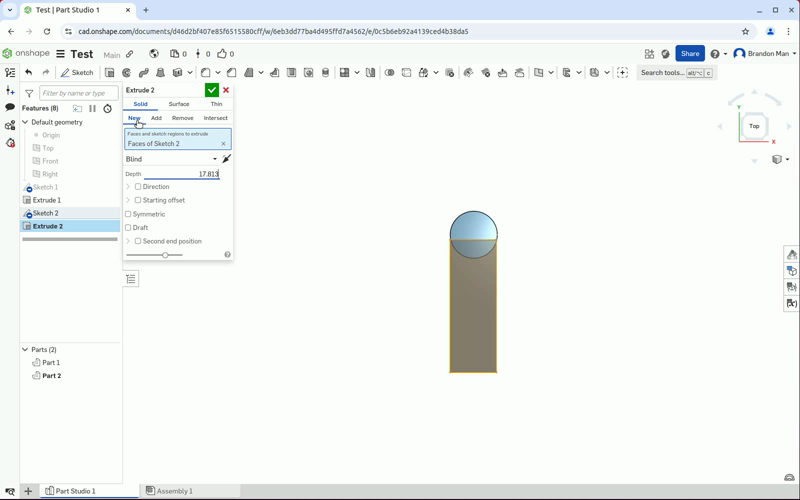
key(enter)
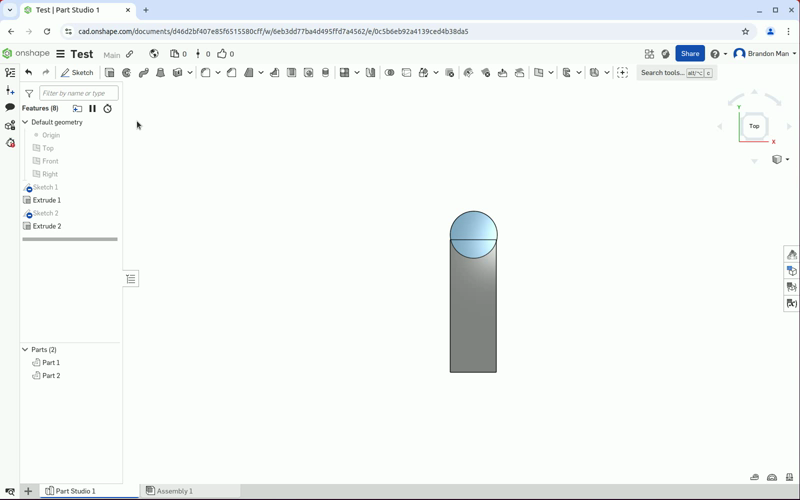
key(shift+h)
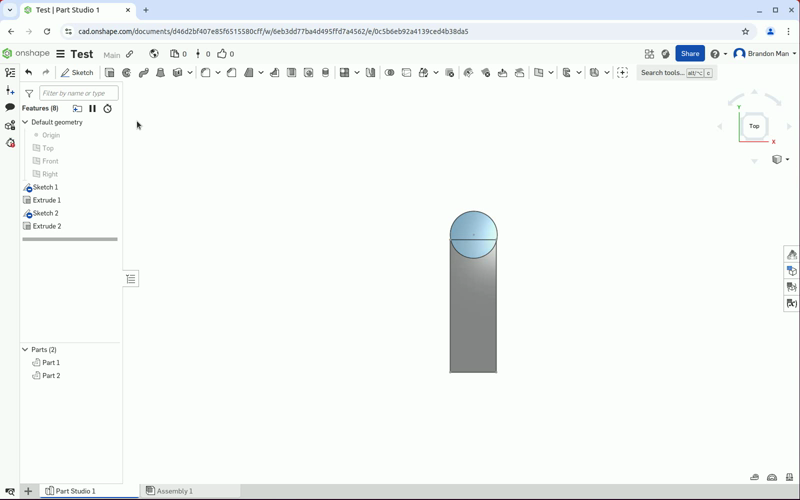
key(shift+h)
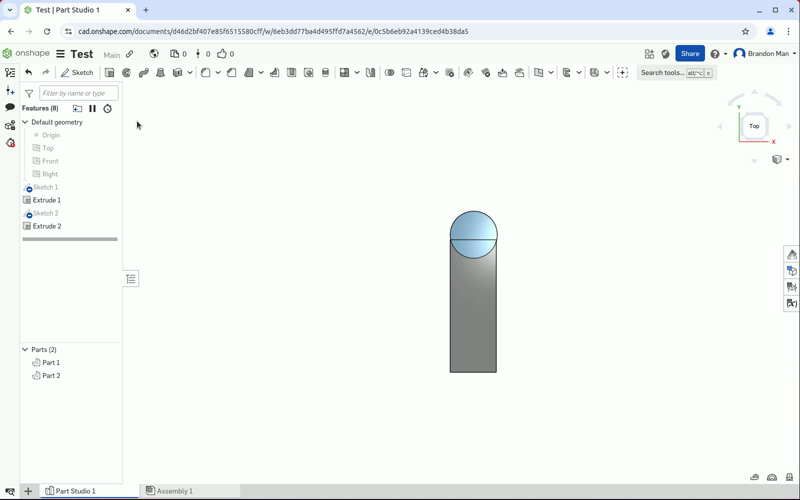
mouse_move(73, 189)
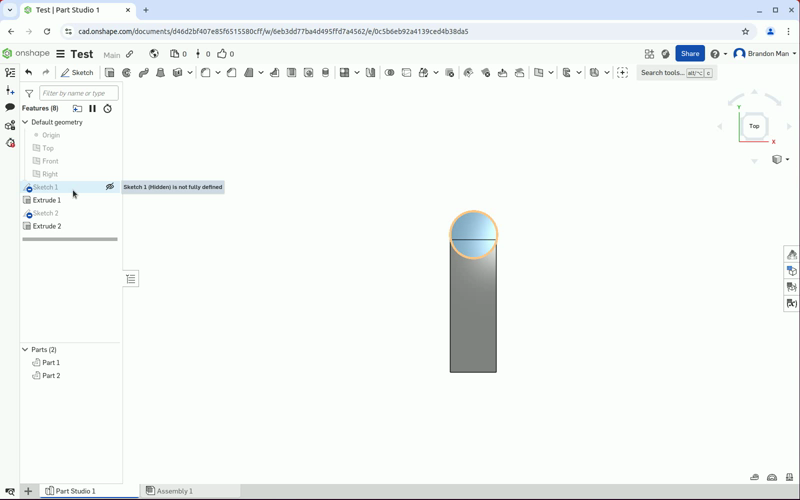
click(73, 189)
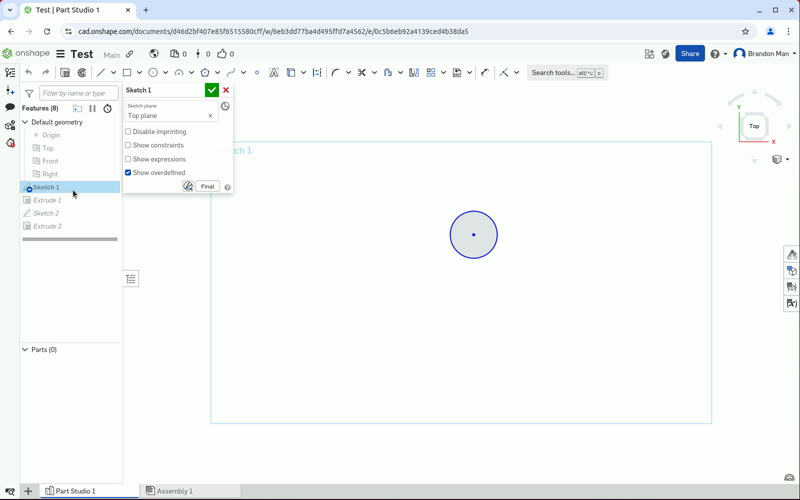
mouse_move(229, 92)
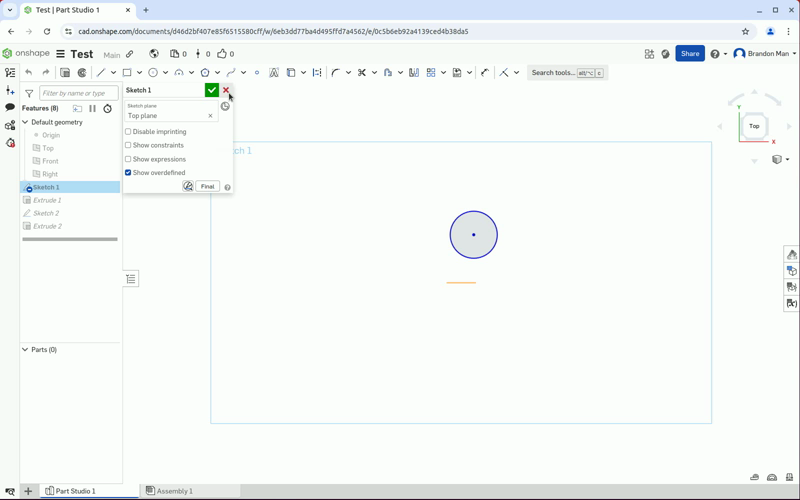
click(229, 92)
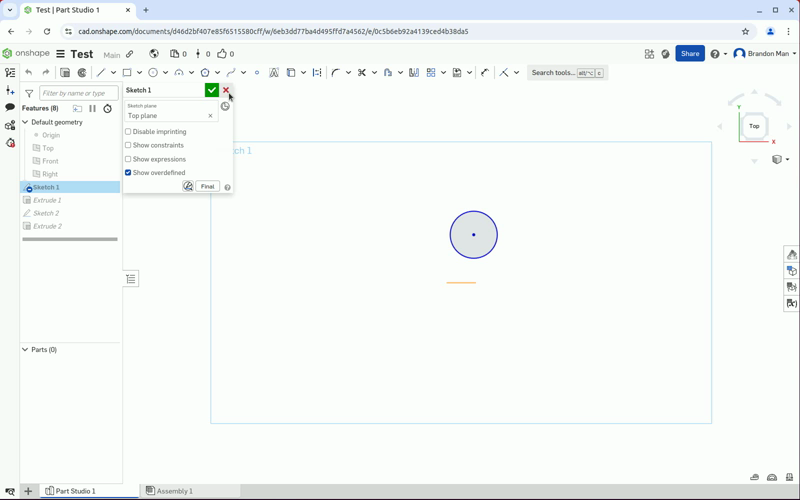
key(shift+s)
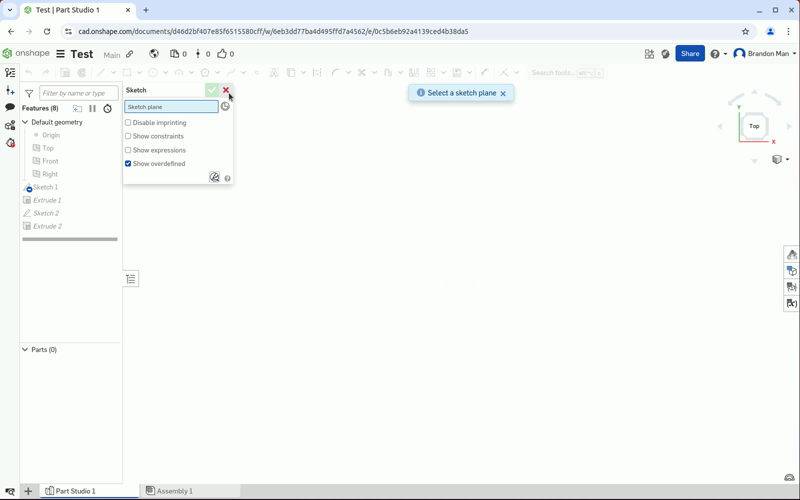
mouse_move(73, 150)
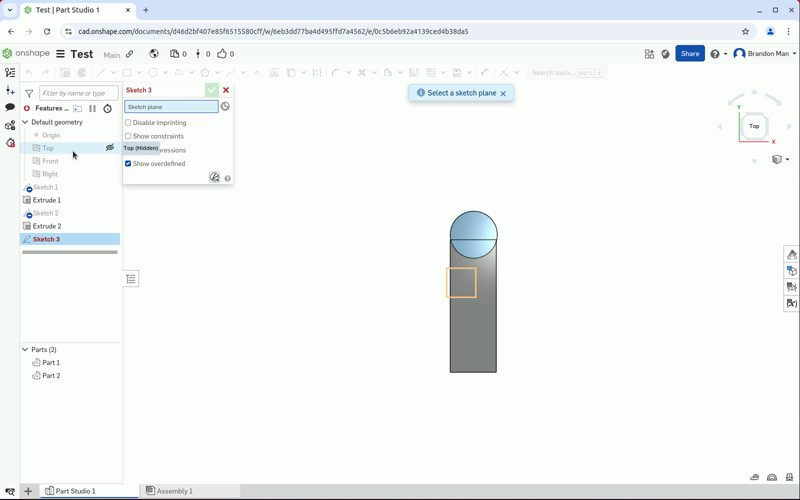
click(73, 150)
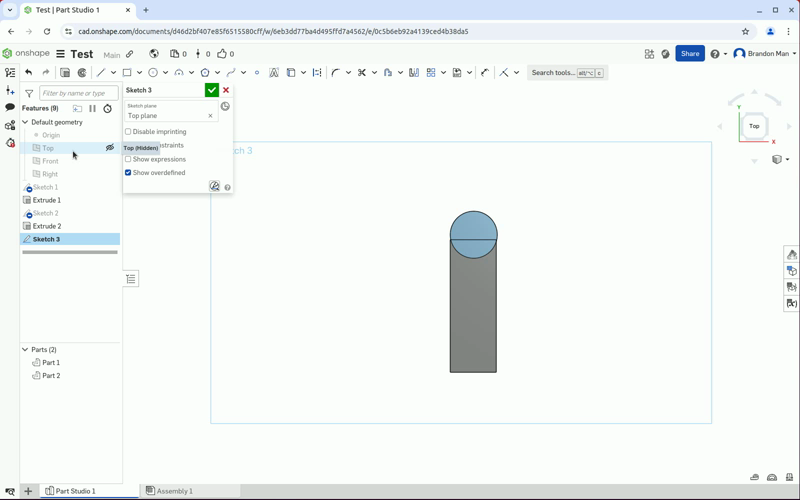
mouse_move(73, 352)
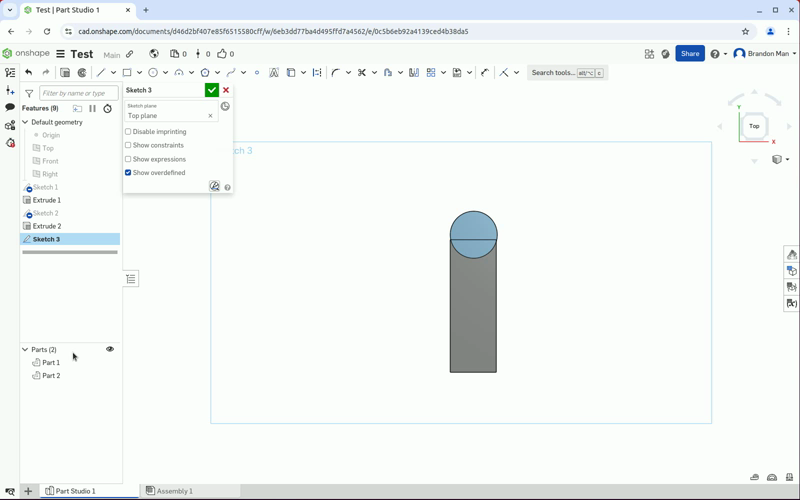
key(y)
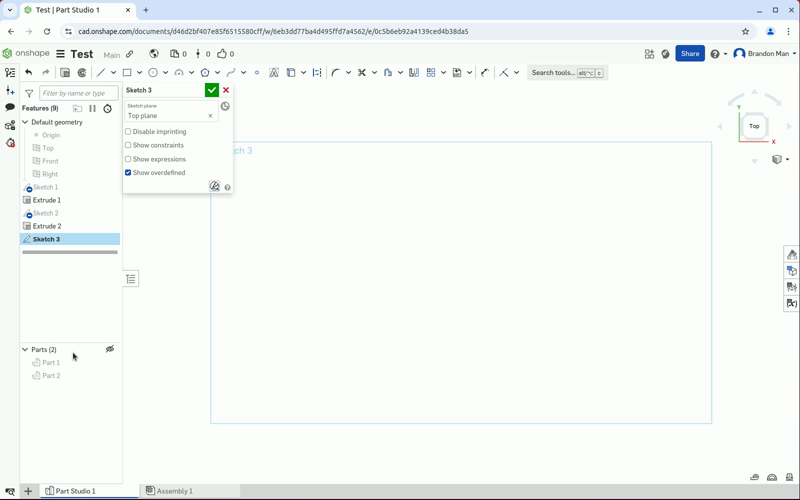
key(c)
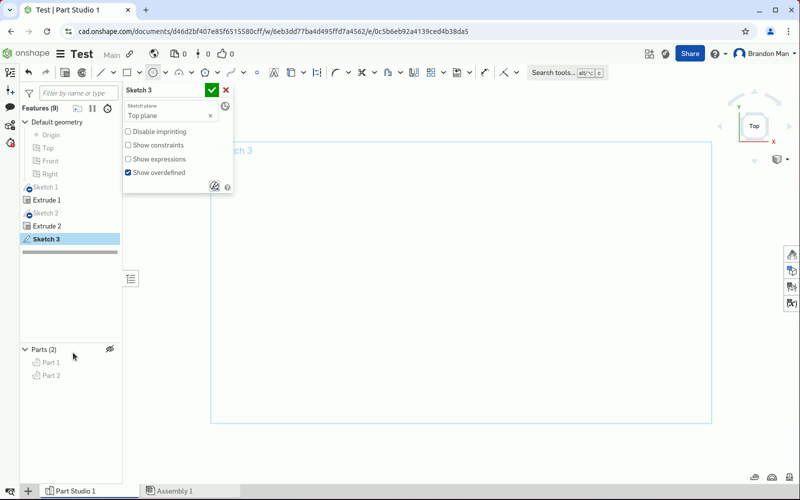
key_down(shift)
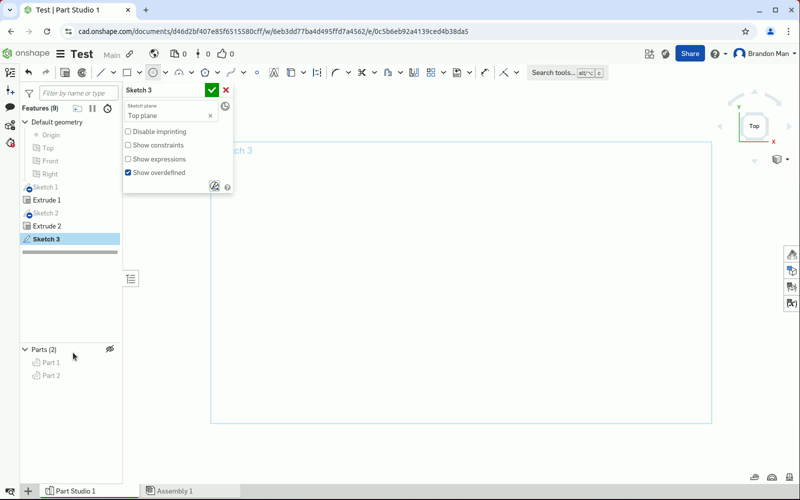
mouse_move(450, 257)
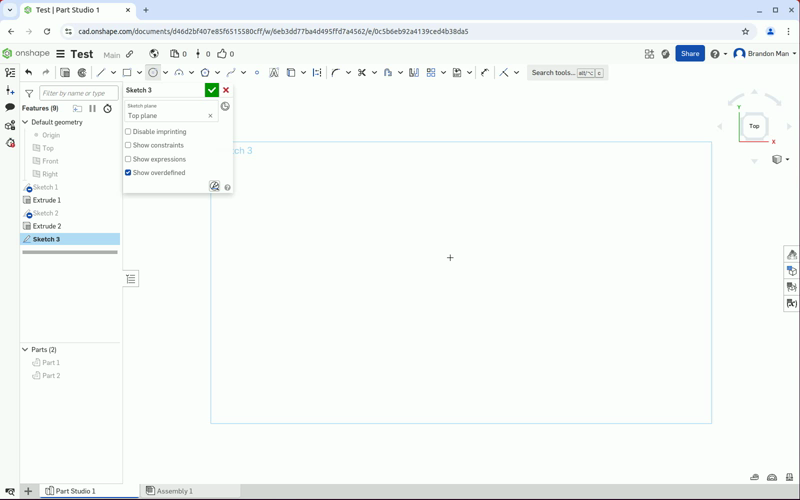
click(450, 257)
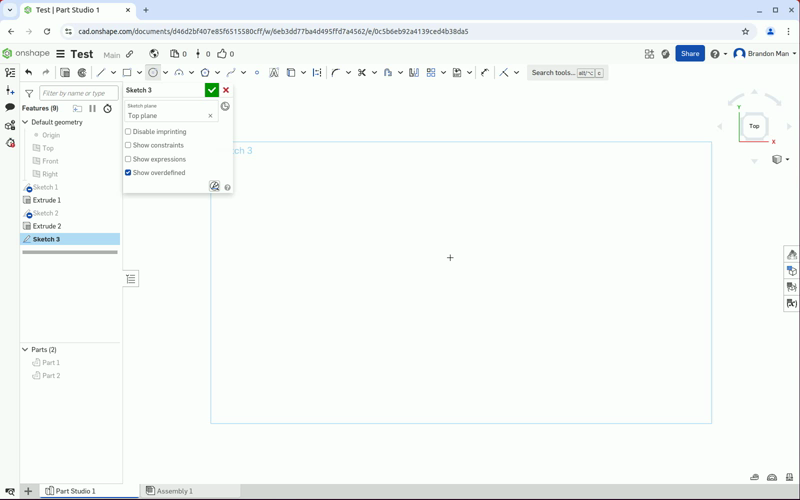
key_up(shift)
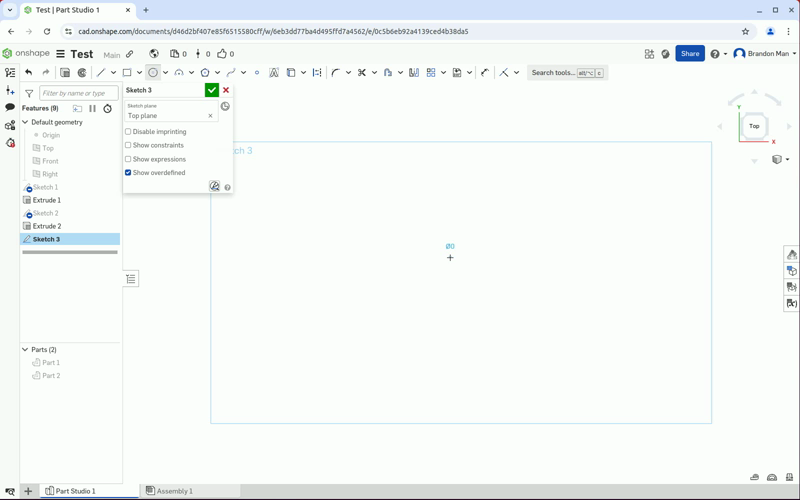
mouse_move(468, 257)
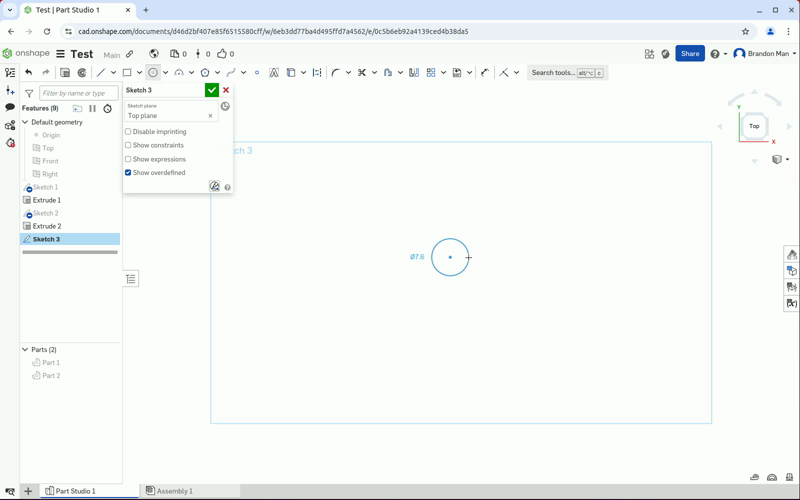
click(468, 257)
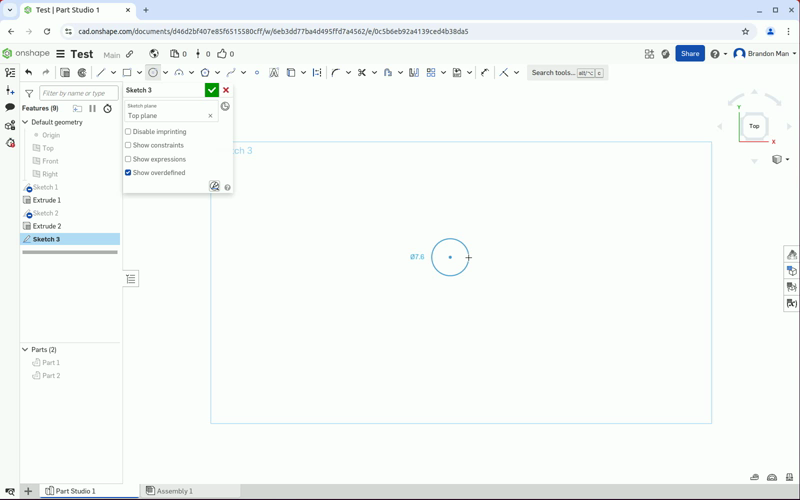
key(esc)
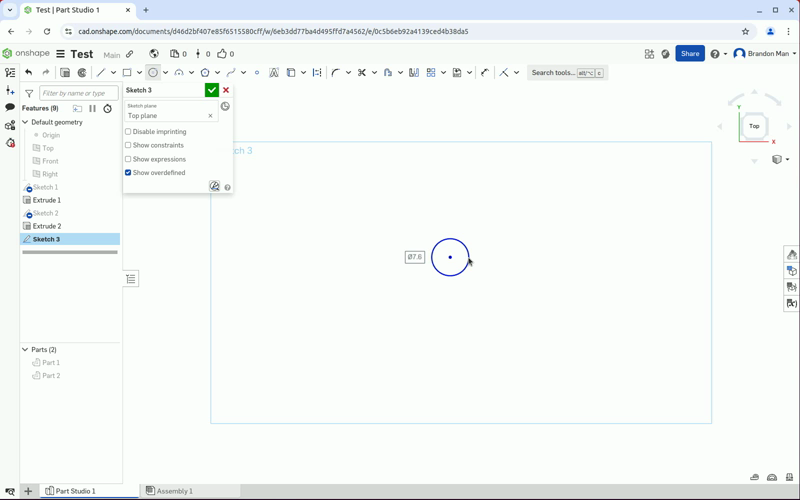
mouse_move(438, 246)
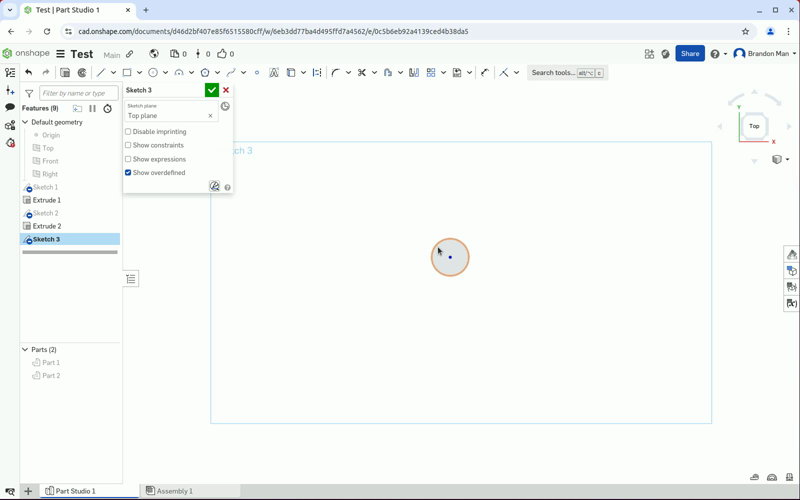
scroll(6)
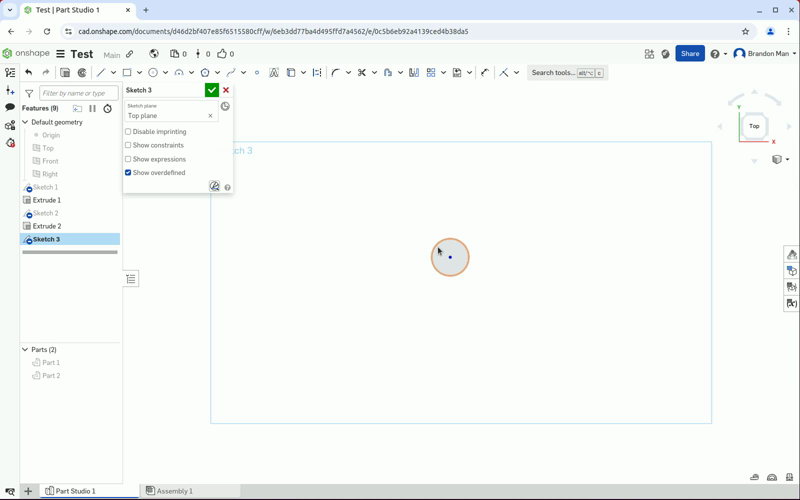
scroll(6)
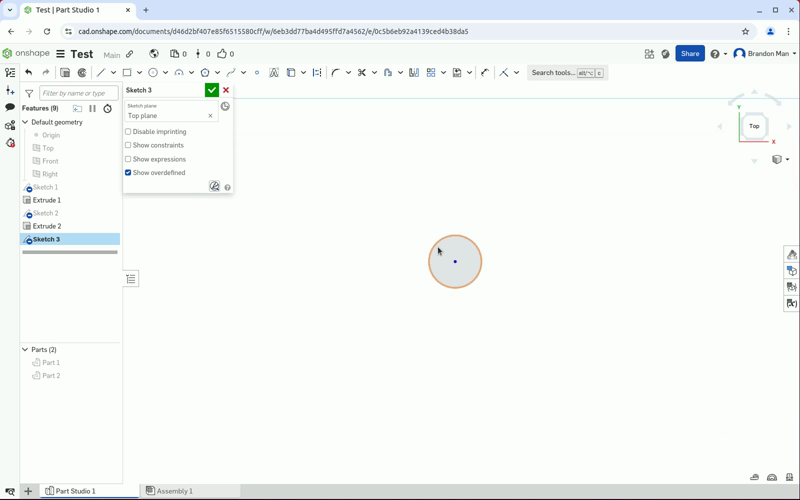
scroll(6)
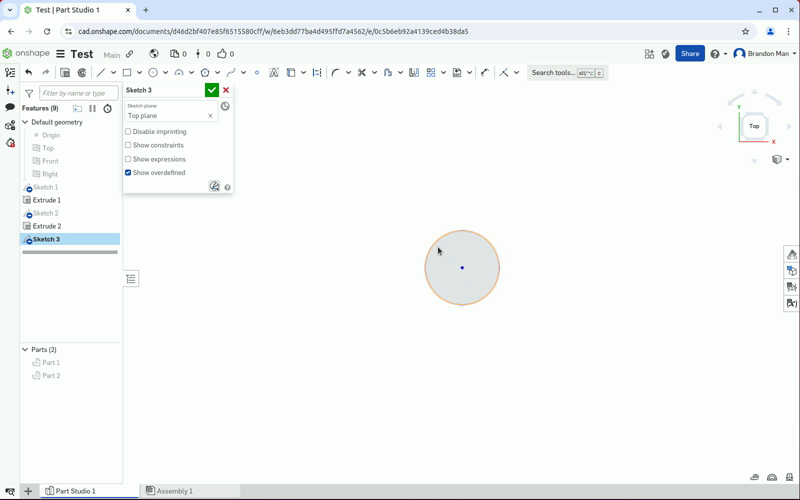
scroll(6)
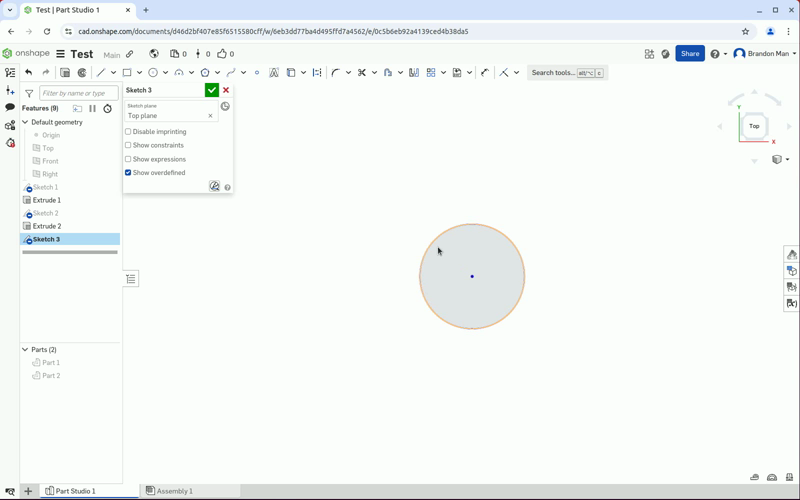
scroll(6)
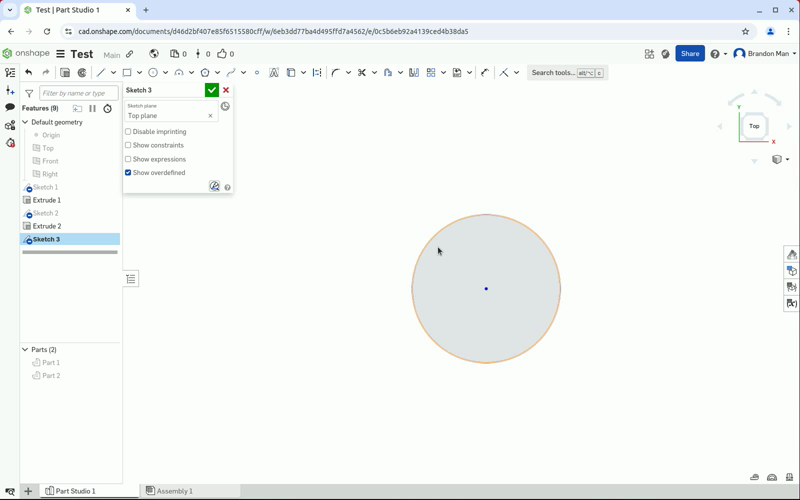
scroll(6)
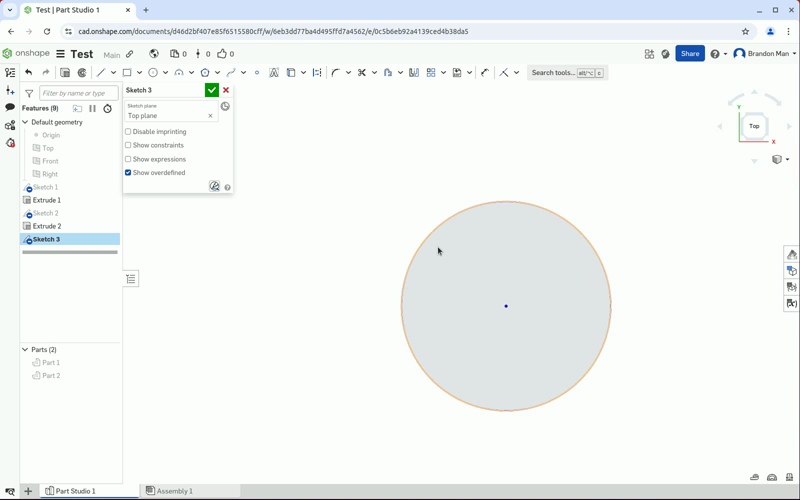
scroll(6)
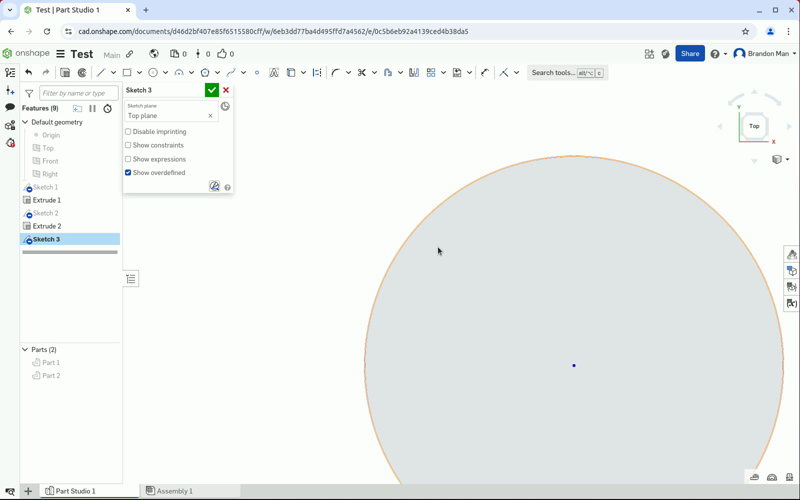
click(438, 246)
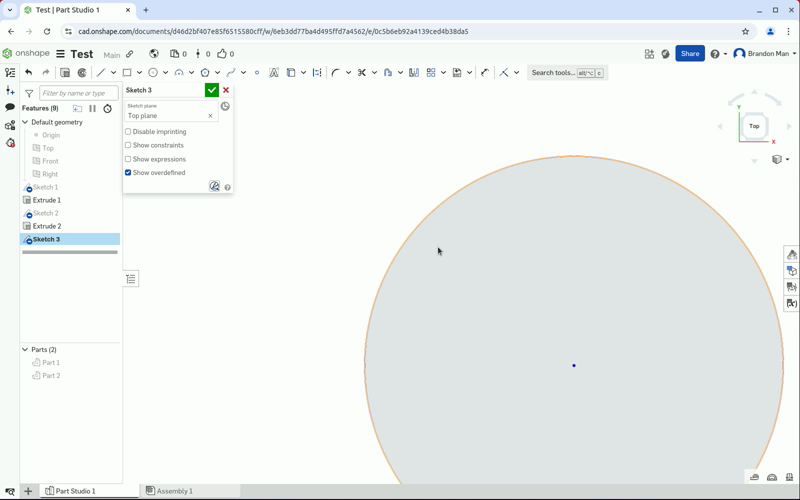
scroll(-6)
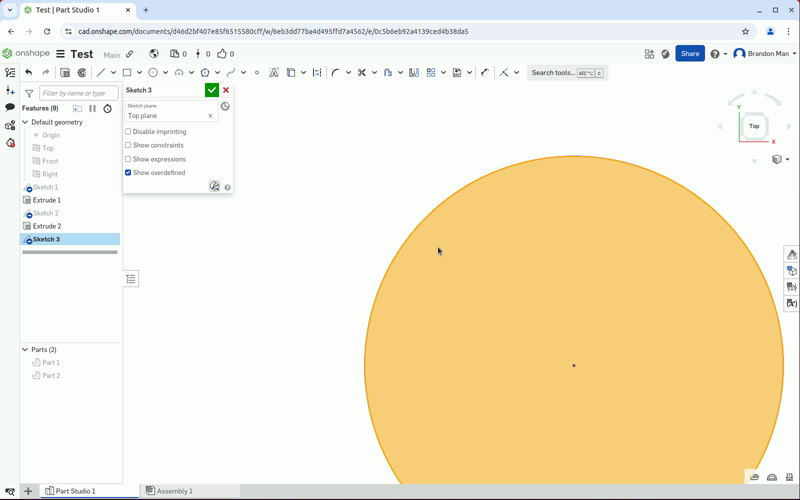
scroll(-6)
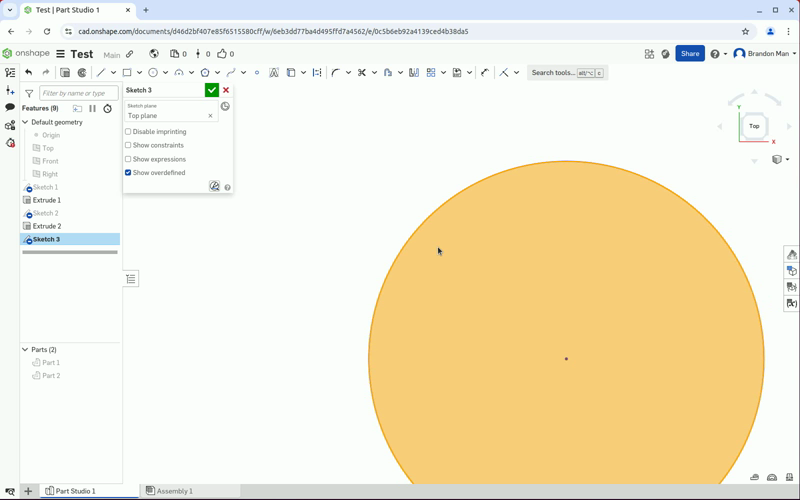
scroll(-6)
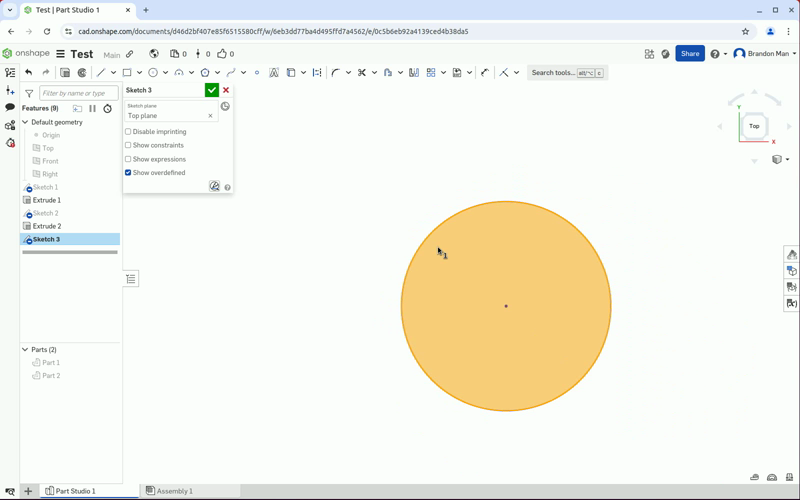
scroll(-6)
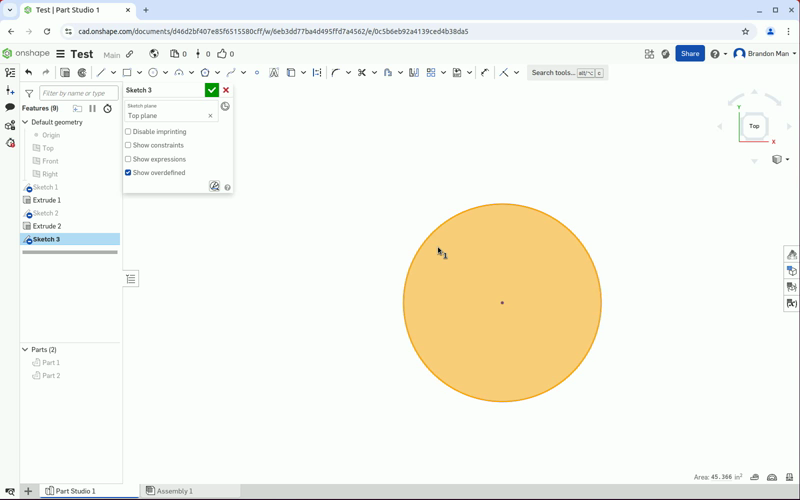
scroll(-6)
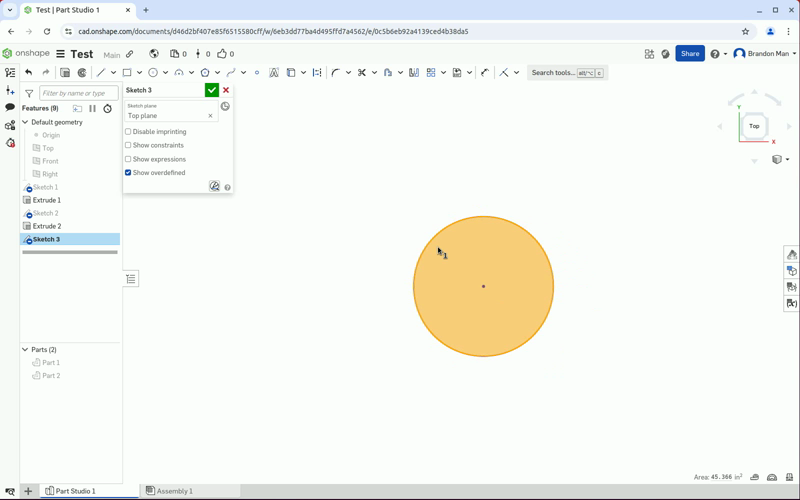
scroll(-6)
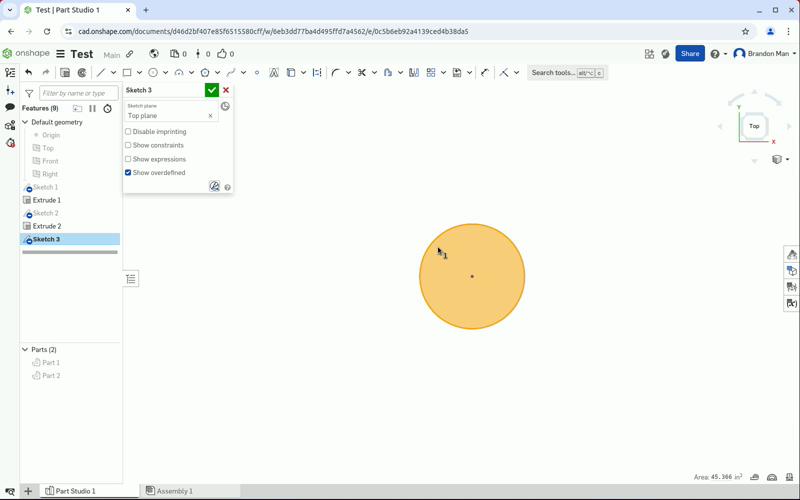
scroll(-6)
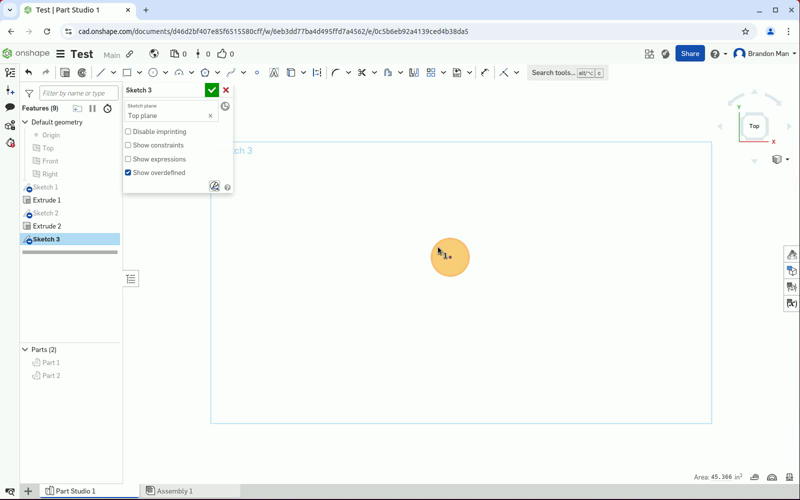
mouse_move(73, 352)
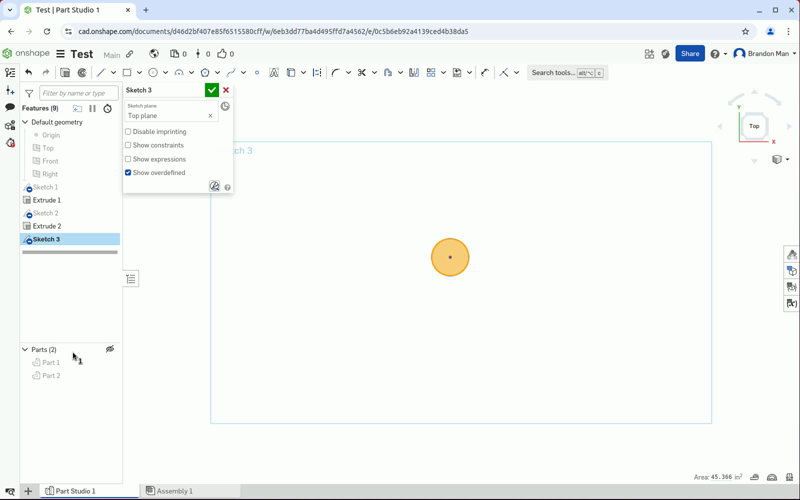
key(shift+y)
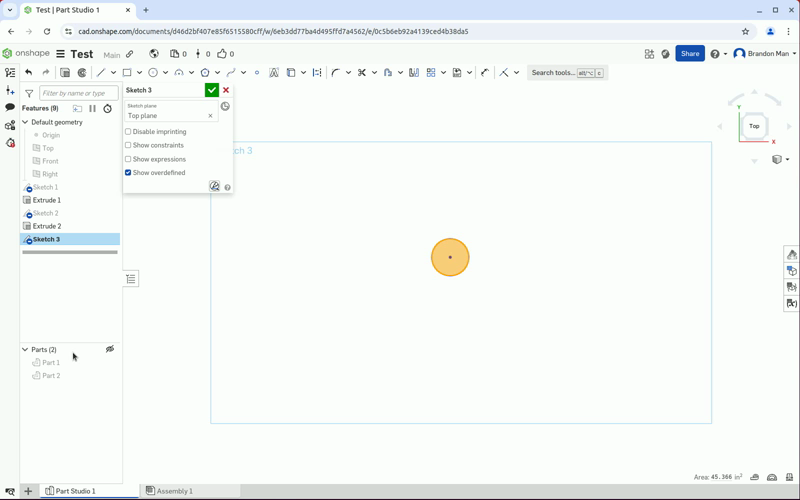
key(shift+e)
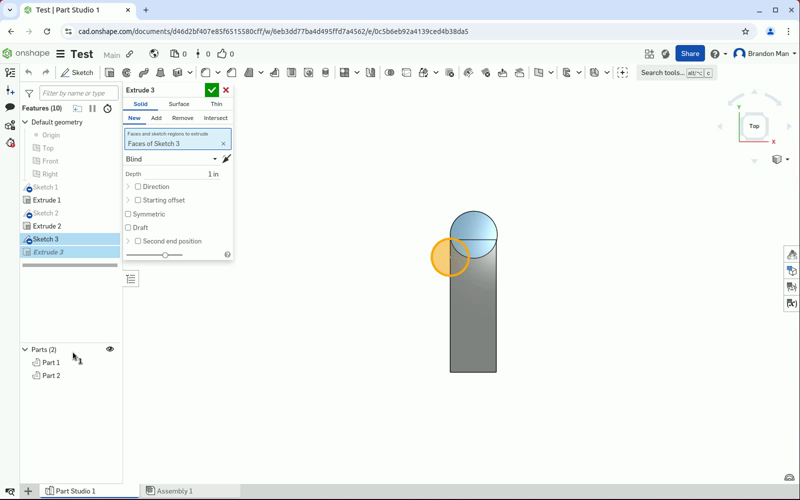
mouse_move(143, 106)
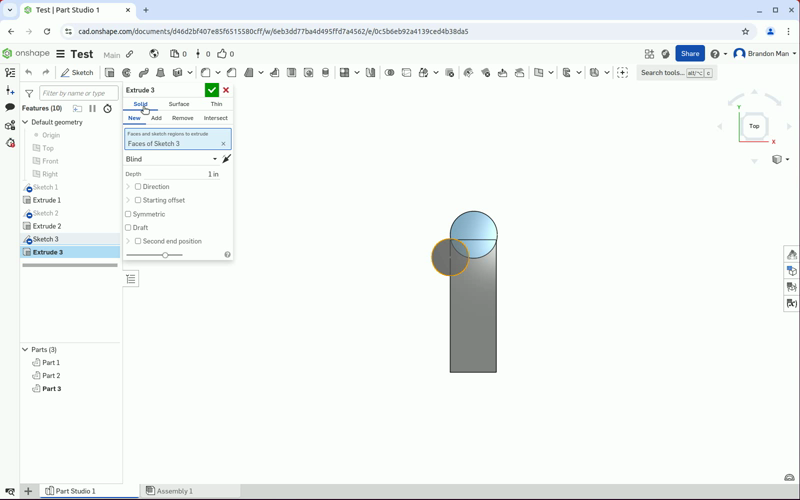
click(143, 106)
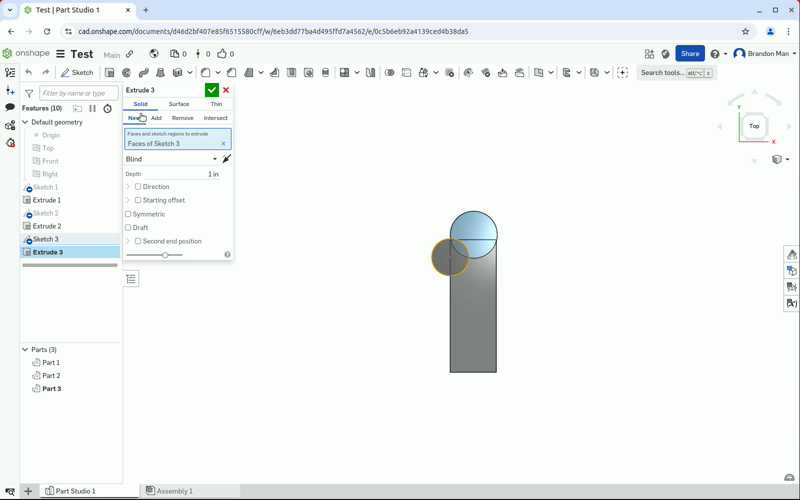
mouse_move(137, 120)
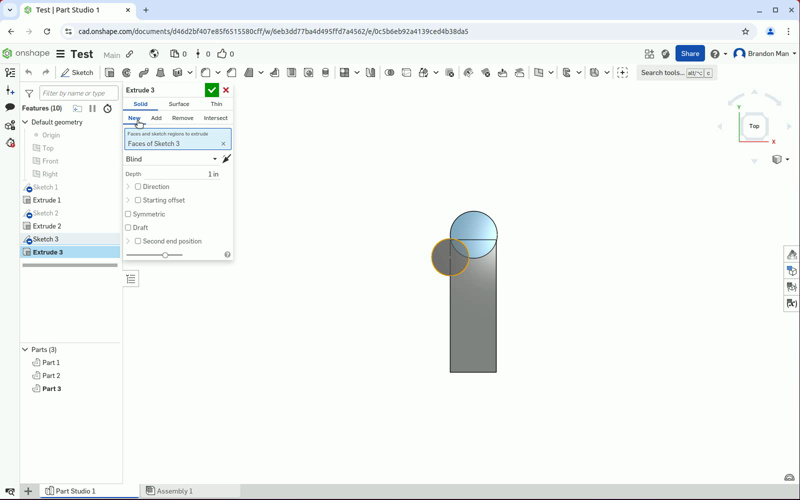
click(137, 120)
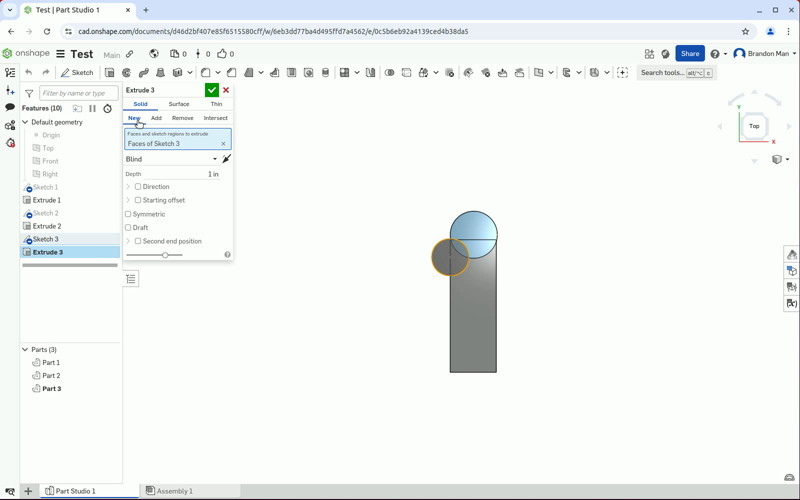
key(tab, 4)
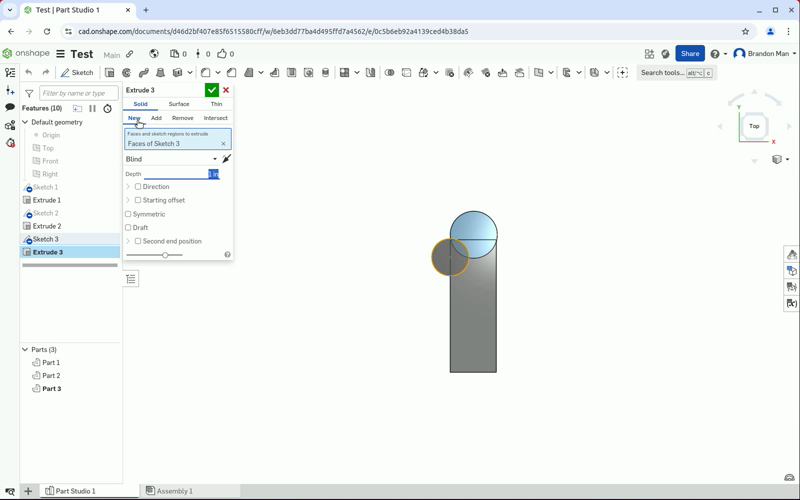
text(15.646)
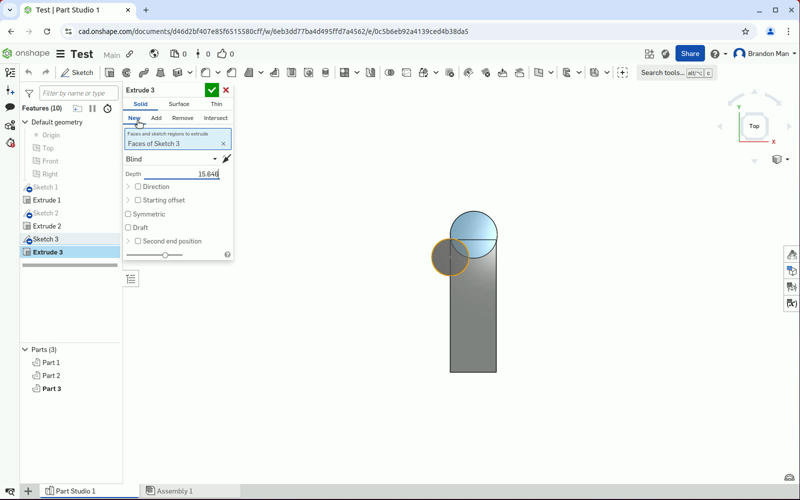
key(enter)
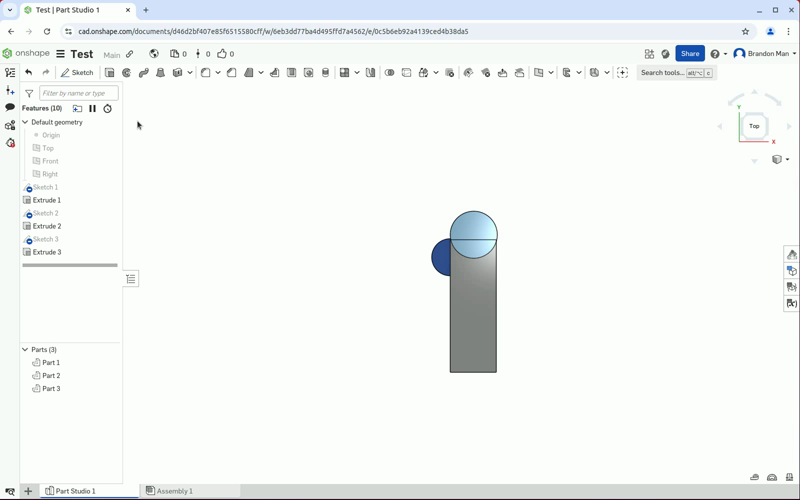
key(shift+h)
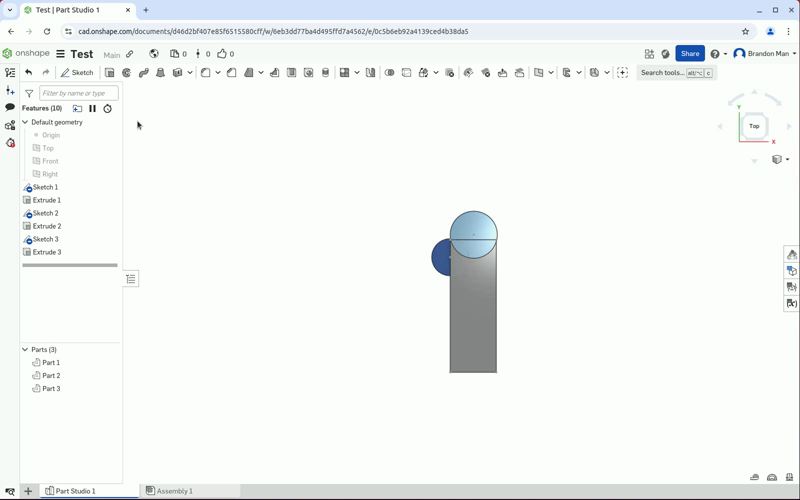
key(shift+h)
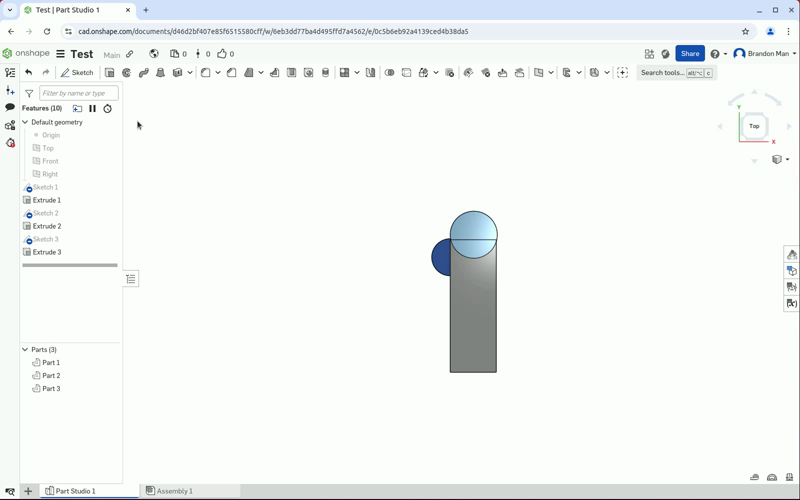
mouse_move(73, 189)
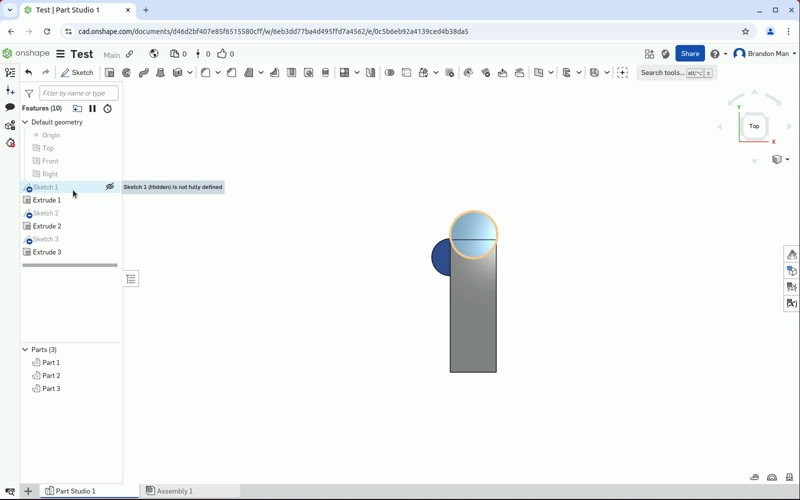
click(73, 189)
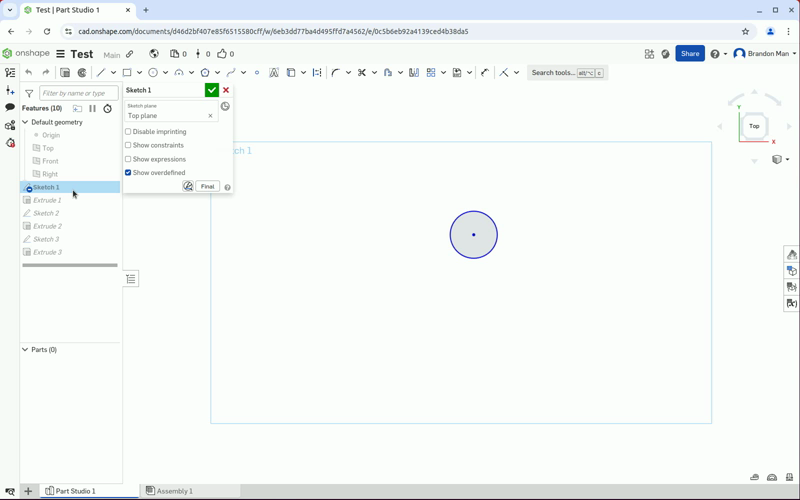
mouse_move(229, 92)
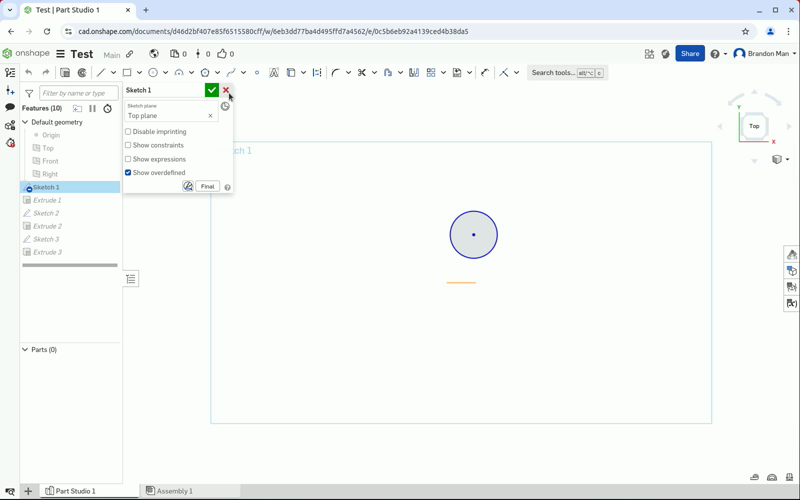
click(229, 92)
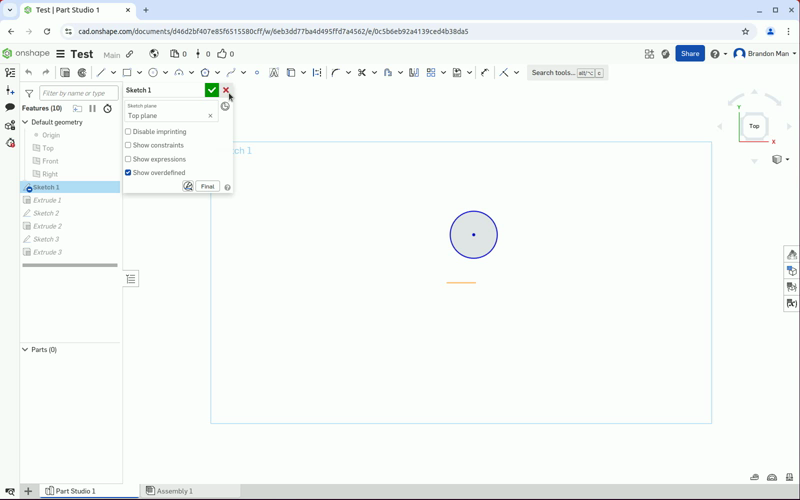
key(shift+s)
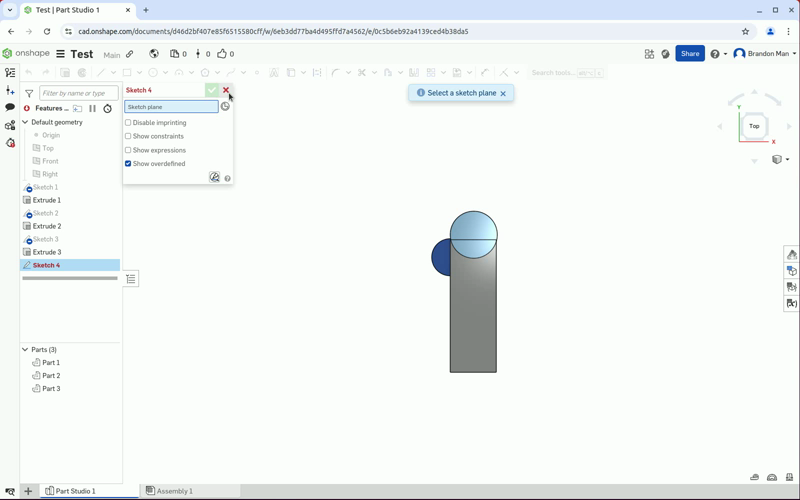
mouse_move(73, 150)
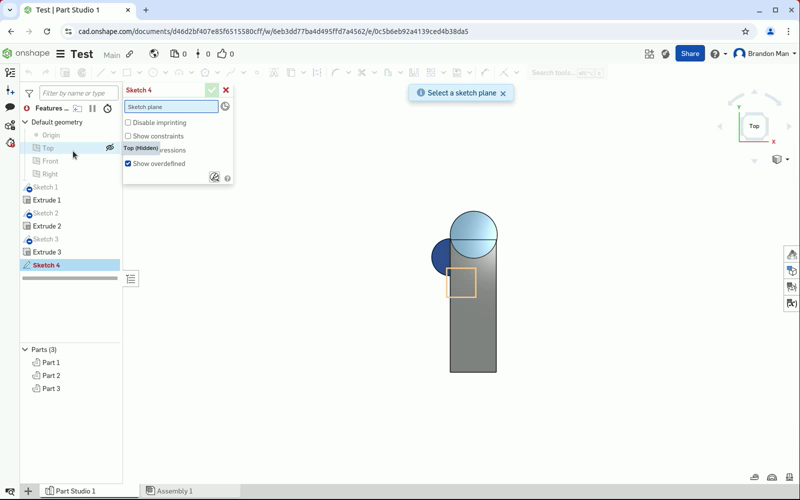
click(73, 150)
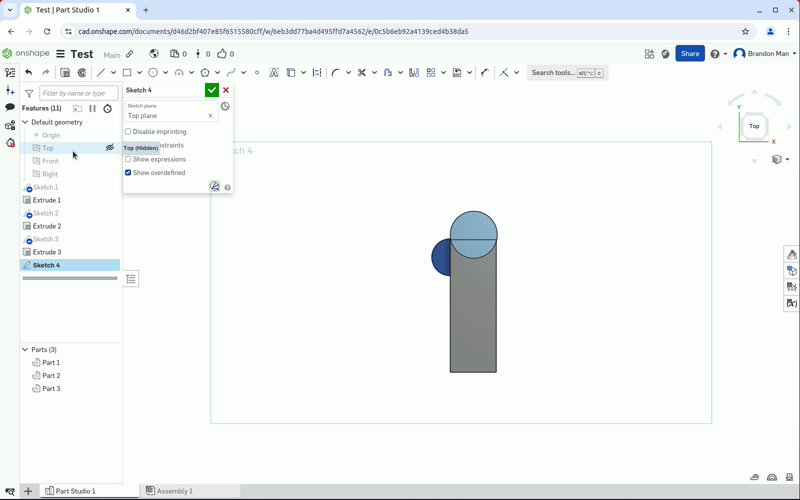
mouse_move(73, 352)
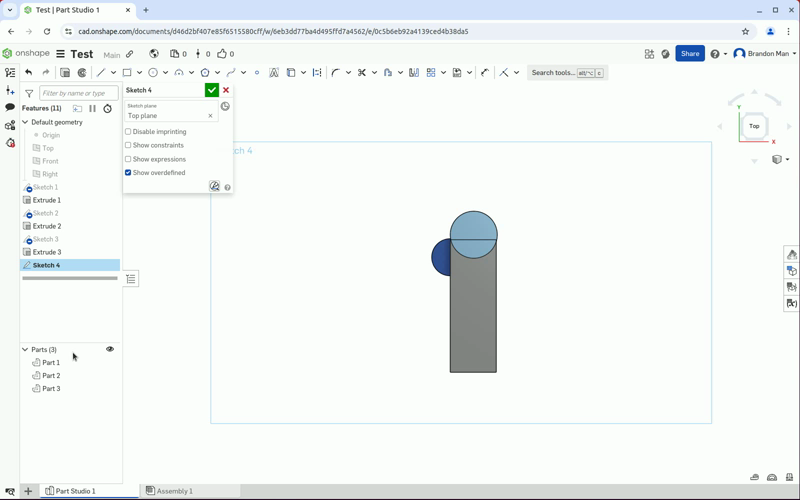
key(y)
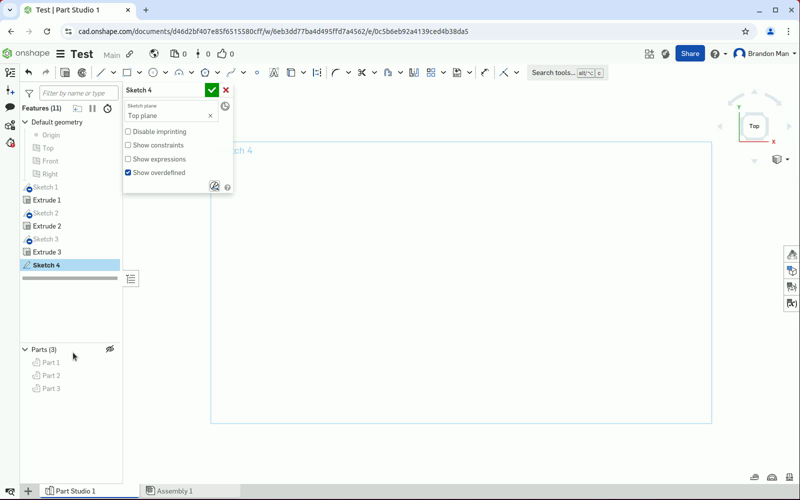
key(l)
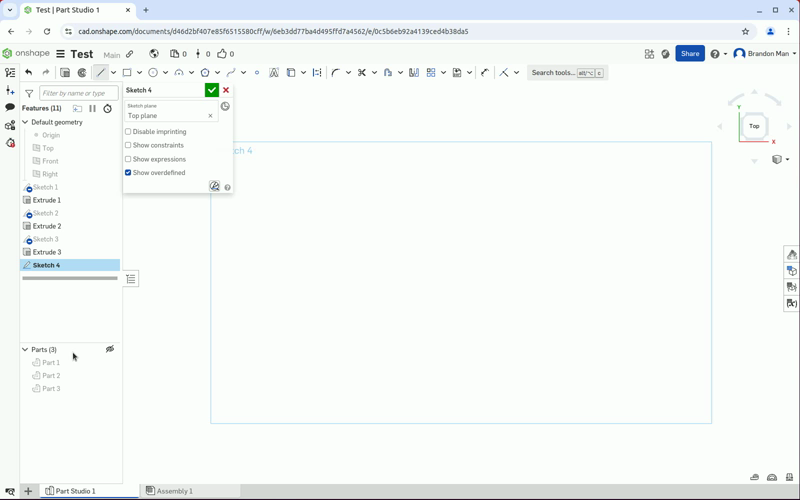
key_down(shift)
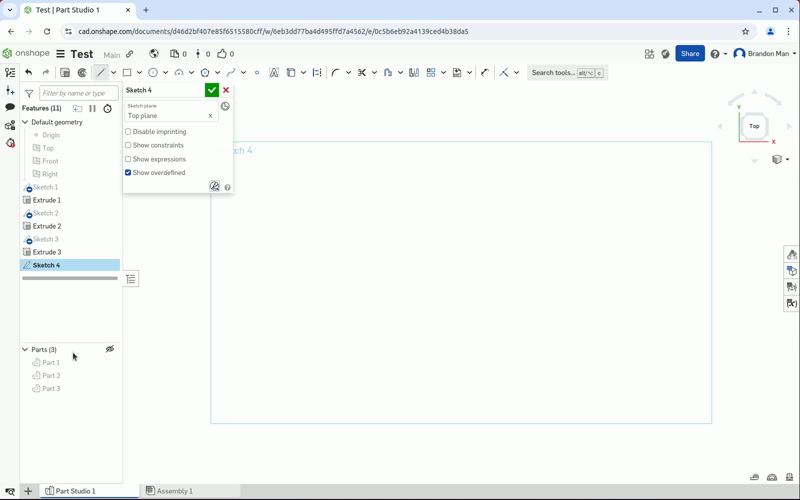
mouse_move(432, 370)
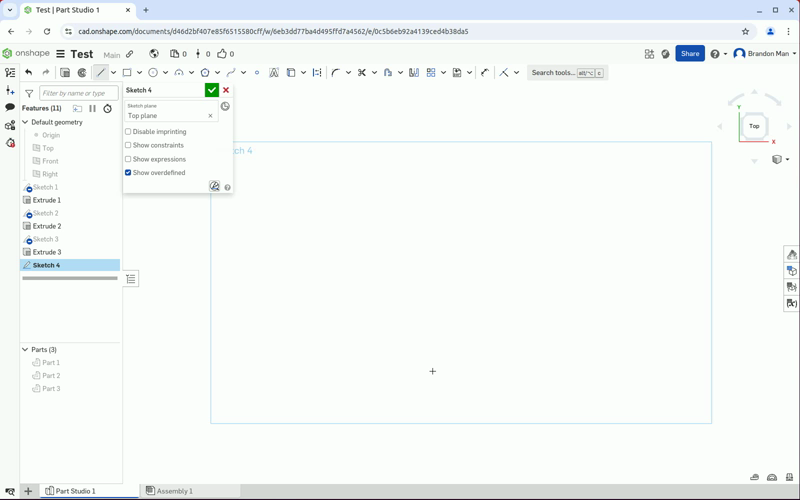
click(432, 370)
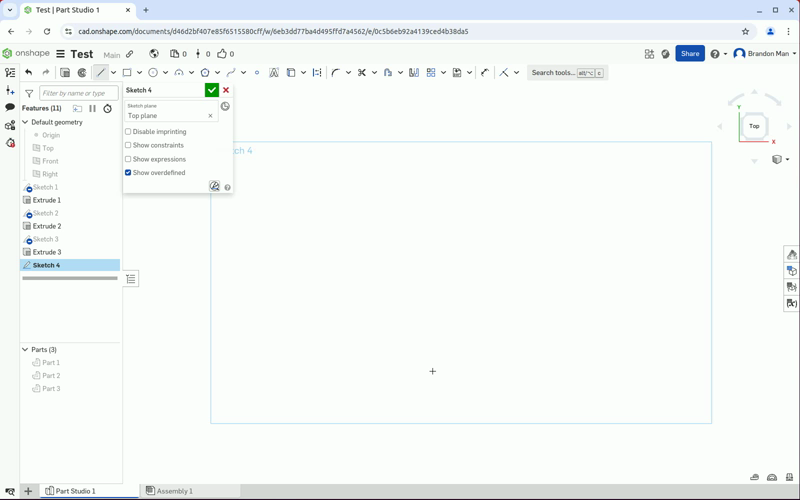
key_up(shift)
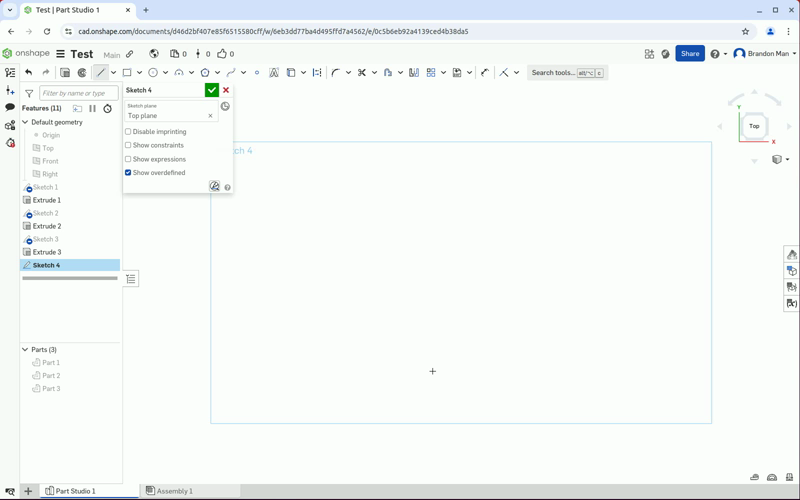
key_down(shift)
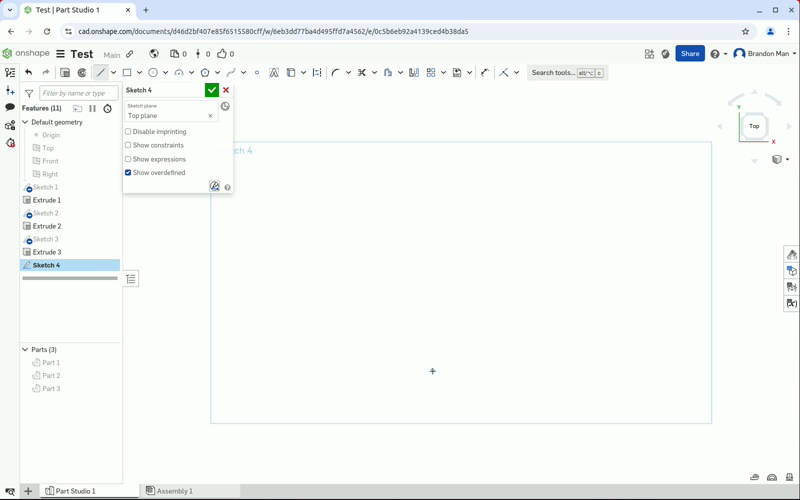
mouse_move(462, 370)
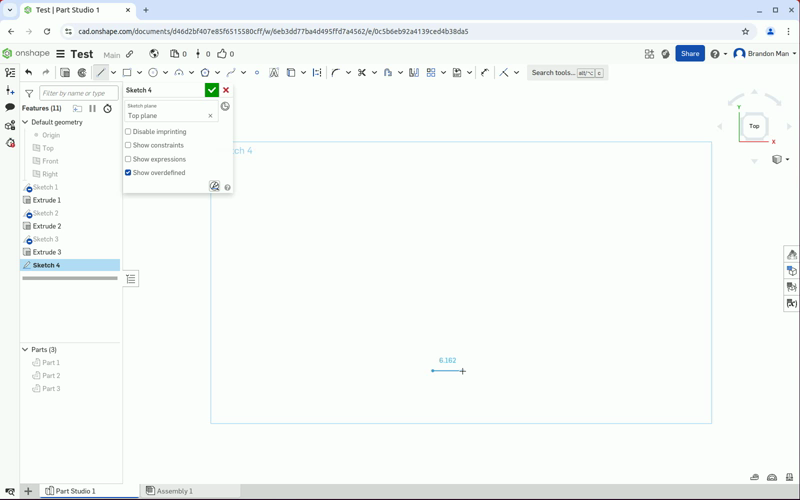
mouse_move(449, 370)
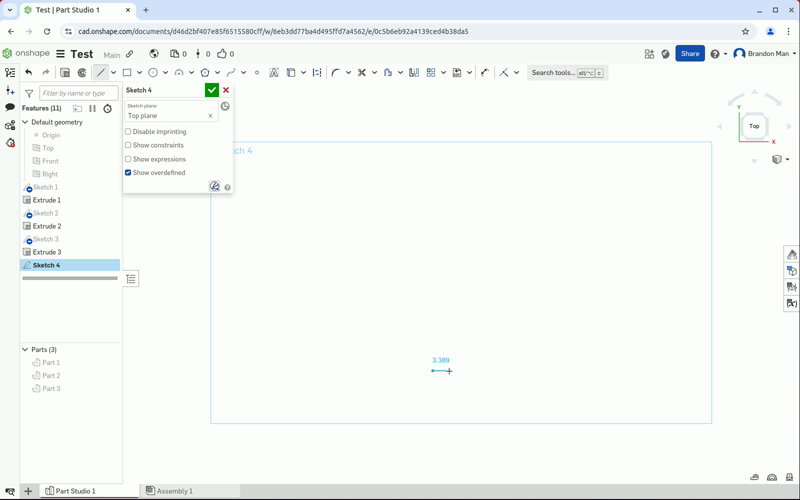
click(449, 370)
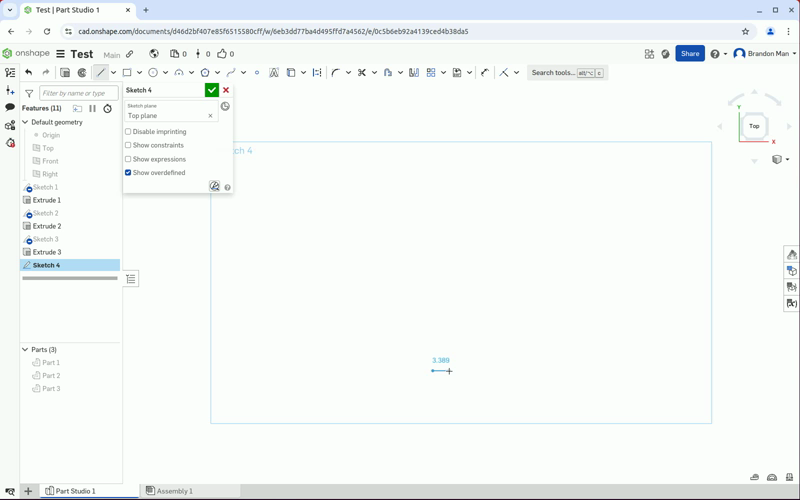
key_up(shift)
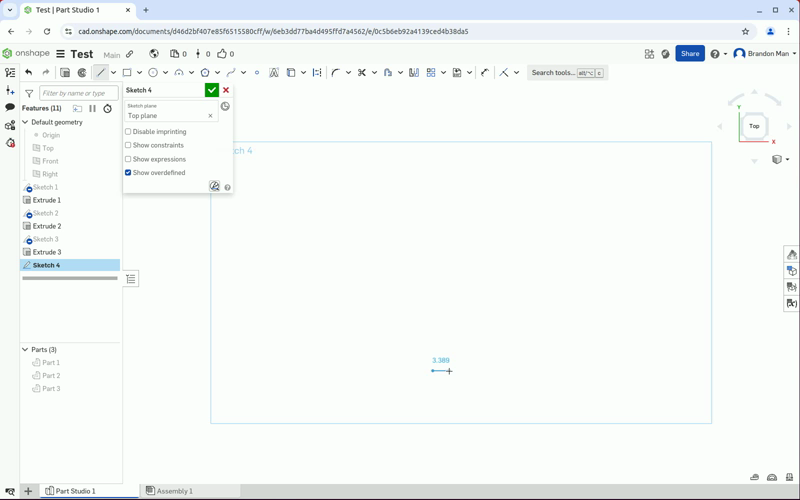
key_down(shift)
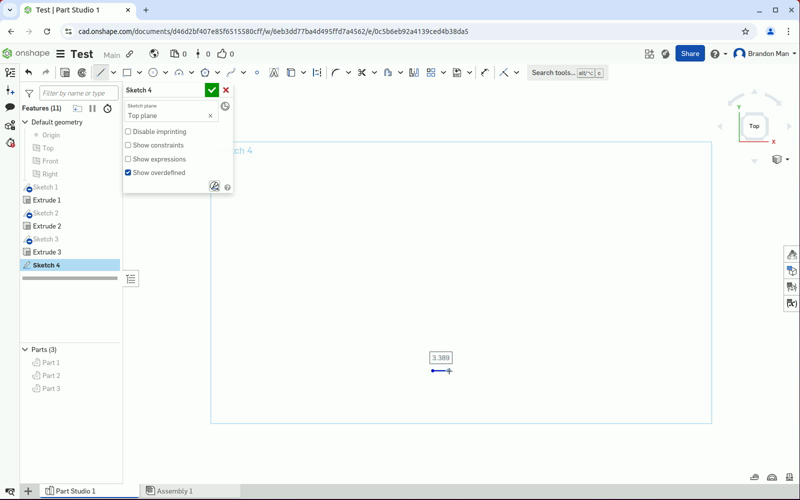
mouse_move(449, 255)
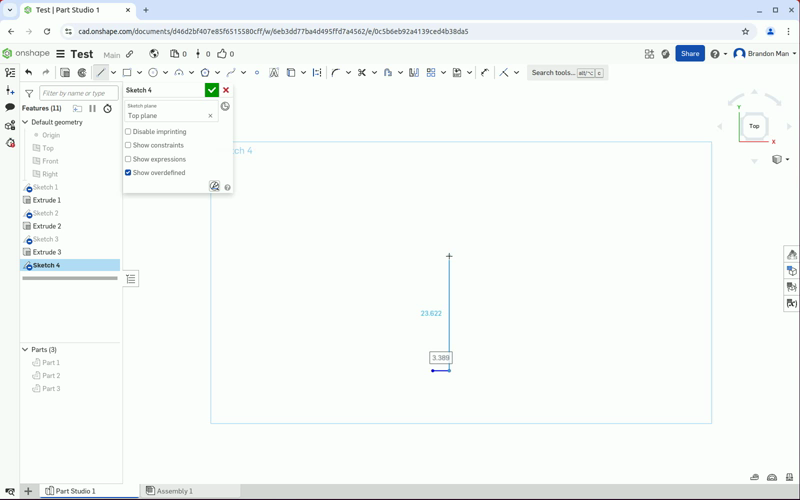
click(449, 255)
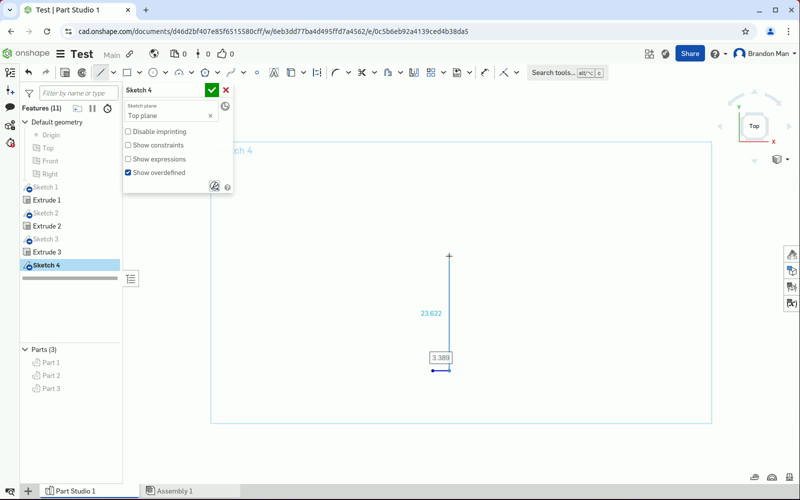
key_up(shift)
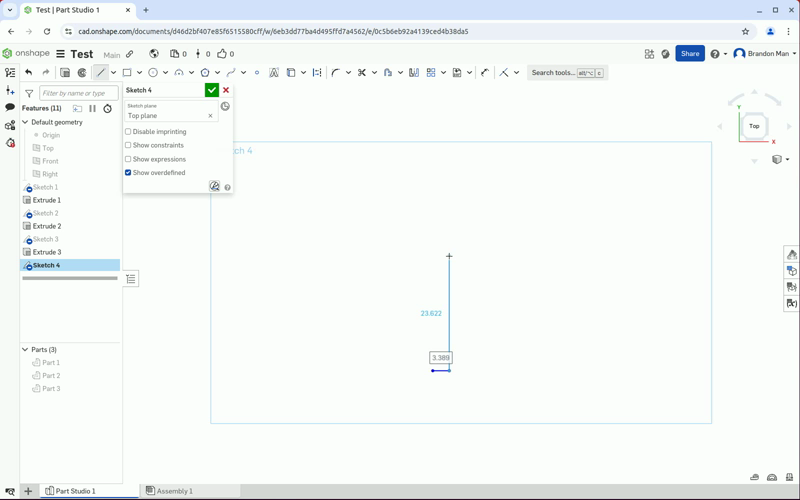
key_down(shift)
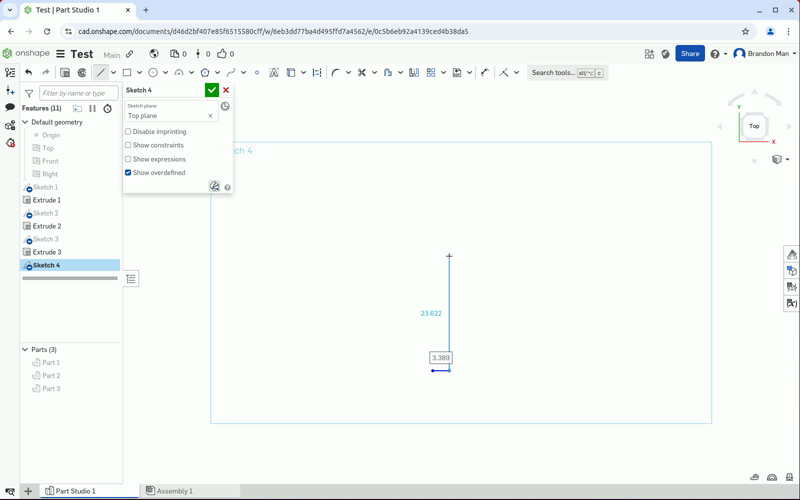
mouse_move(479, 255)
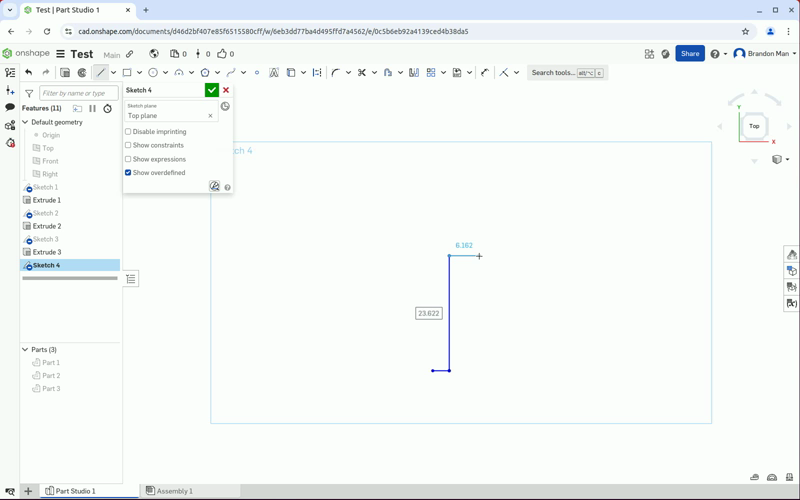
mouse_move(432, 255)
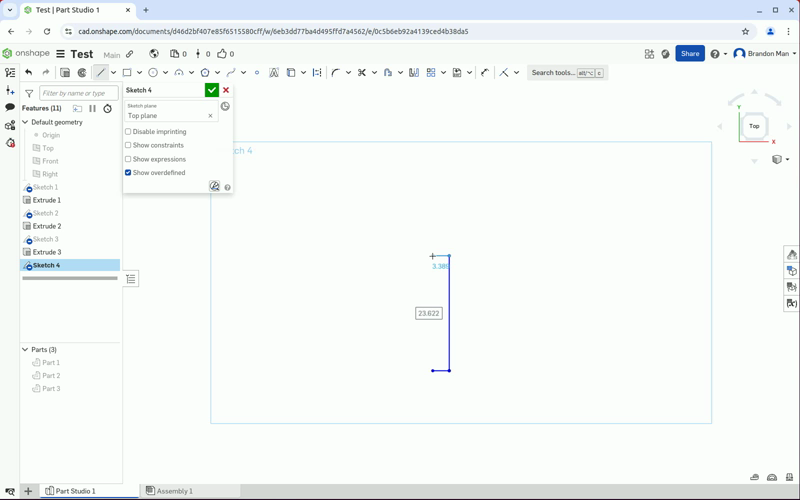
click(432, 255)
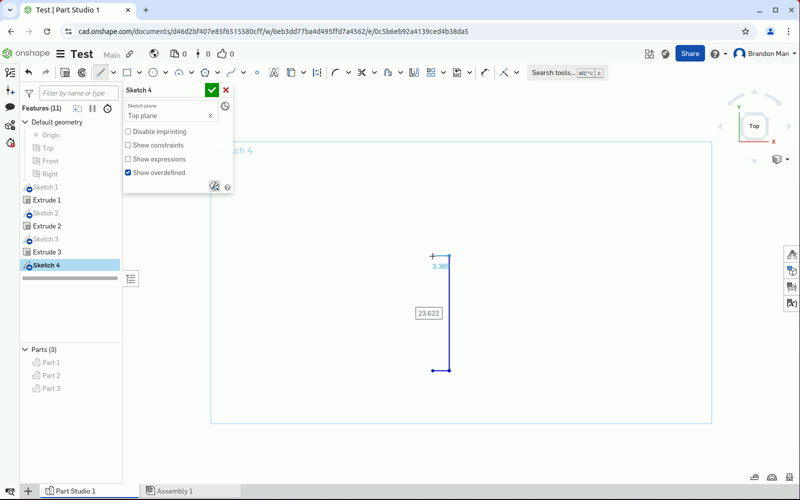
key_up(shift)
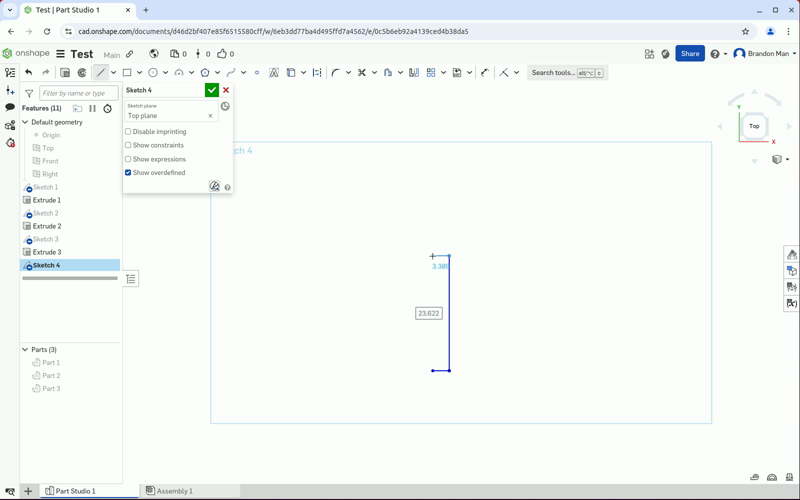
key_down(shift)
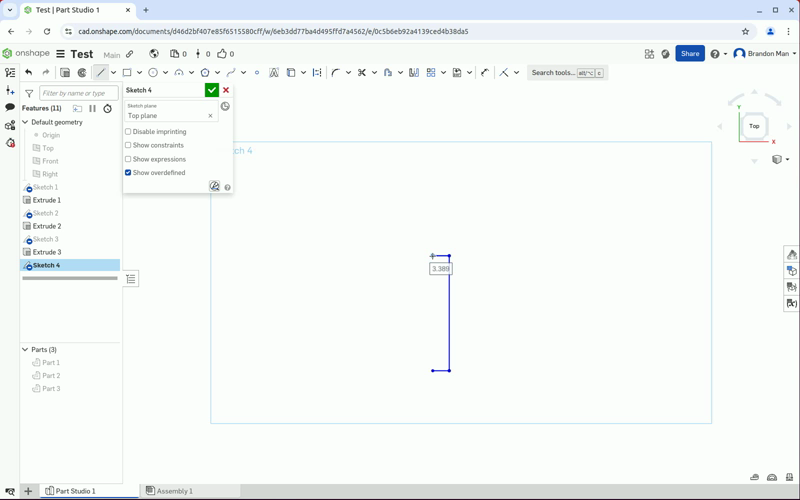
mouse_move(432, 370)
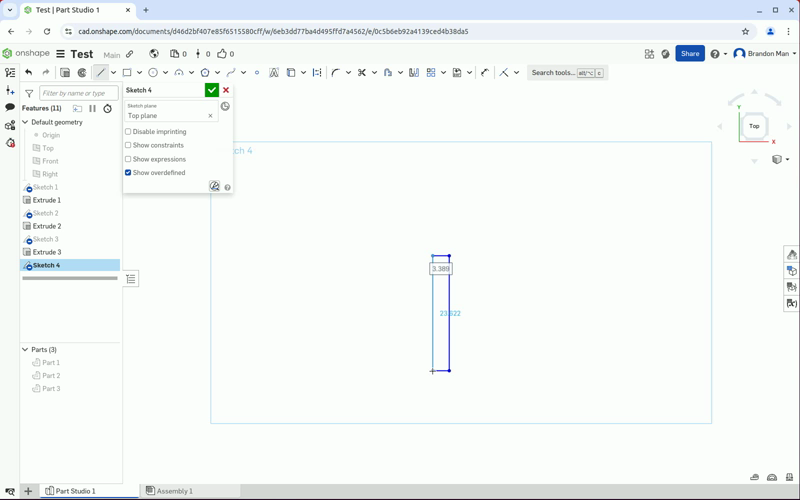
key_up(shift)
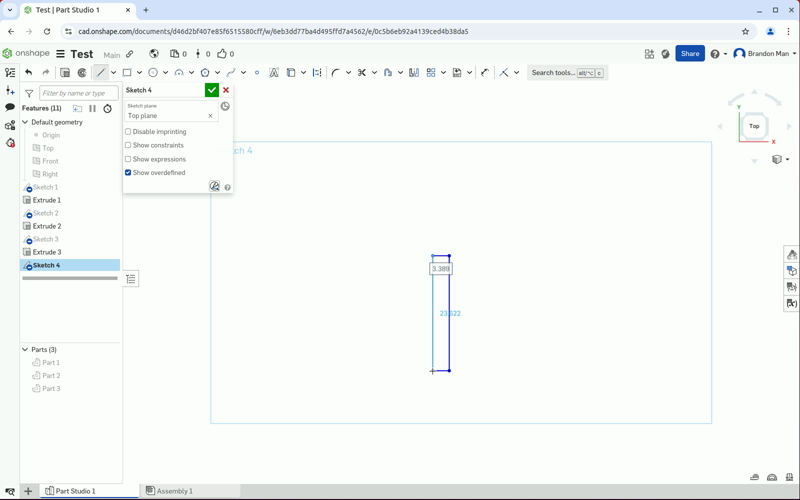
click(432, 370)
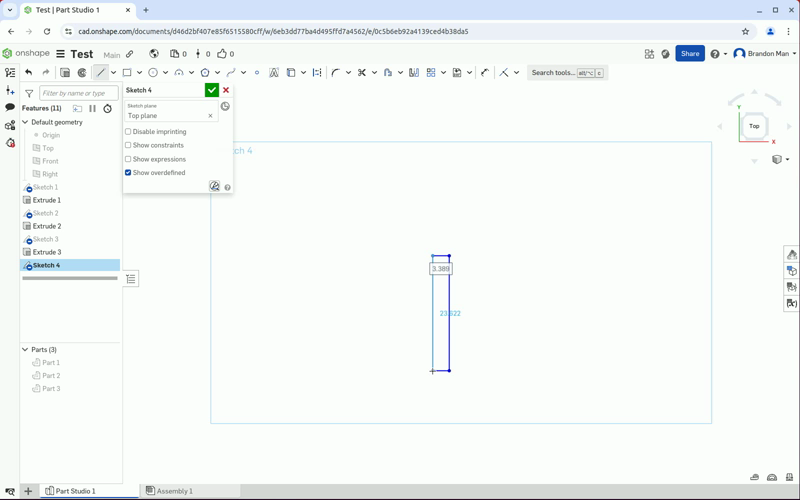
key(esc)
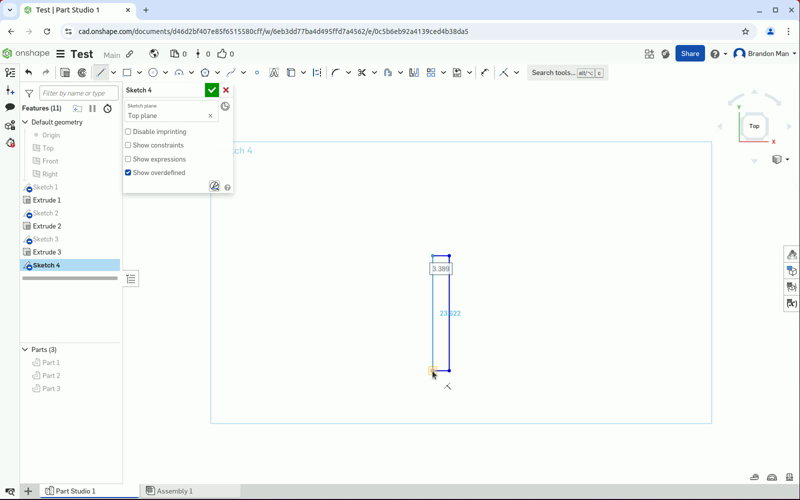
mouse_move(437, 329)
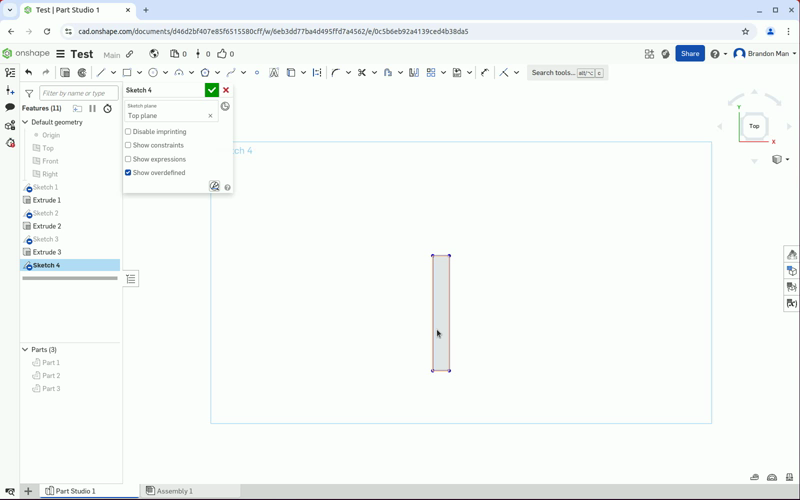
click(437, 329)
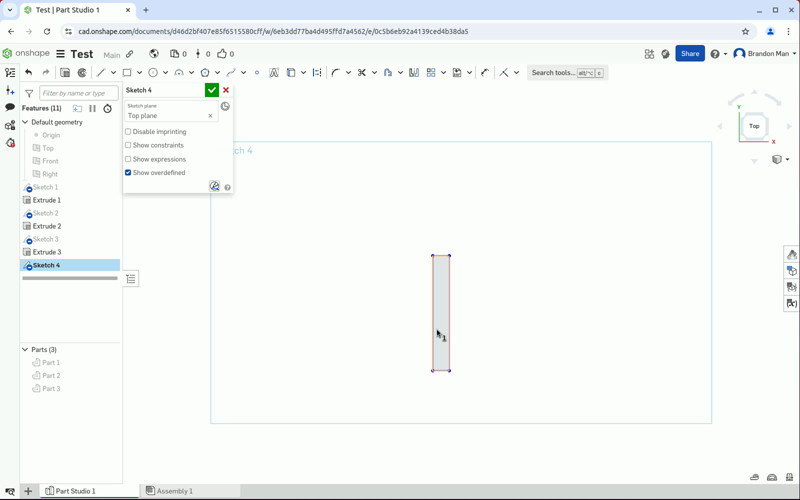
mouse_move(73, 352)
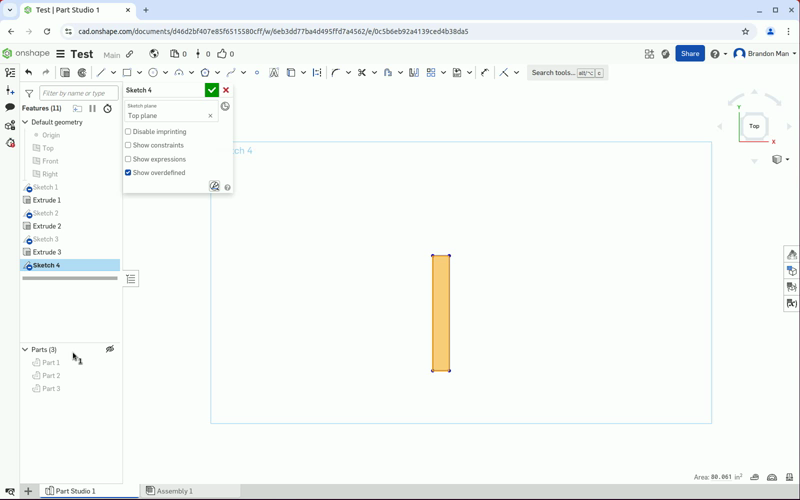
key(shift+y)
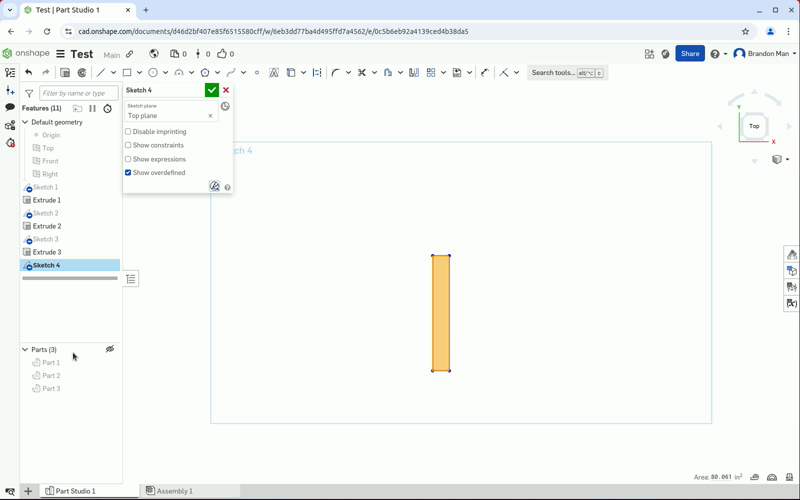
key(shift+e)
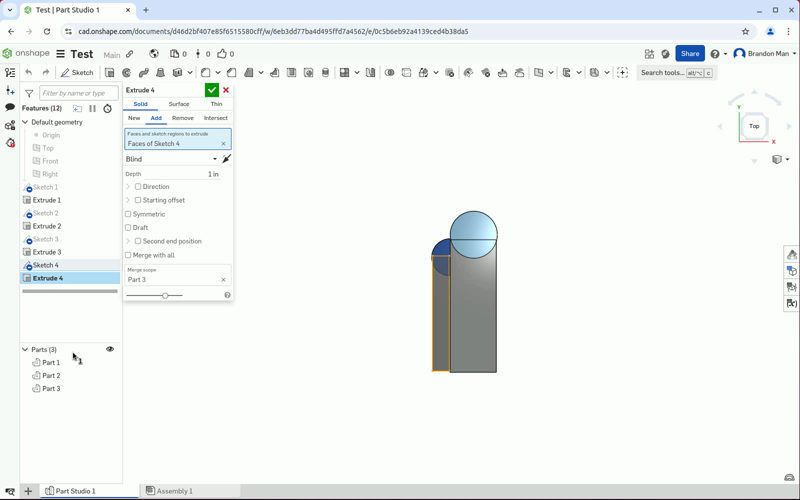
mouse_move(143, 106)
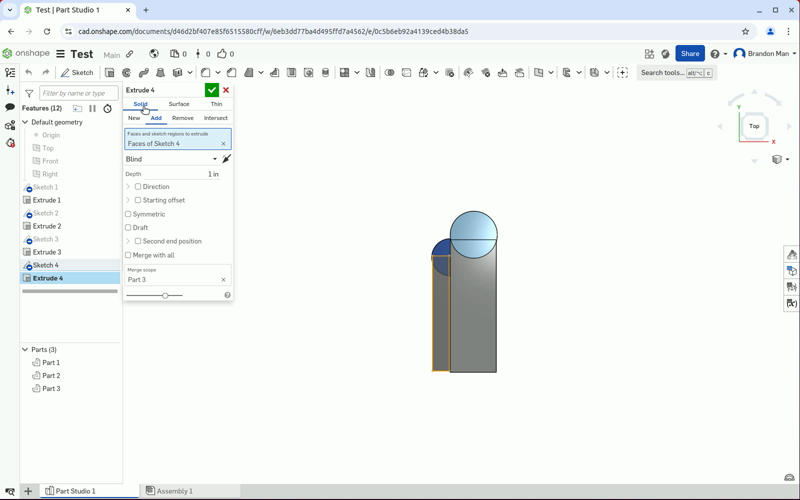
click(143, 106)
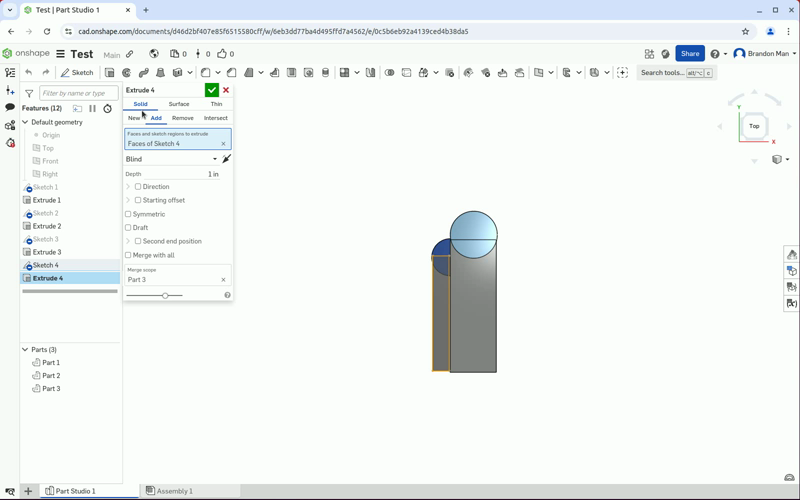
mouse_move(137, 120)
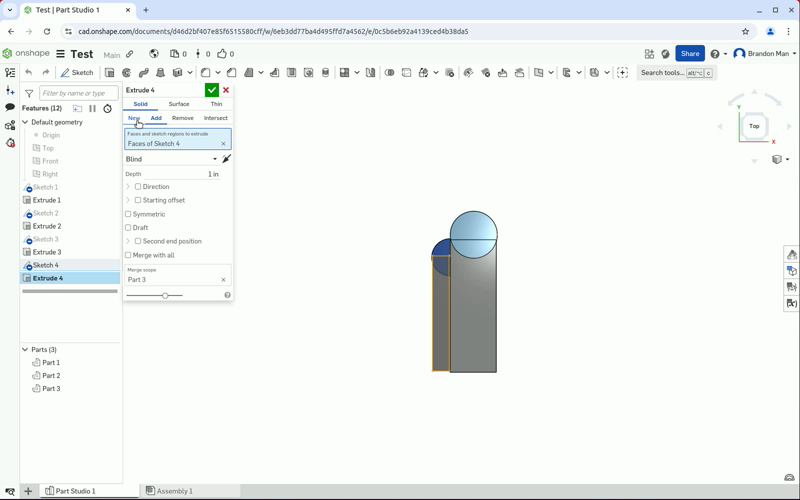
click(137, 120)
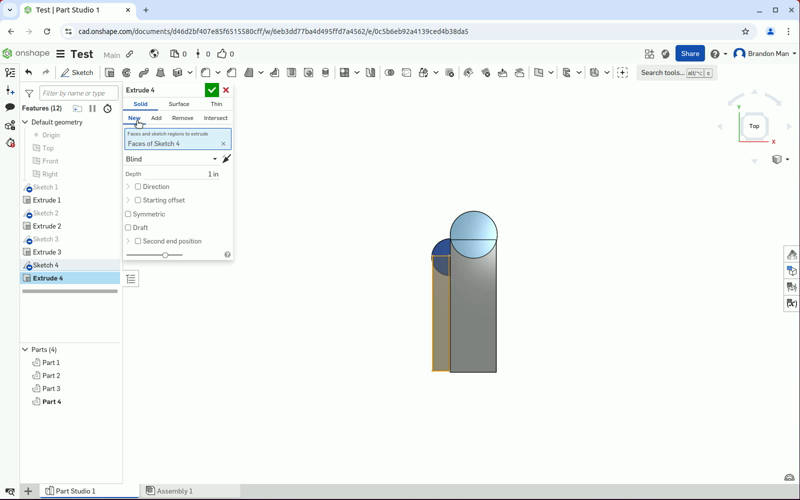
key(tab, 4)
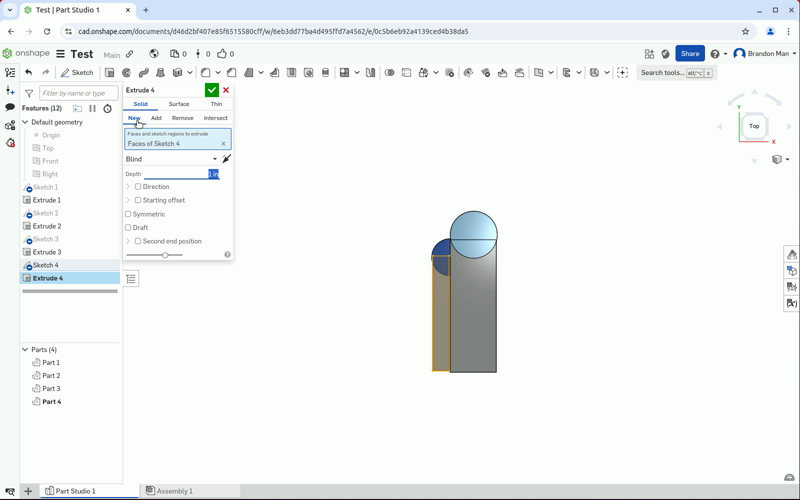
text(15.646)
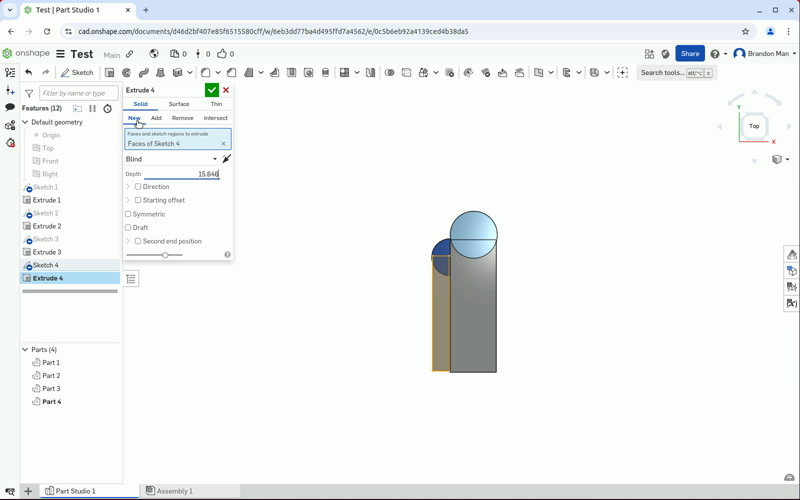
key(enter)
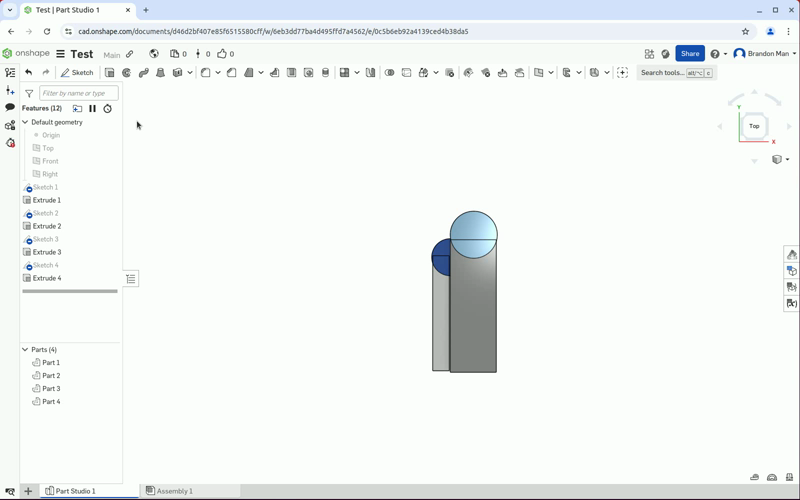
key(shift+h)
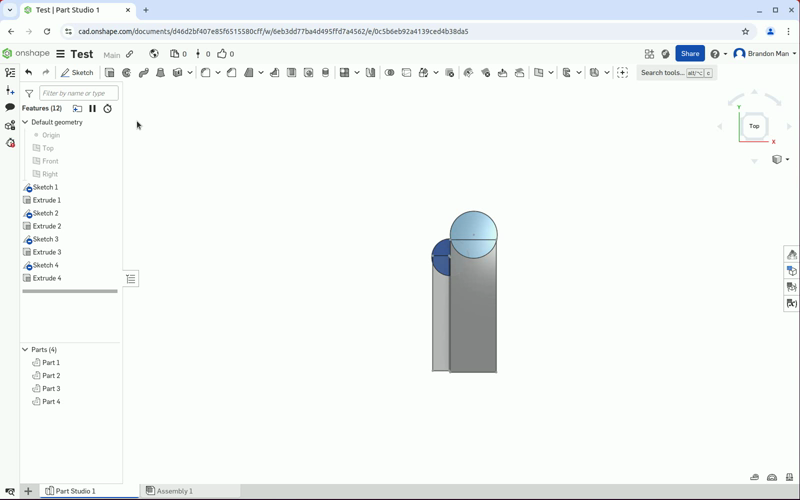
key(shift+h)
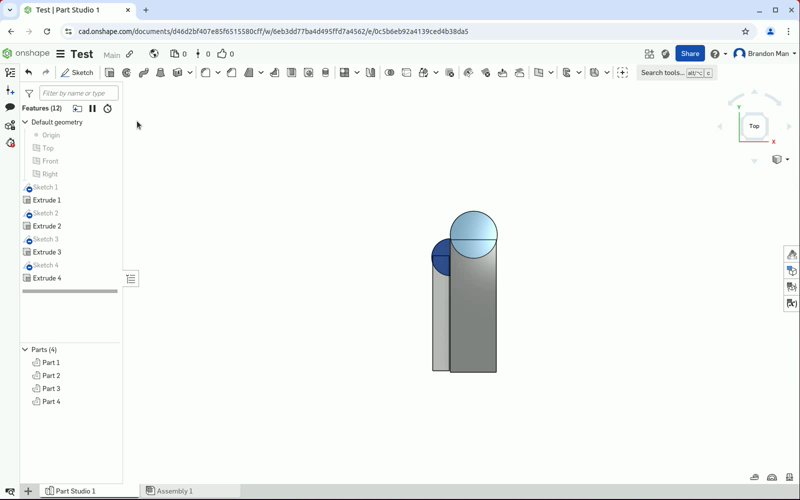
mouse_move(73, 189)
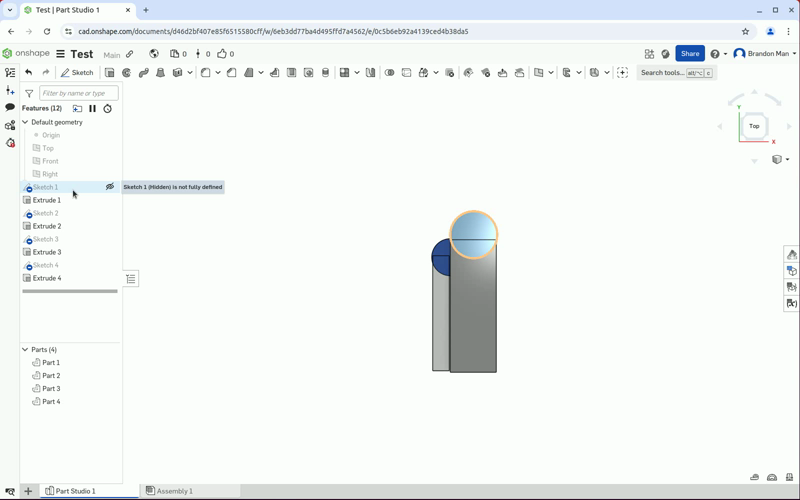
click(73, 189)
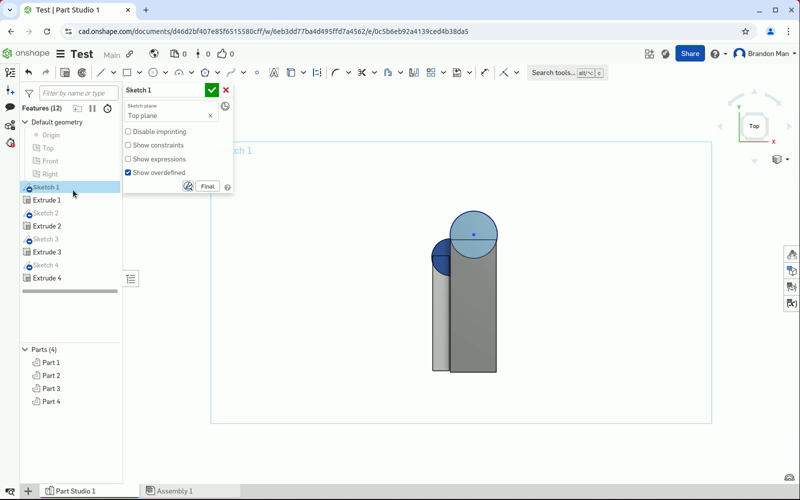
mouse_move(229, 92)
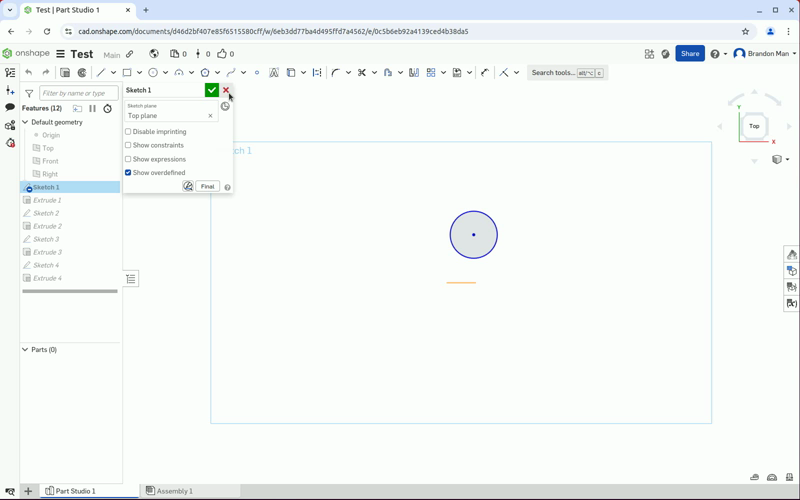
click(229, 92)
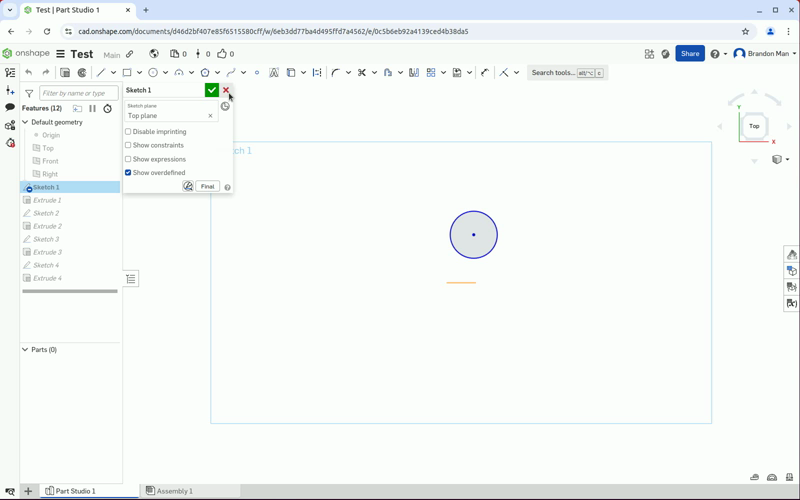
key(shift+s)
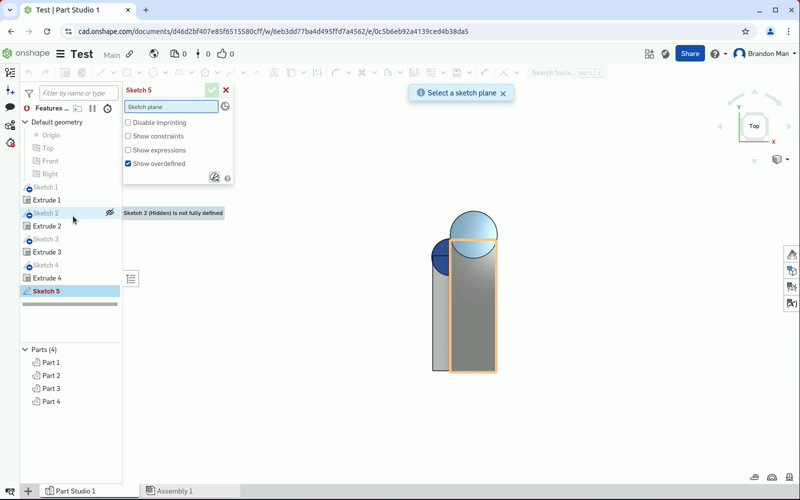
scroll(3)
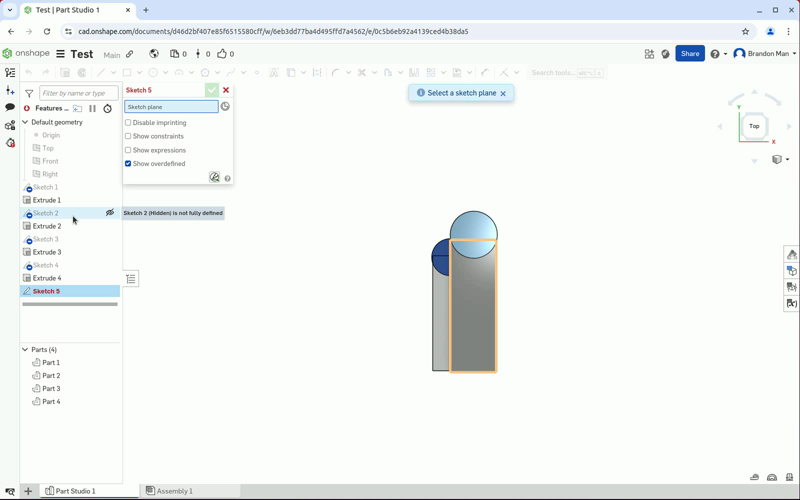
mouse_move(73, 150)
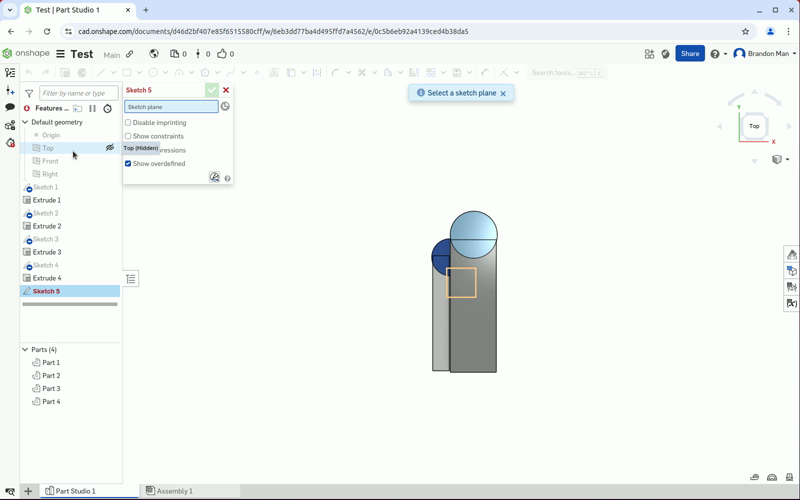
click(73, 150)
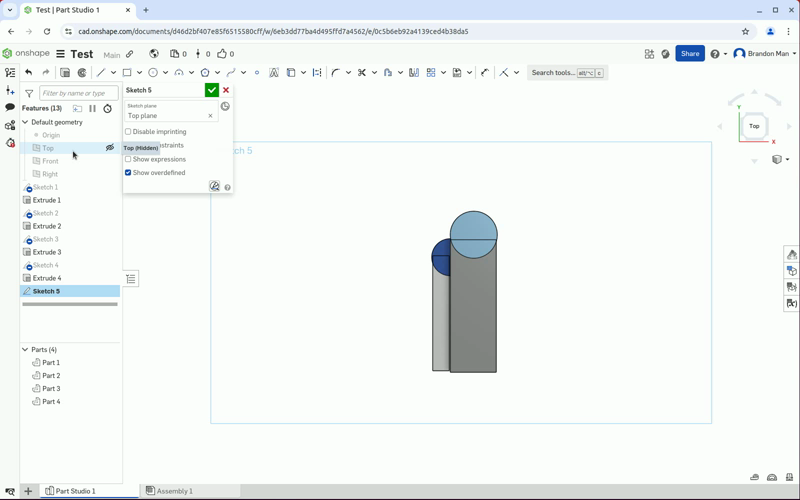
mouse_move(73, 352)
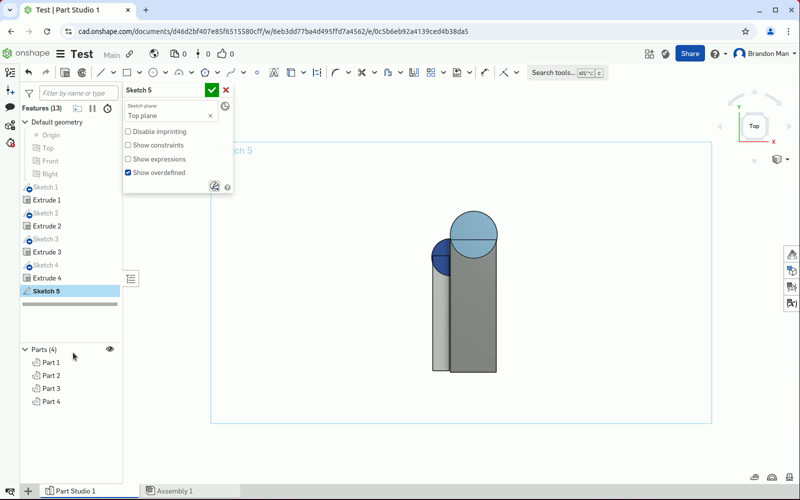
key(y)
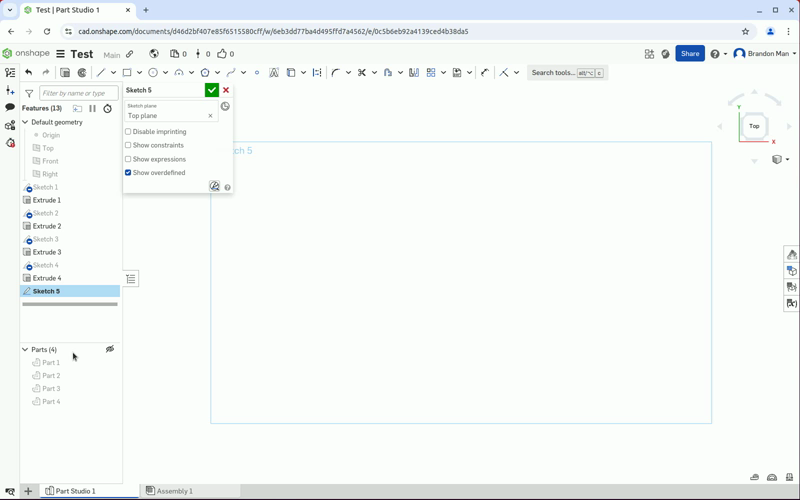
key(c)
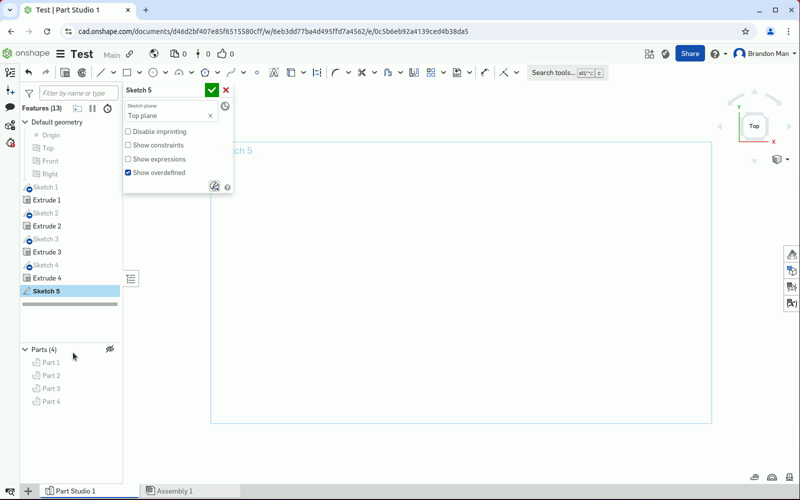
key_down(shift)
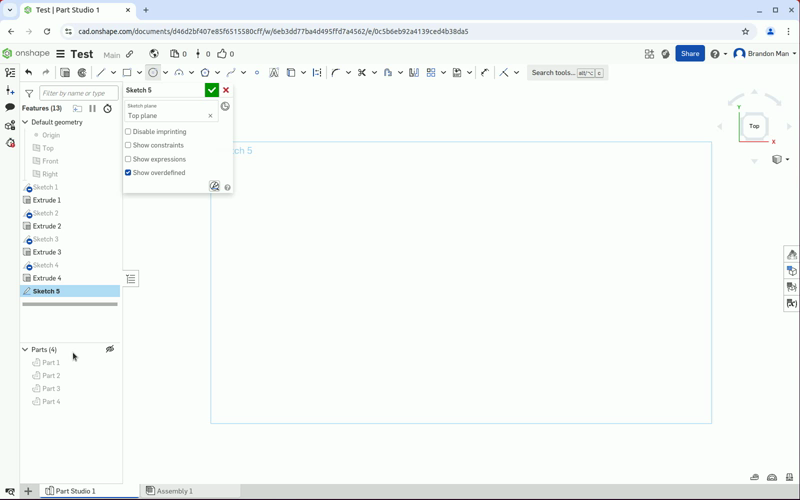
mouse_move(432, 278)
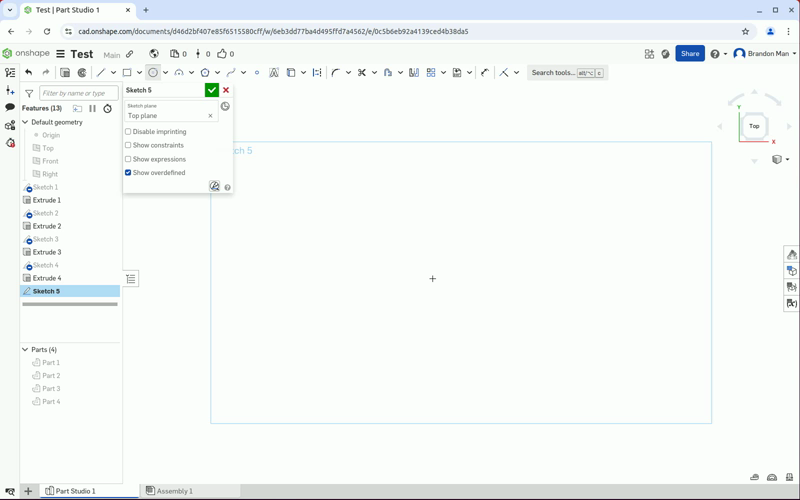
click(432, 278)
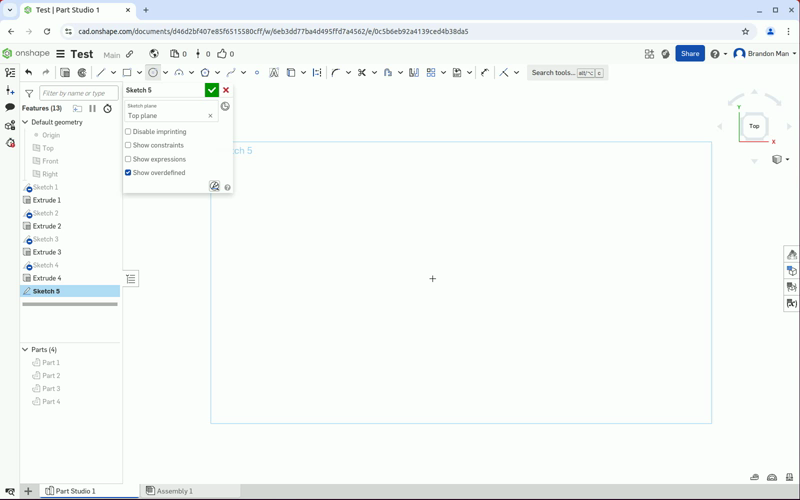
key_up(shift)
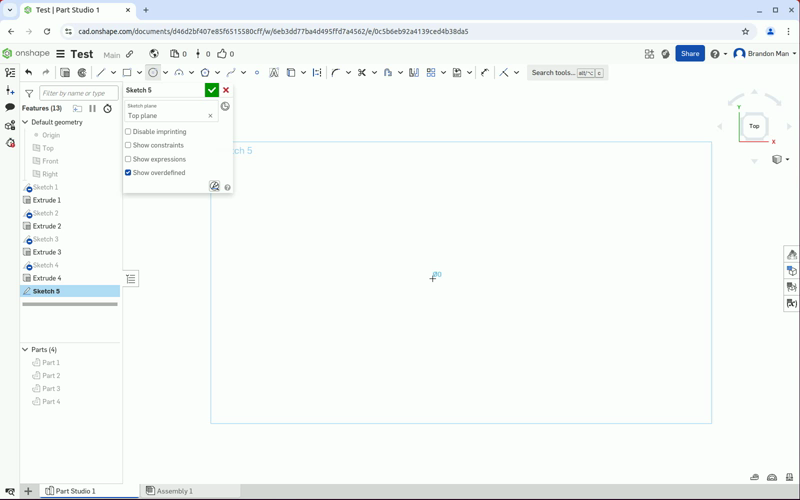
mouse_move(453, 278)
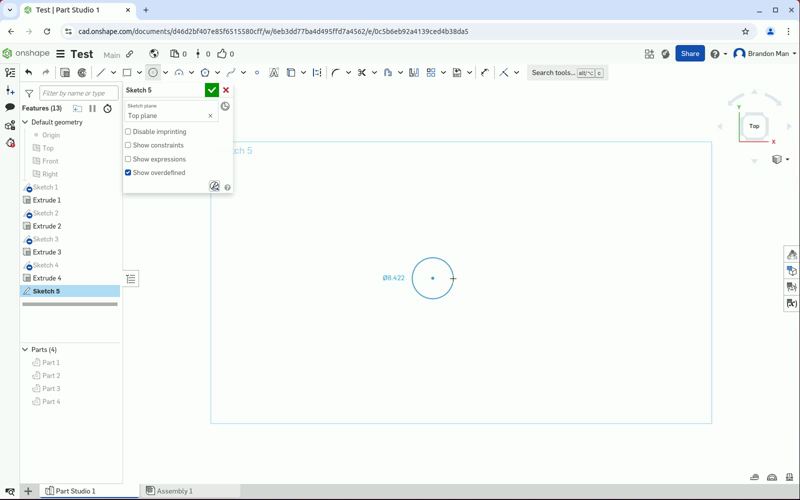
click(453, 278)
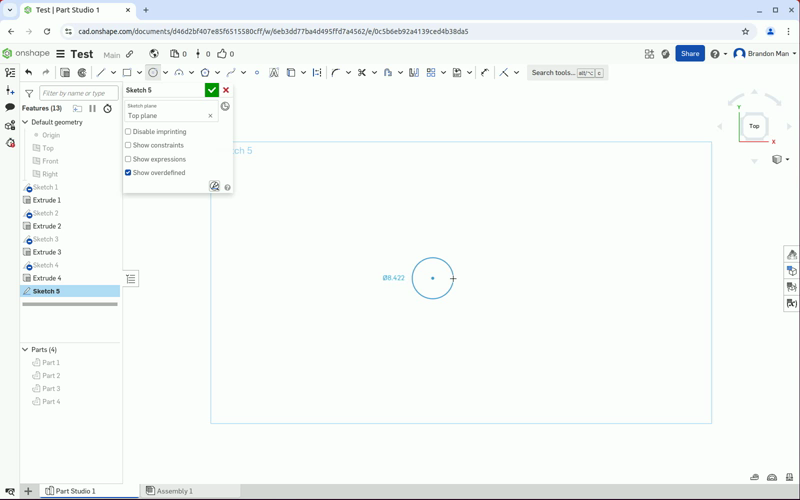
key(esc)
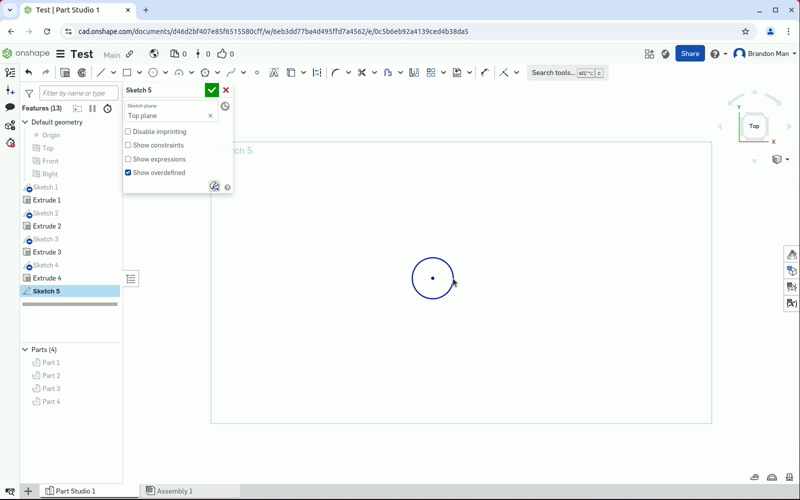
mouse_move(418, 284)
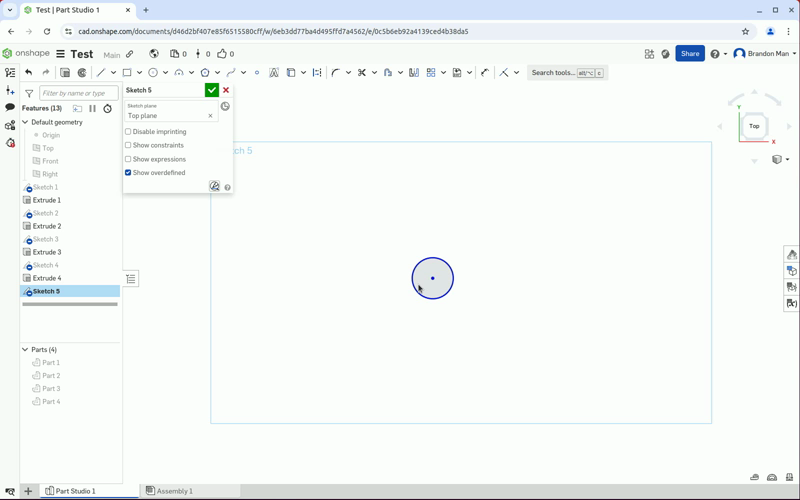
scroll(6)
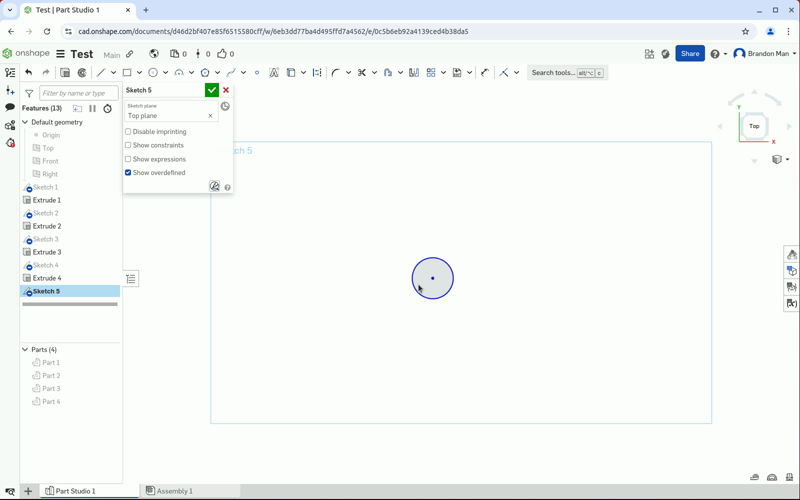
scroll(6)
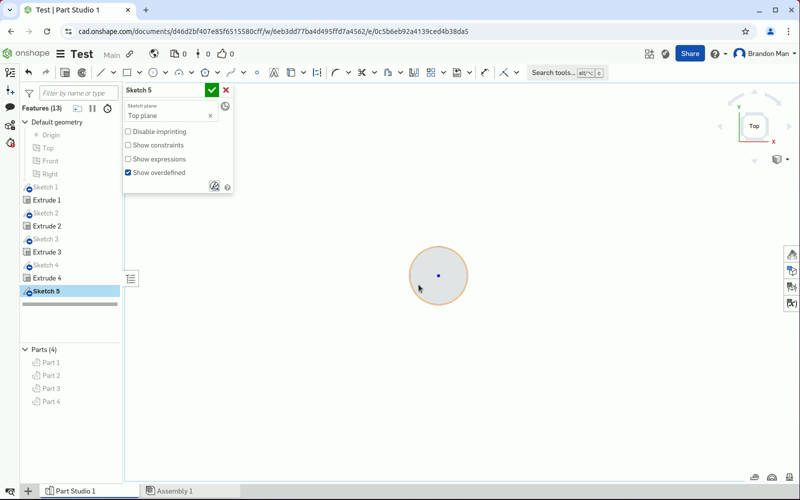
scroll(6)
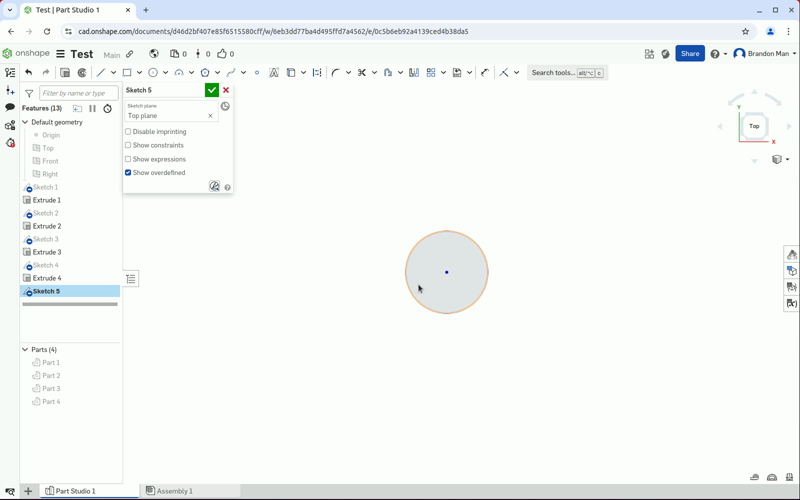
scroll(6)
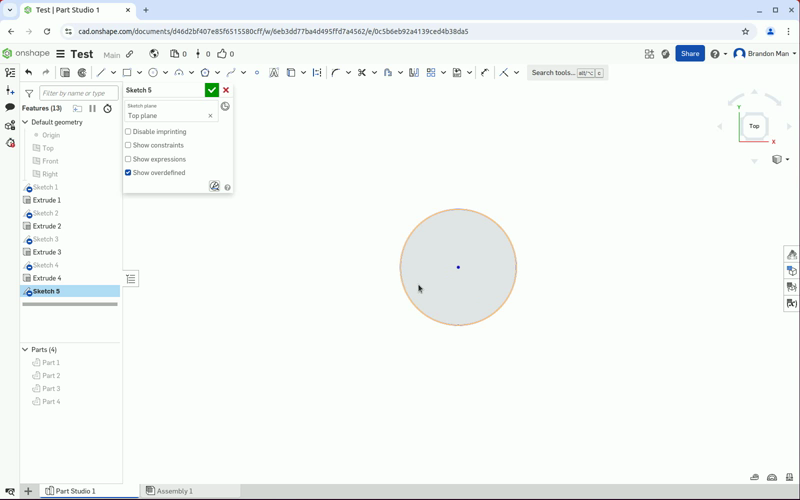
scroll(6)
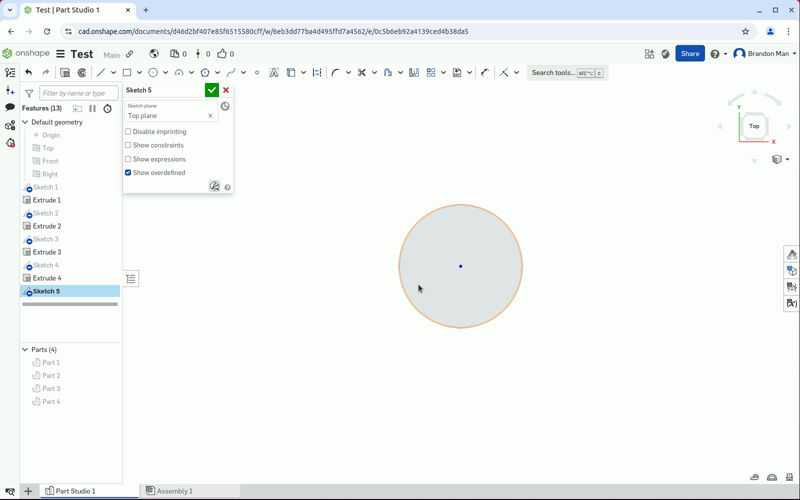
scroll(6)
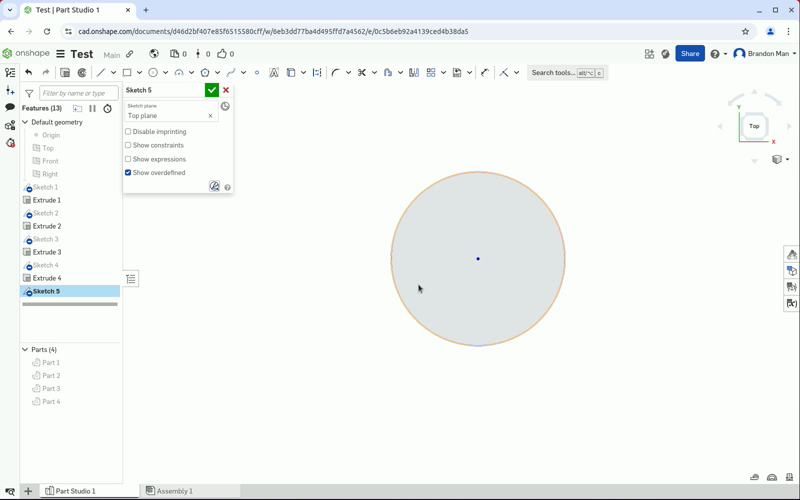
scroll(6)
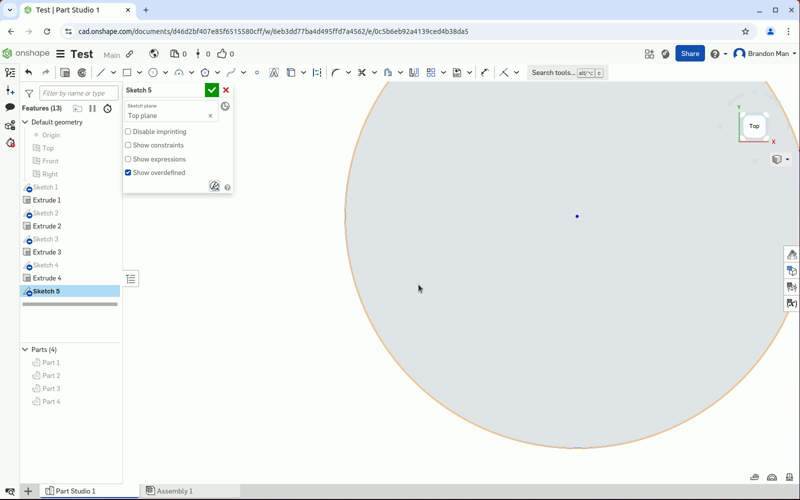
click(418, 284)
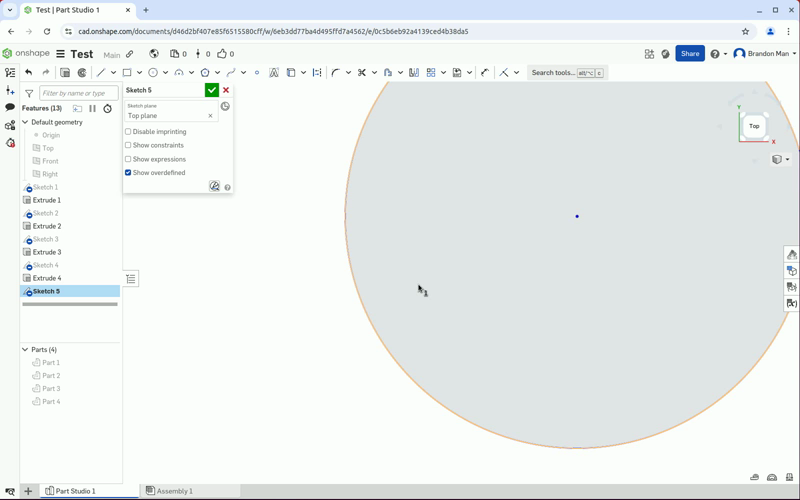
scroll(-6)
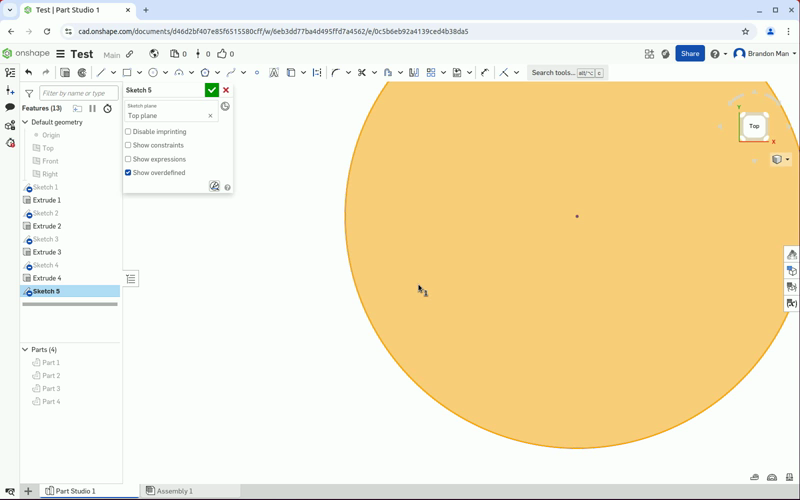
scroll(-6)
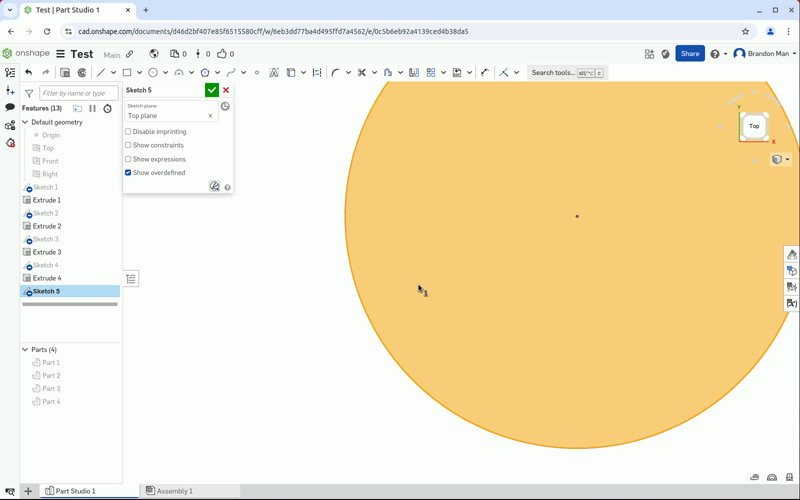
scroll(-6)
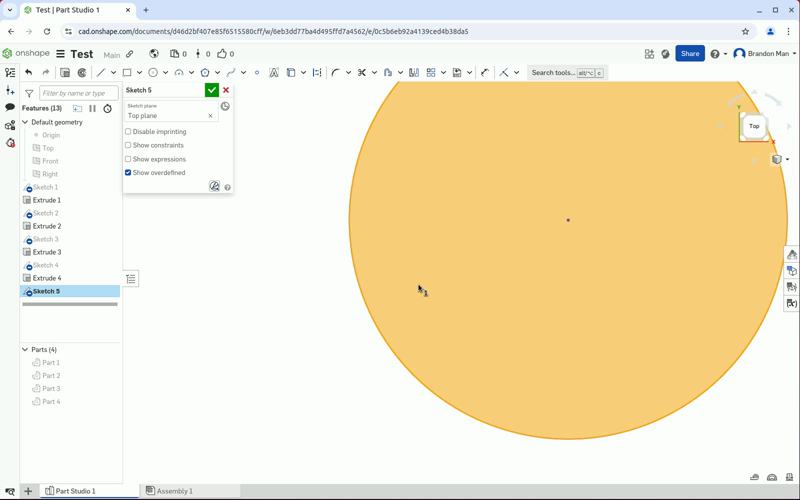
scroll(-6)
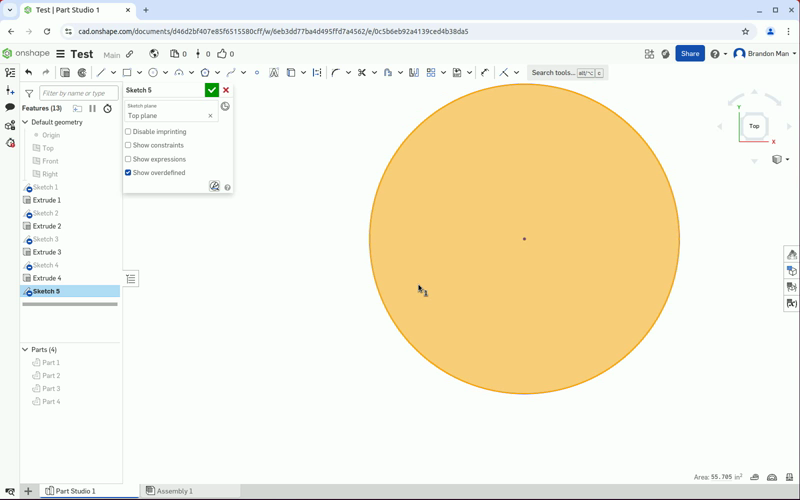
scroll(-6)
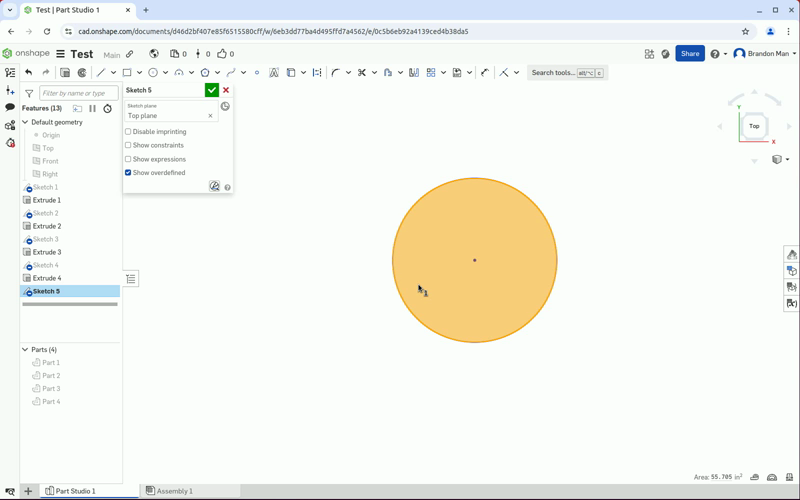
scroll(-6)
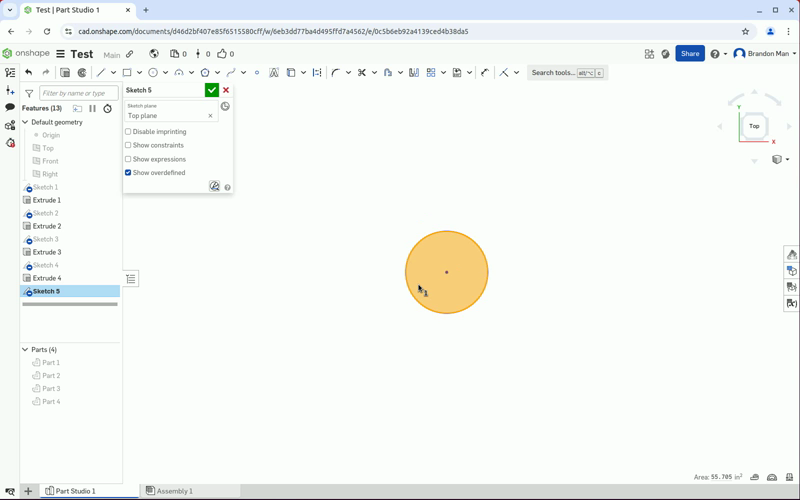
scroll(-6)
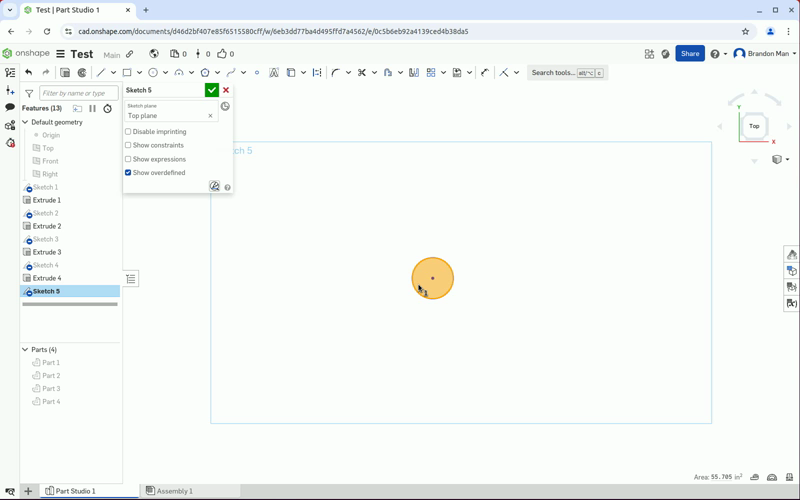
mouse_move(73, 352)
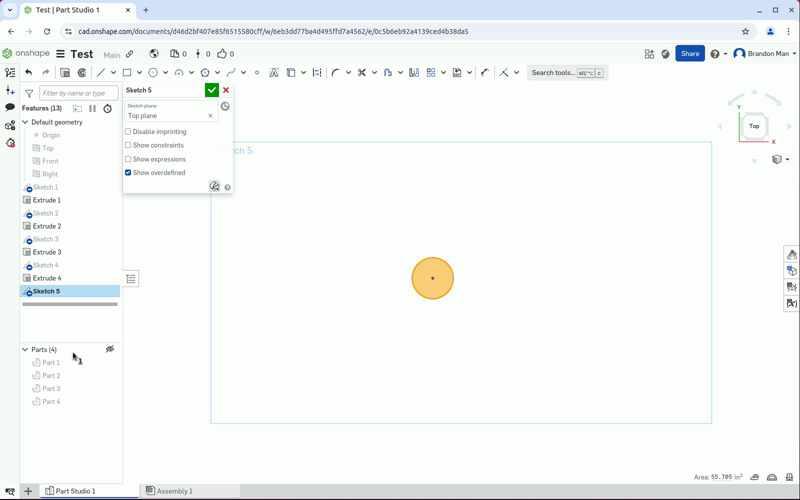
key(shift+y)
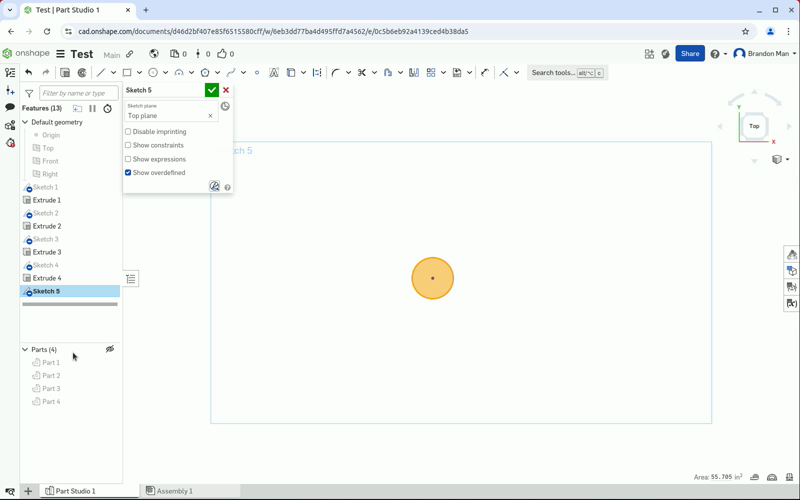
key(shift+e)
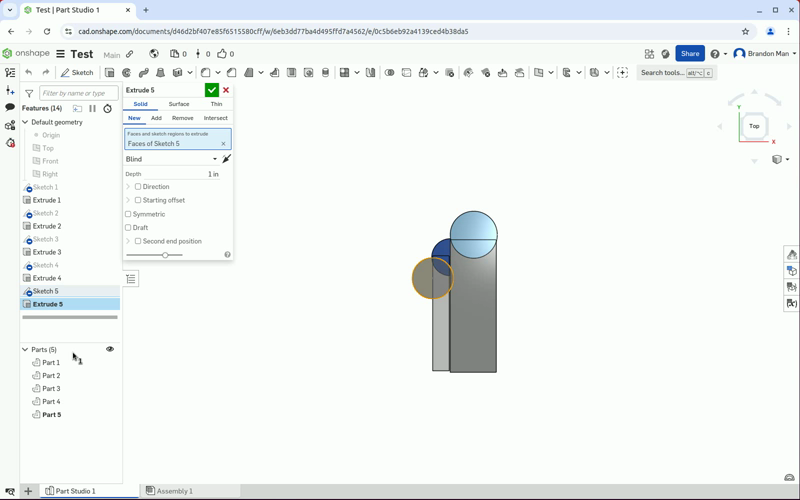
mouse_move(143, 106)
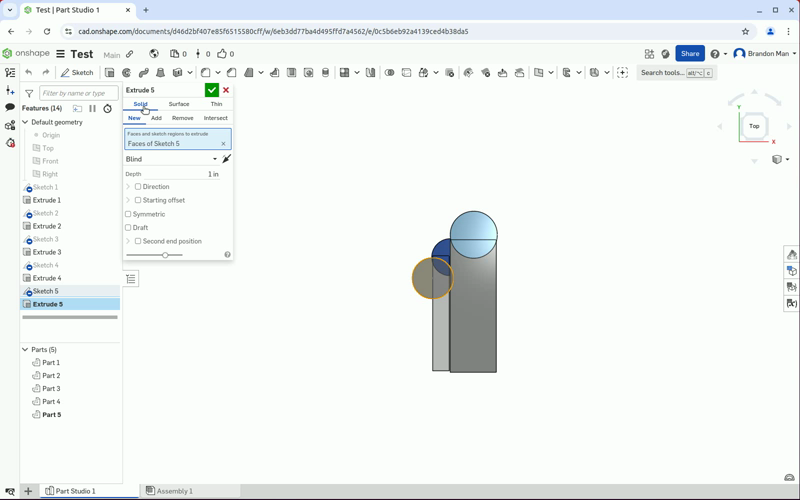
click(143, 106)
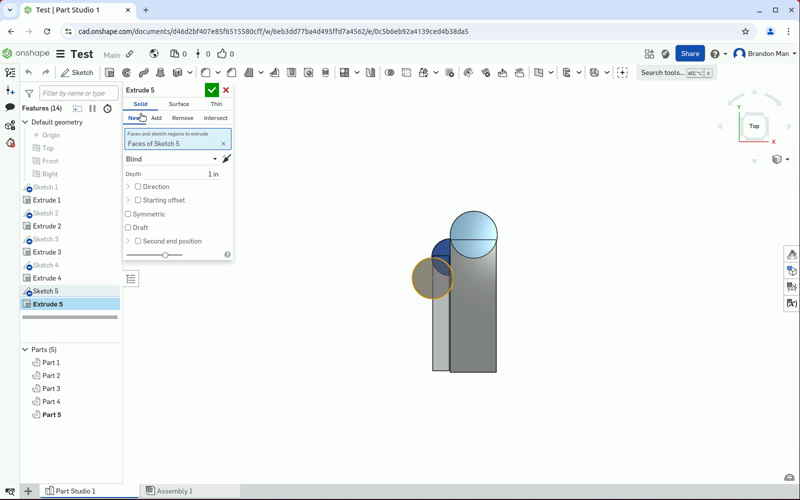
mouse_move(137, 120)
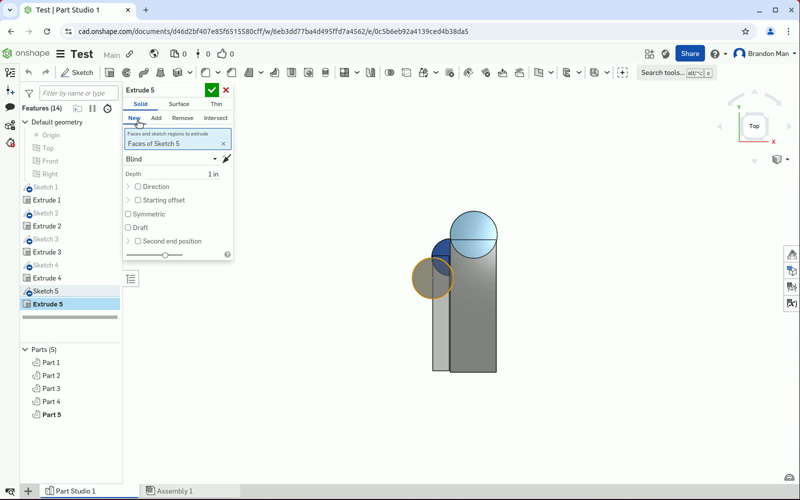
click(137, 120)
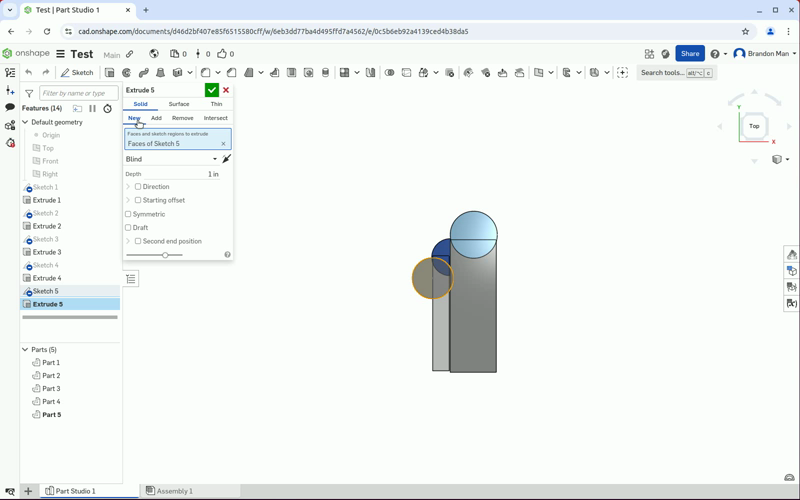
key(tab, 4)
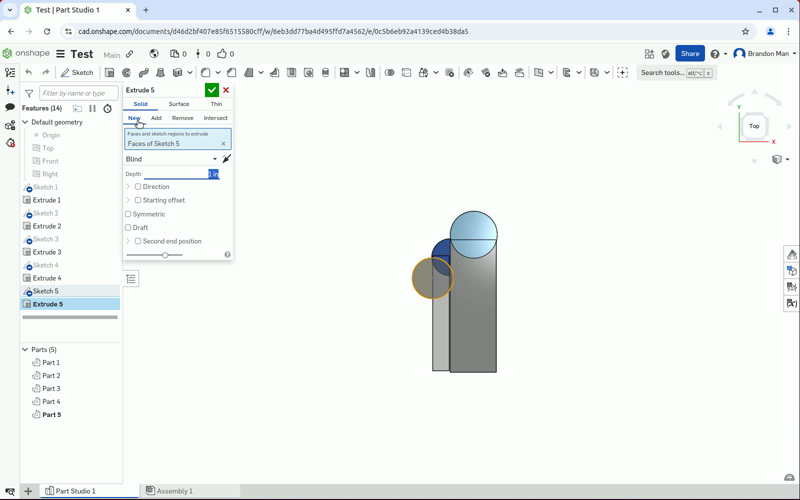
text(13.961)
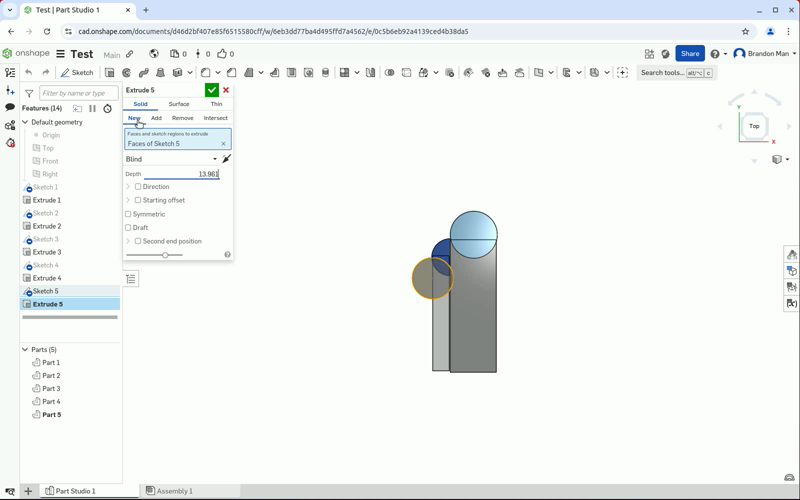
key(enter)
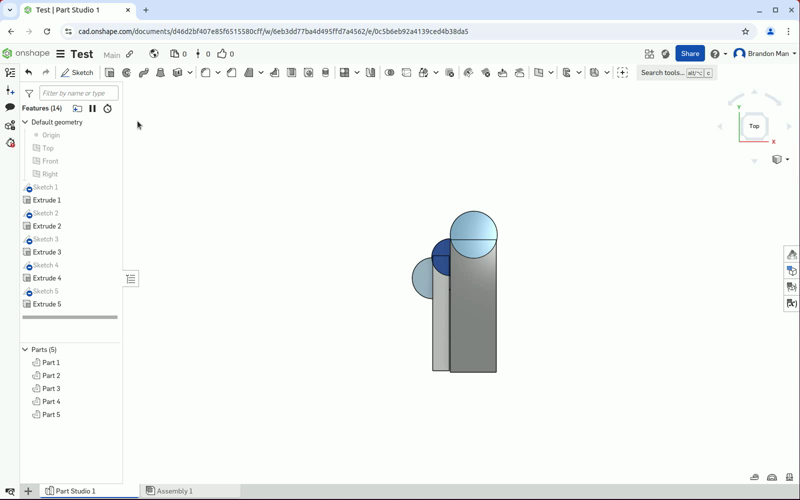
key(shift+h)
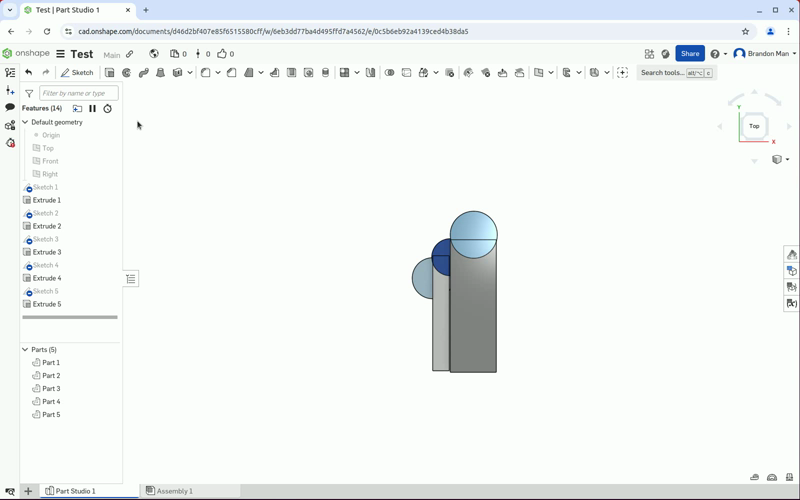
key(shift+h)
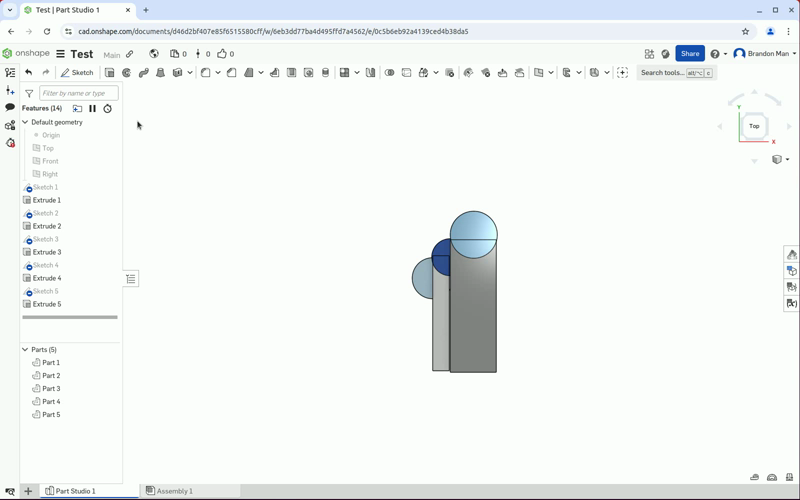
mouse_move(73, 189)
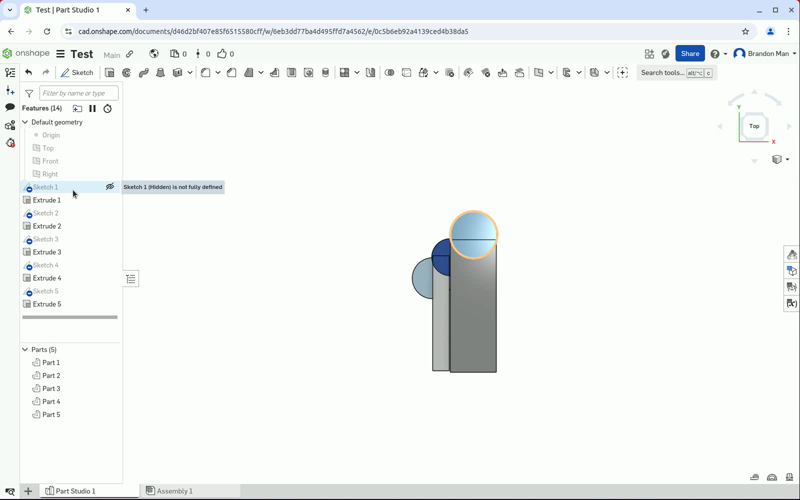
click(73, 189)
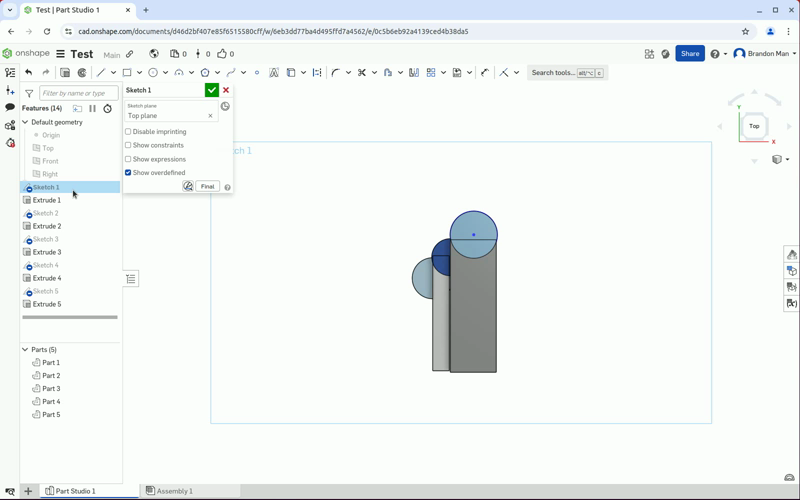
mouse_move(229, 92)
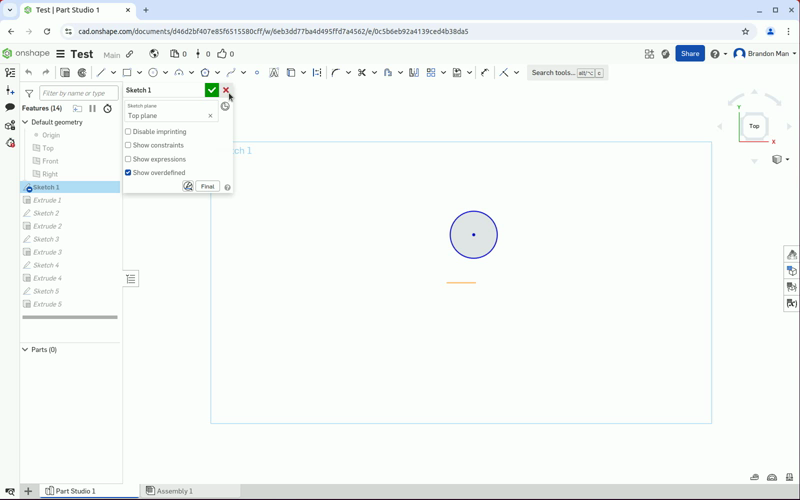
click(229, 92)
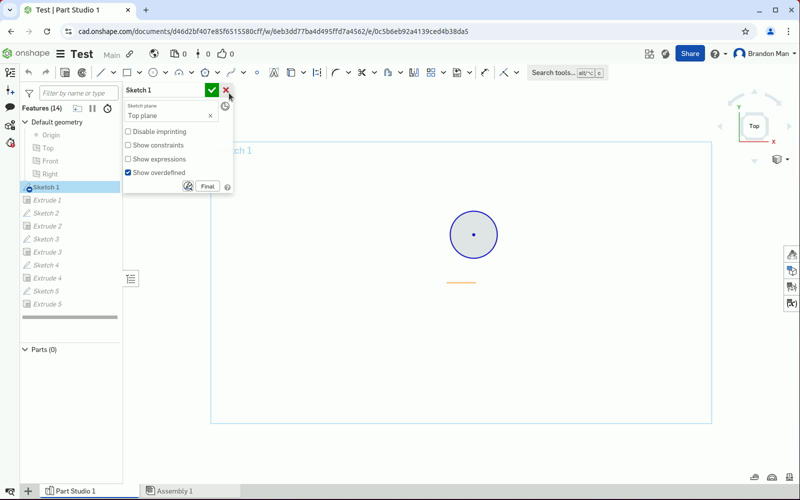
key(shift+s)
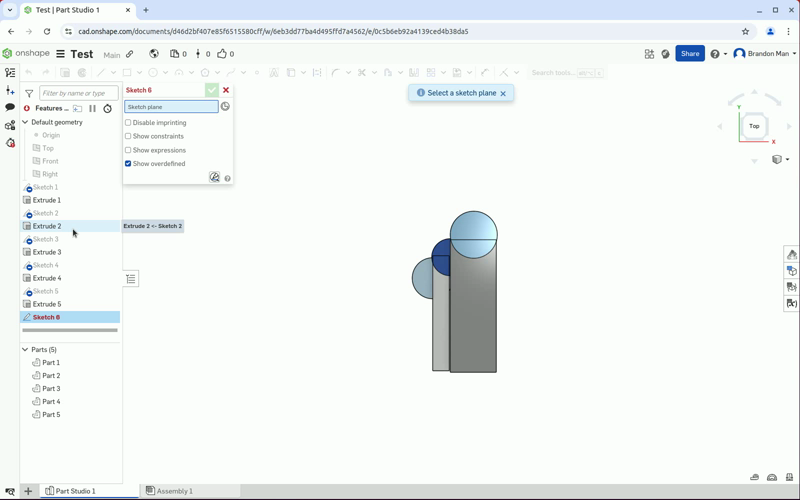
scroll(3)
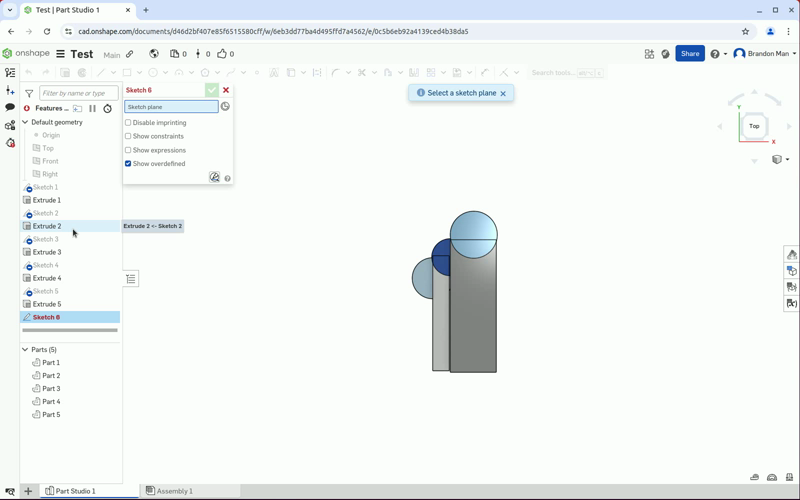
mouse_move(73, 150)
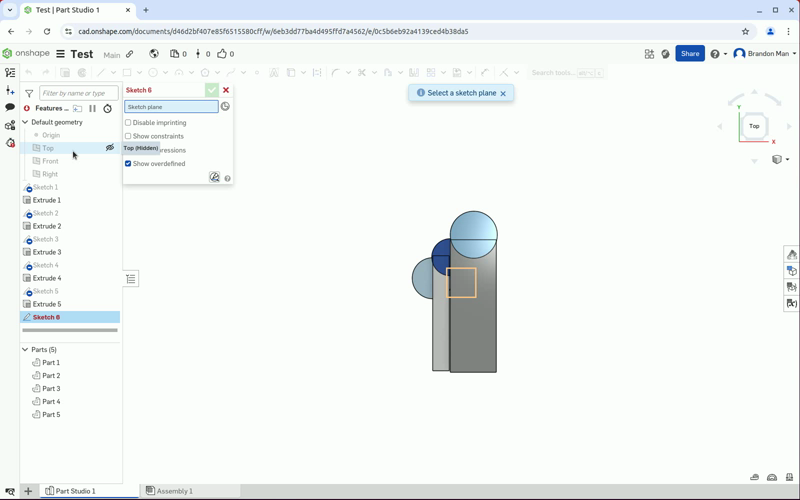
click(73, 150)
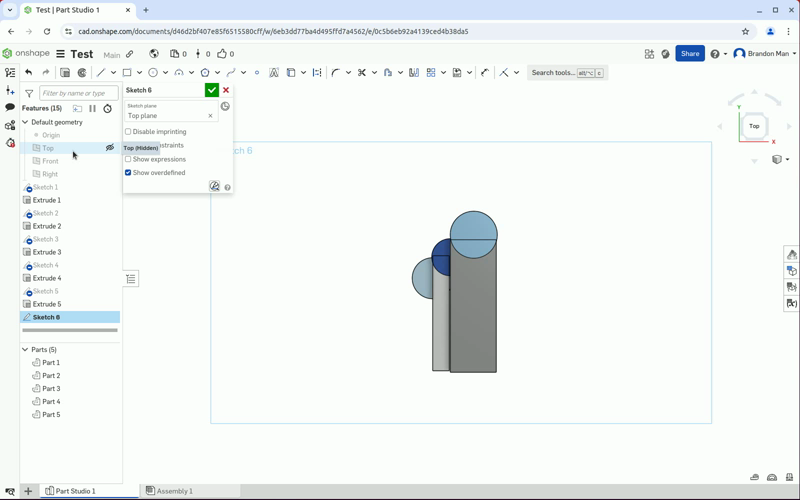
mouse_move(73, 352)
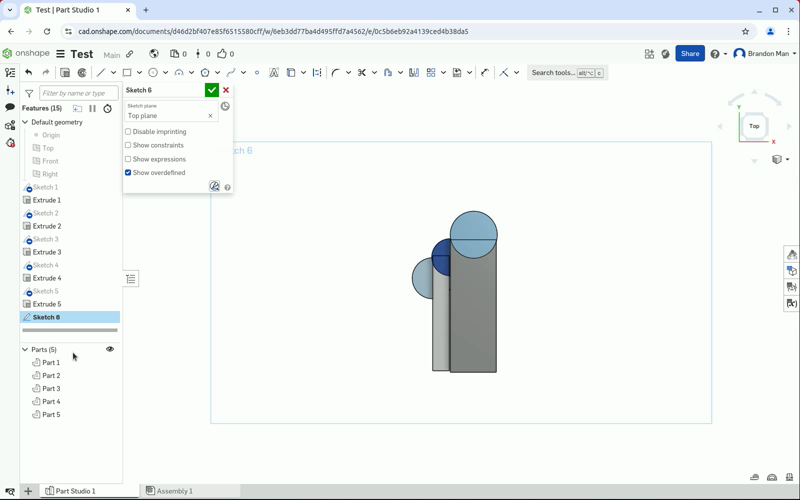
key(y)
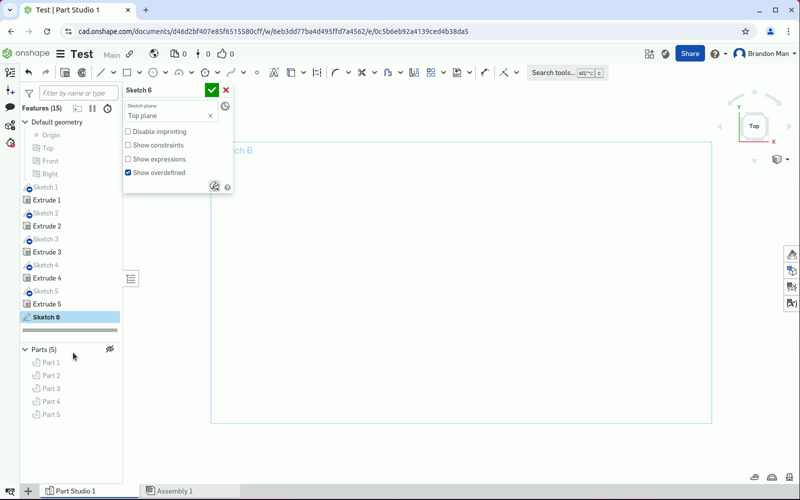
key(l)
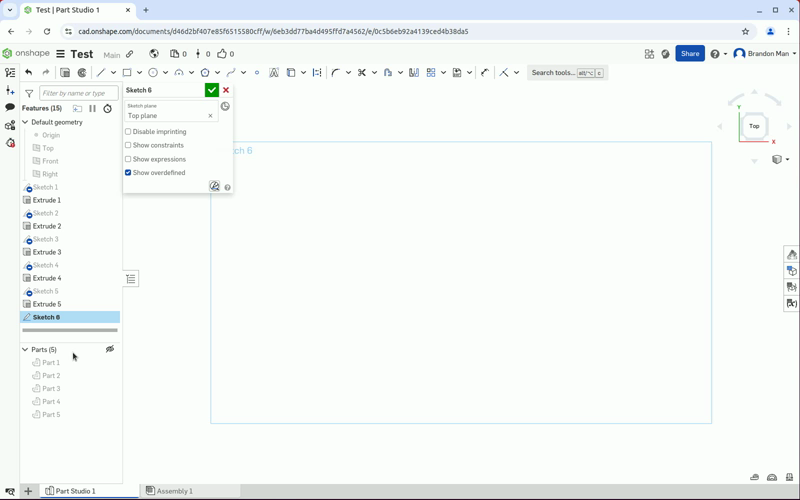
key_down(shift)
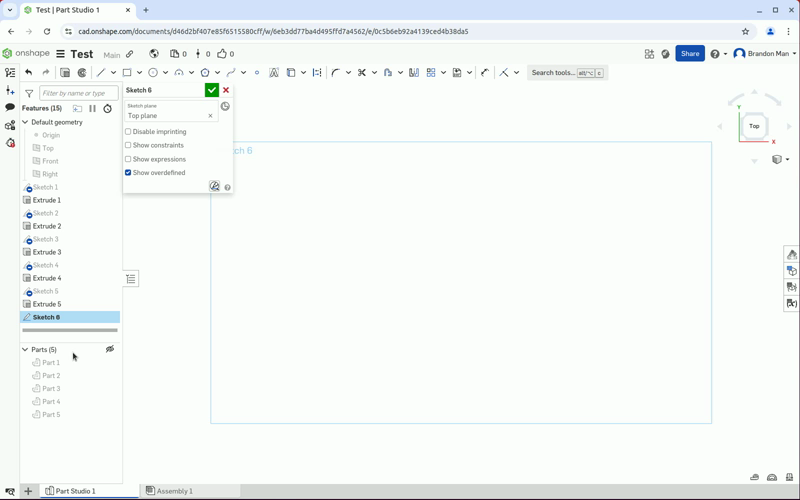
mouse_move(411, 372)
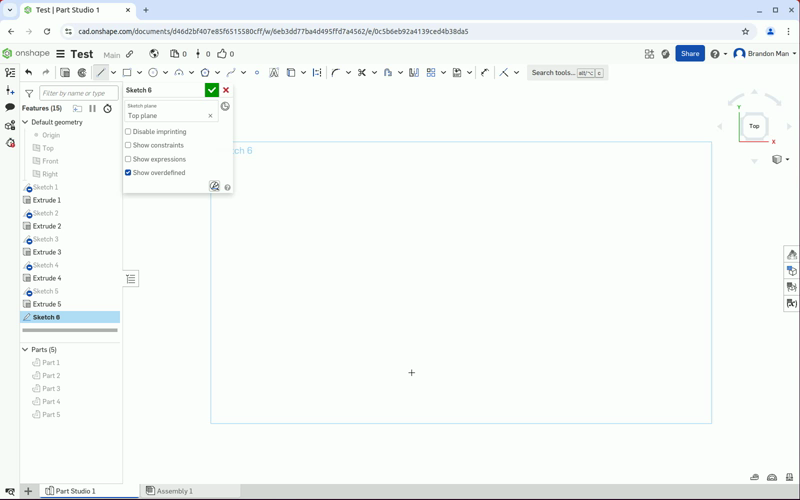
click(411, 372)
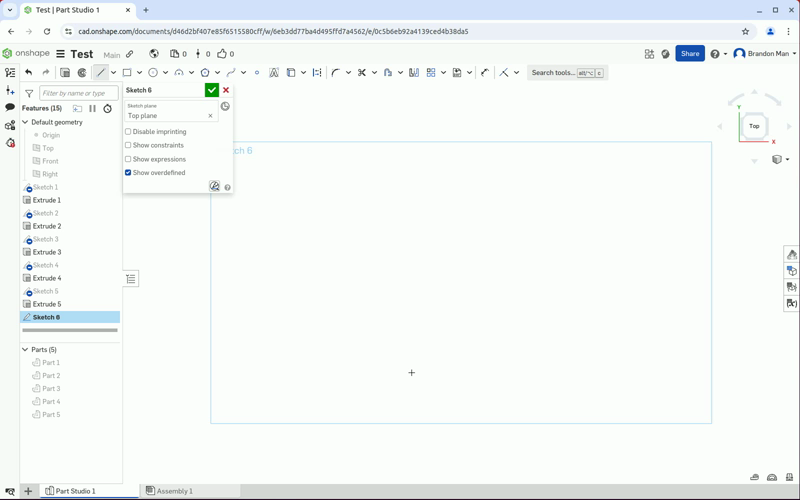
key_up(shift)
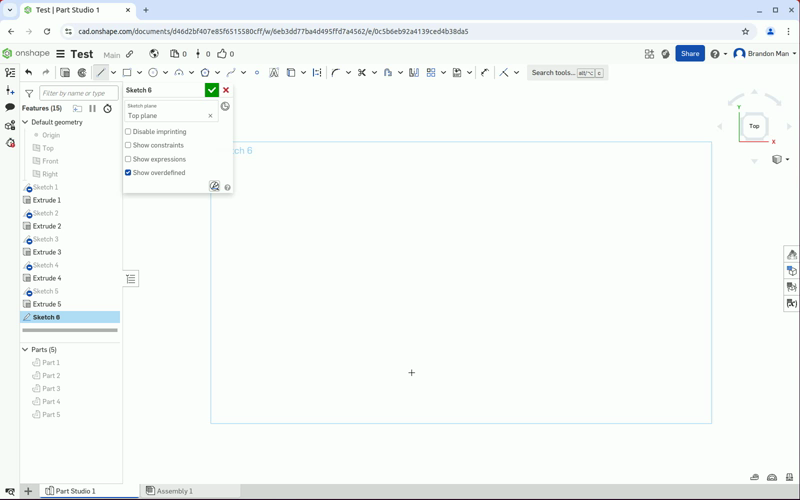
key_down(shift)
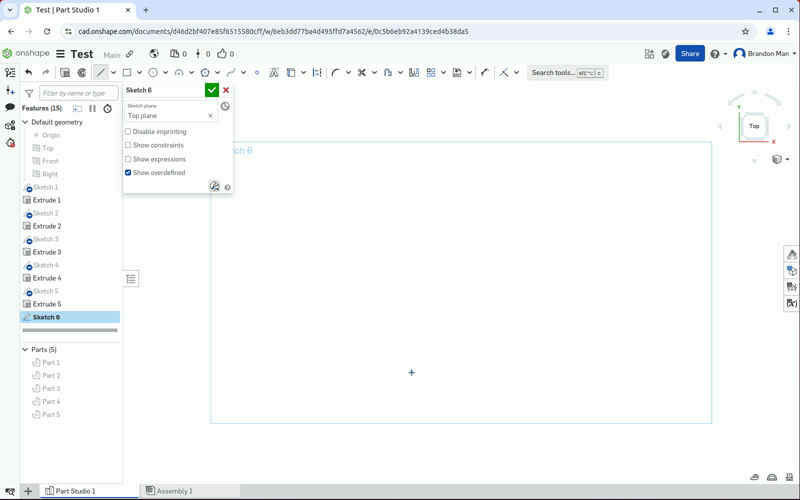
mouse_move(441, 372)
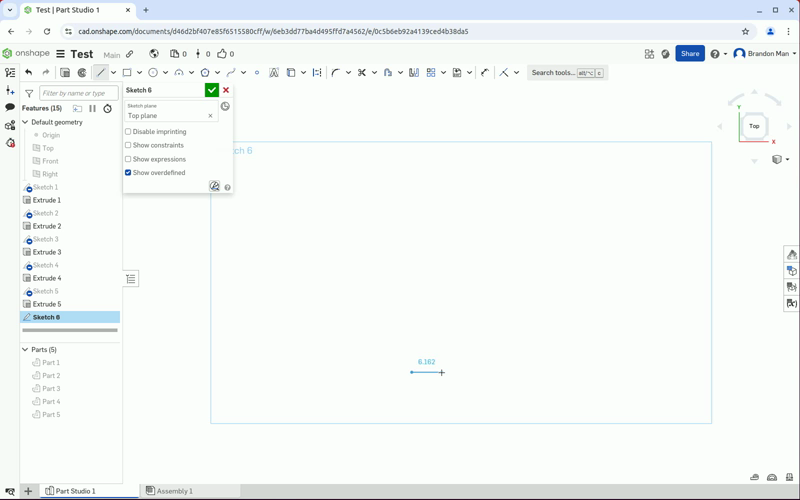
mouse_move(432, 372)
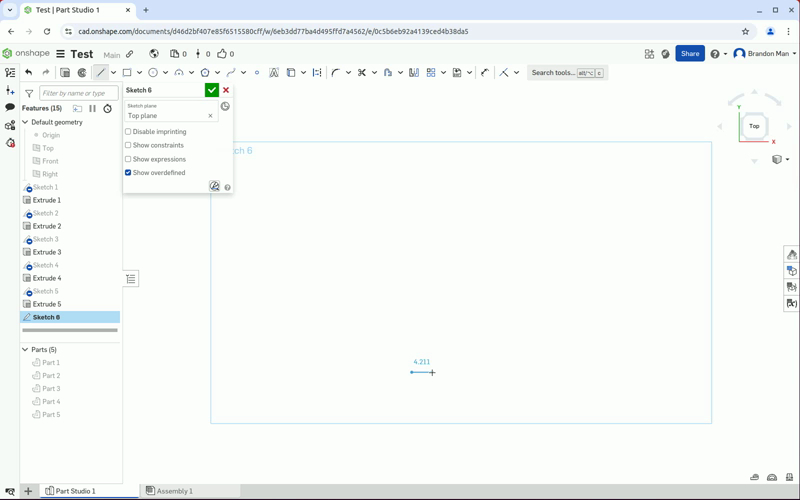
click(432, 372)
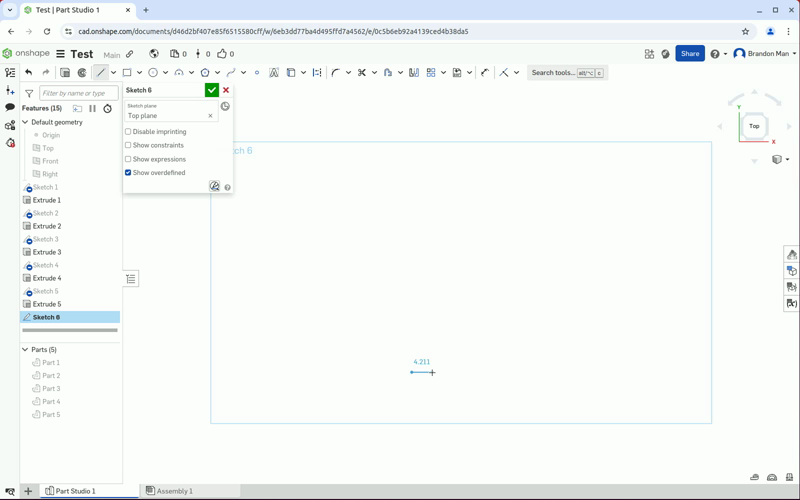
key_up(shift)
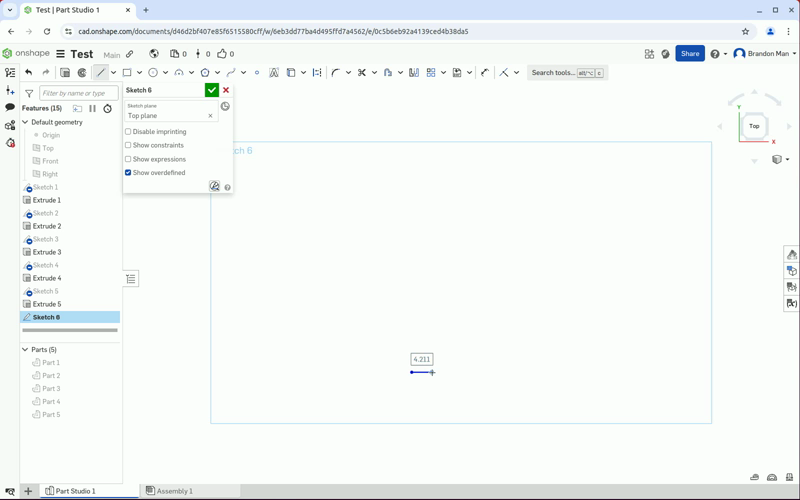
key_down(shift)
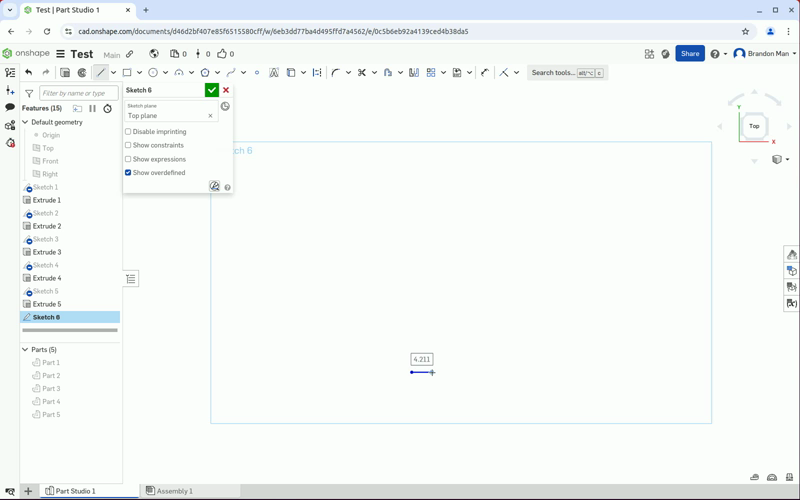
mouse_move(432, 282)
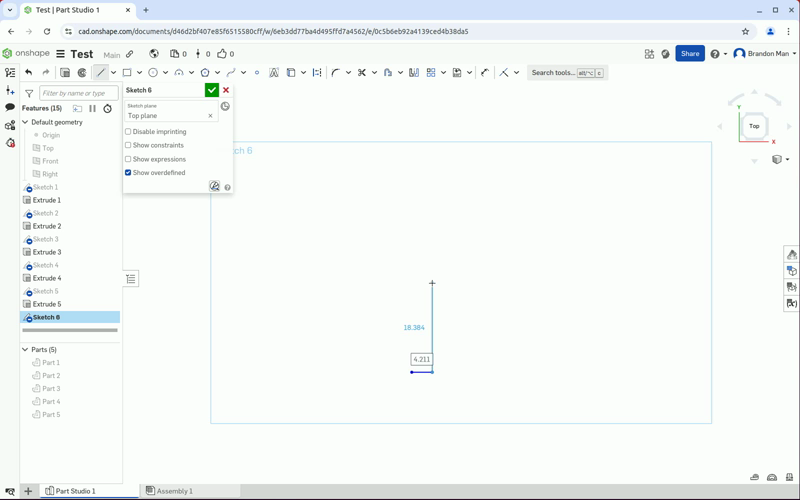
click(432, 282)
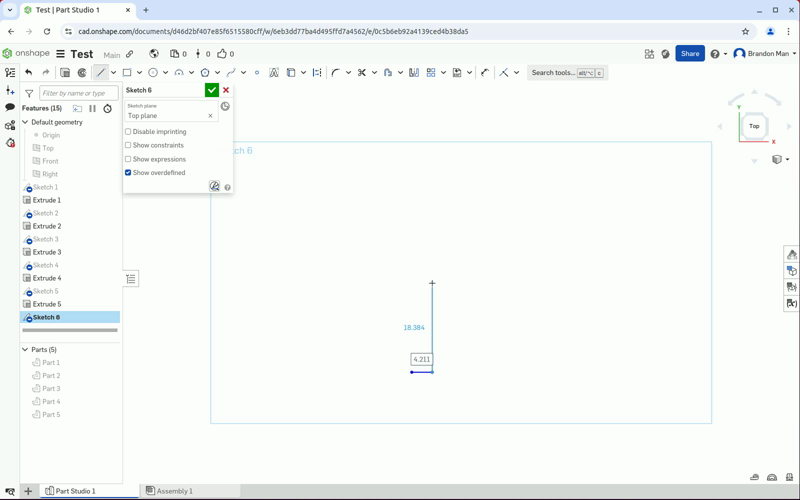
key_up(shift)
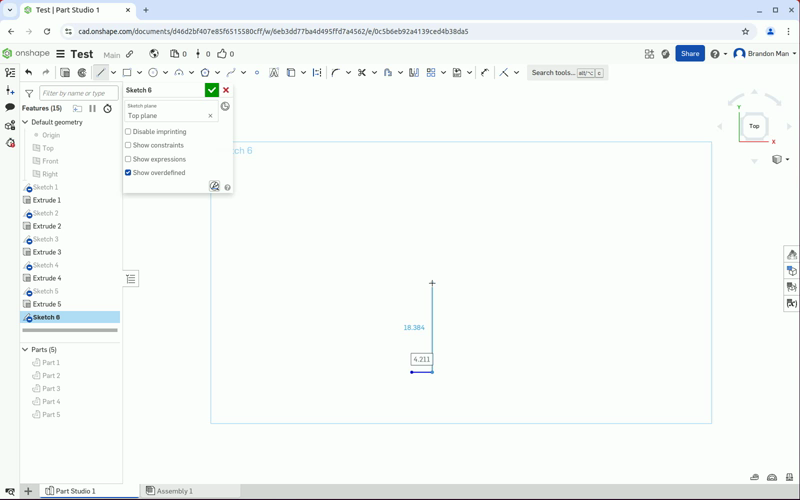
key_down(shift)
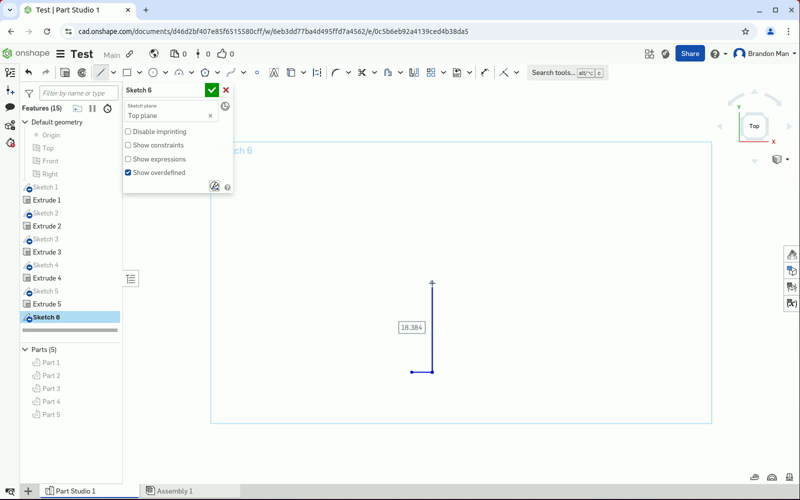
mouse_move(462, 282)
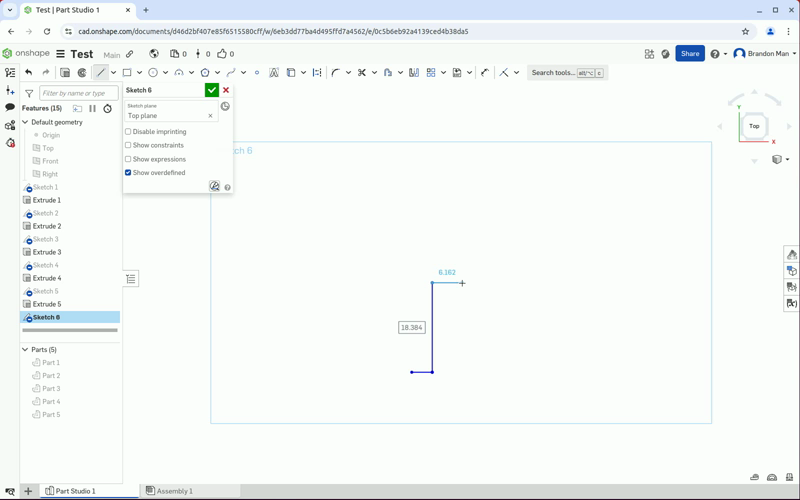
mouse_move(411, 282)
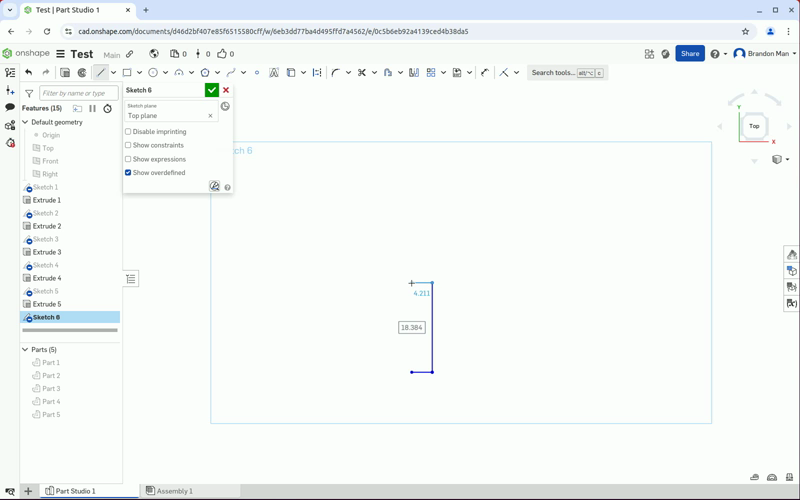
click(411, 282)
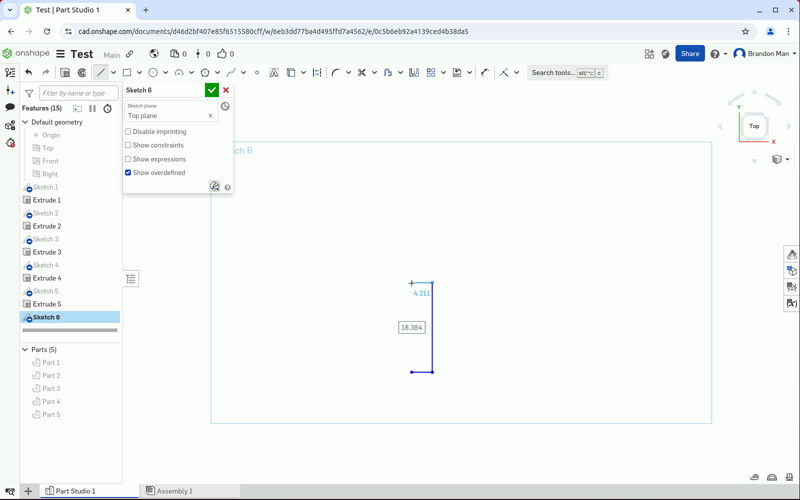
key_up(shift)
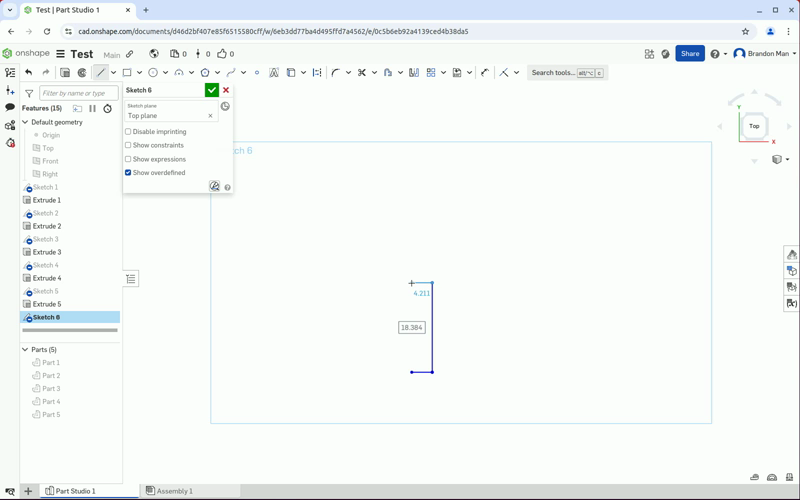
key_down(shift)
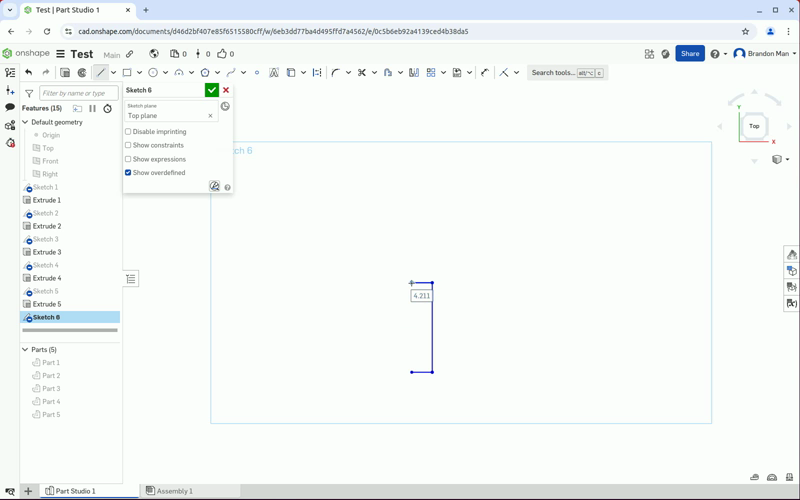
mouse_move(411, 372)
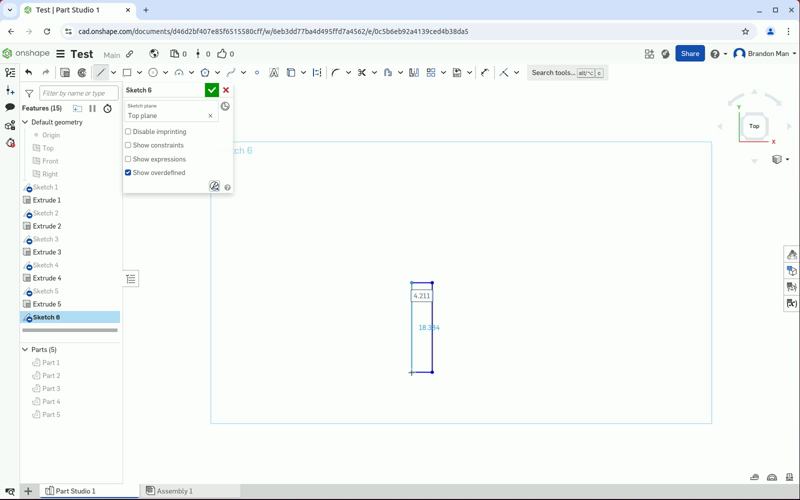
key_up(shift)
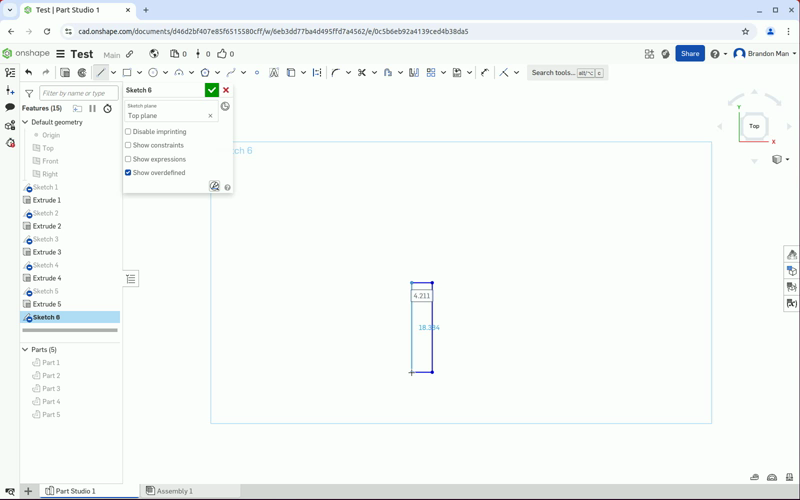
click(411, 372)
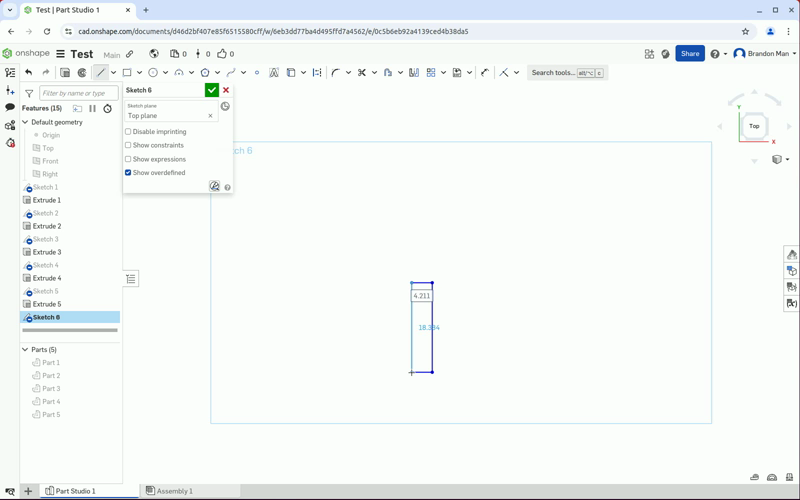
key(esc)
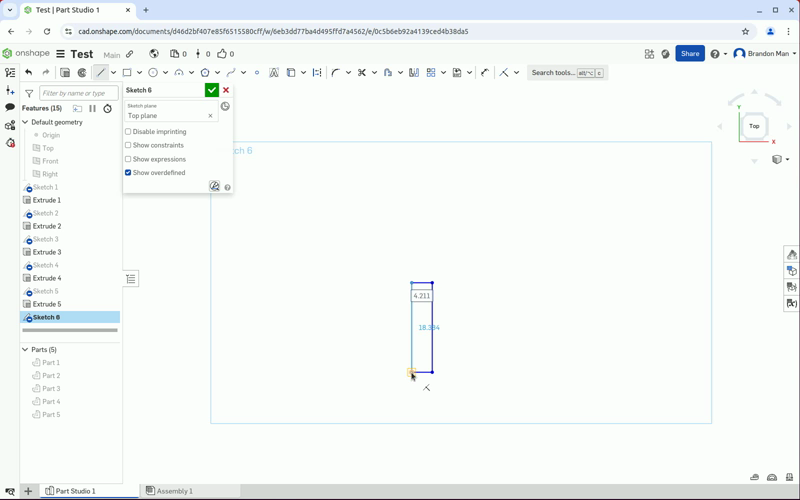
mouse_move(424, 323)
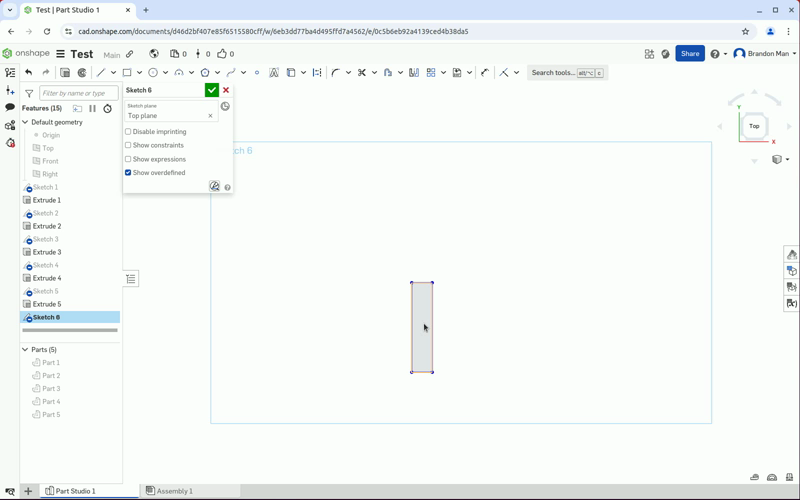
click(424, 323)
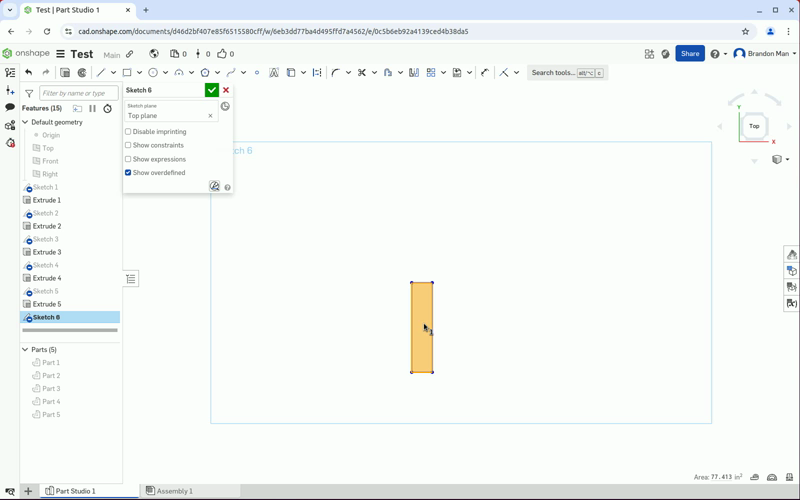
mouse_move(73, 352)
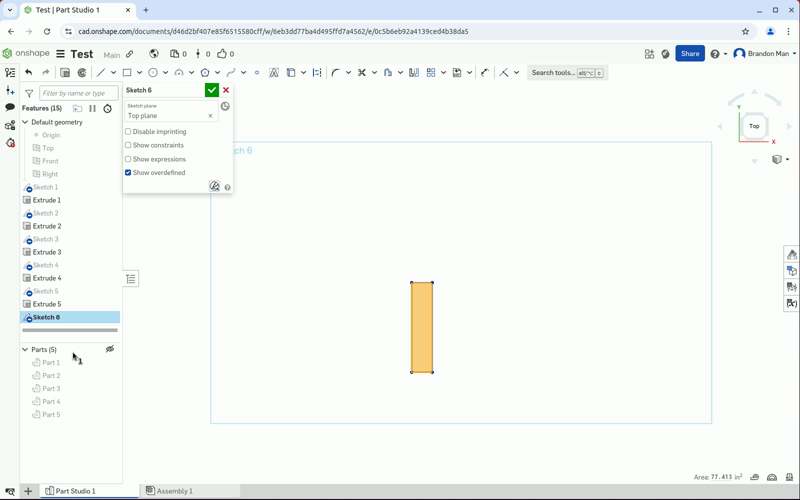
key(shift+y)
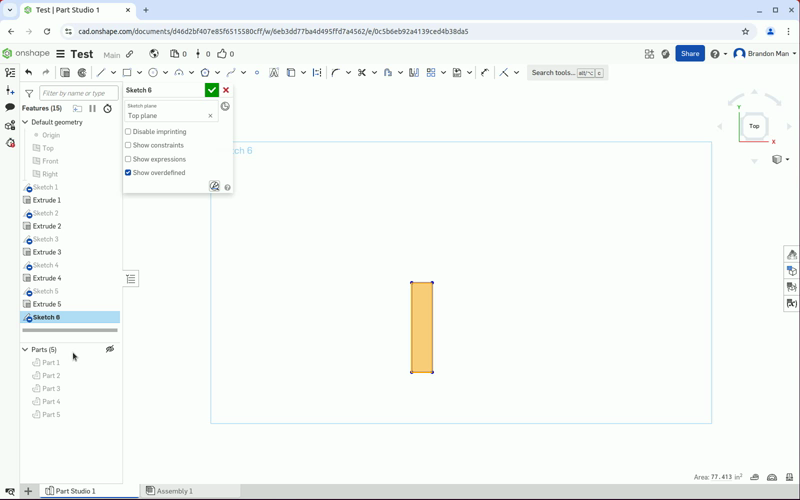
key(shift+e)
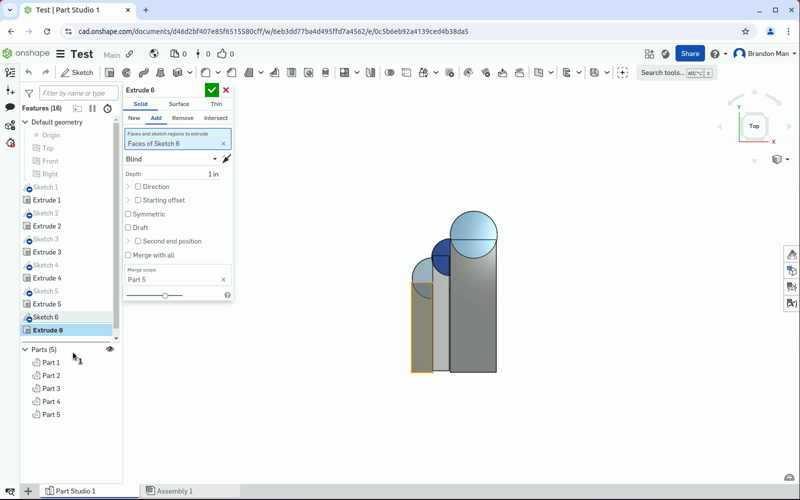
mouse_move(143, 106)
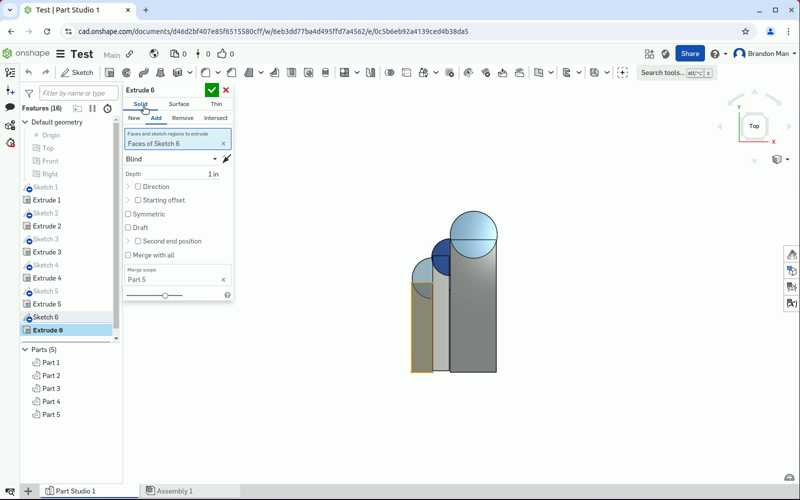
click(143, 106)
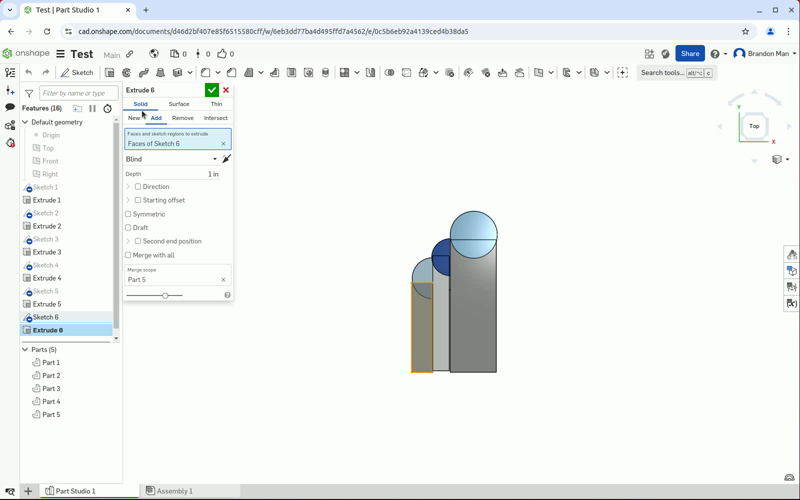
mouse_move(137, 120)
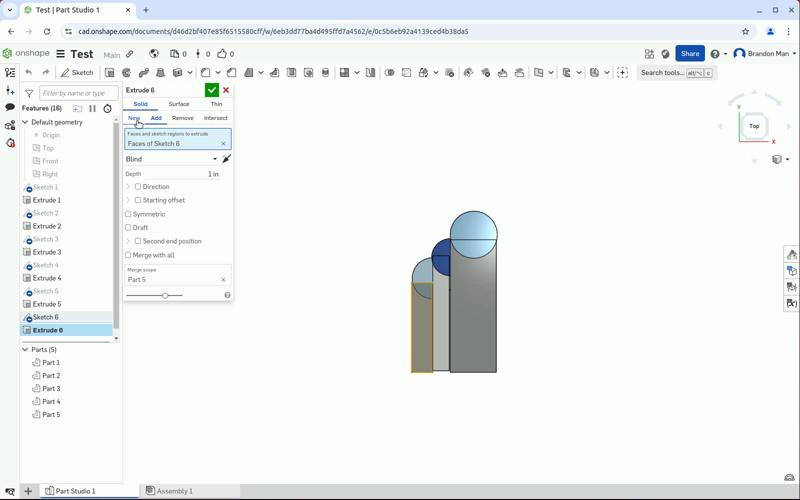
click(137, 120)
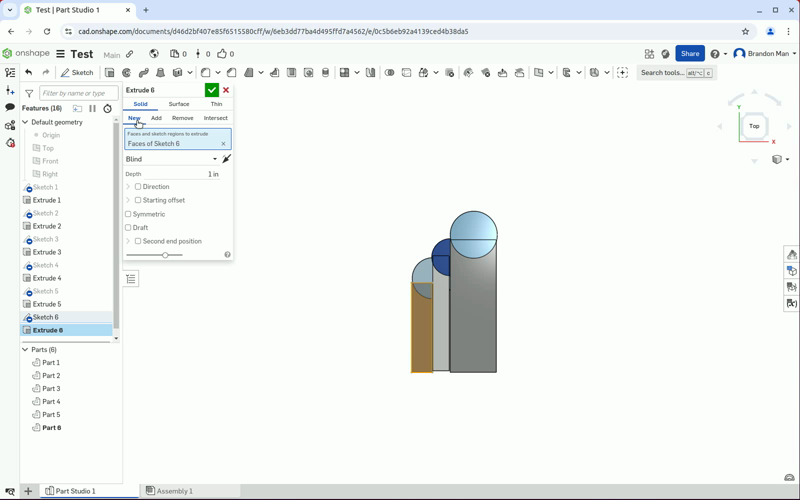
key(tab, 4)
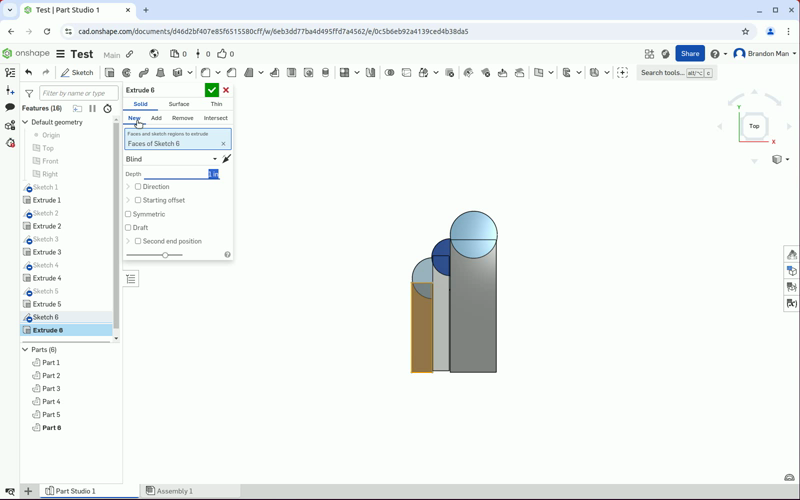
text(13.961)
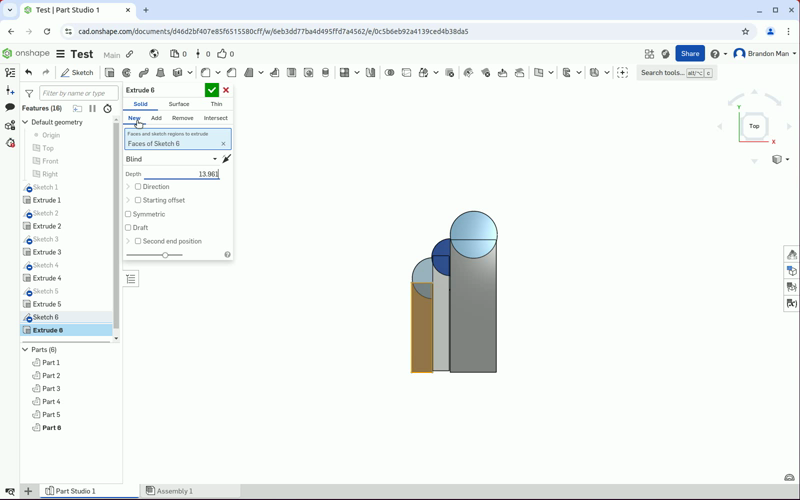
key(enter)
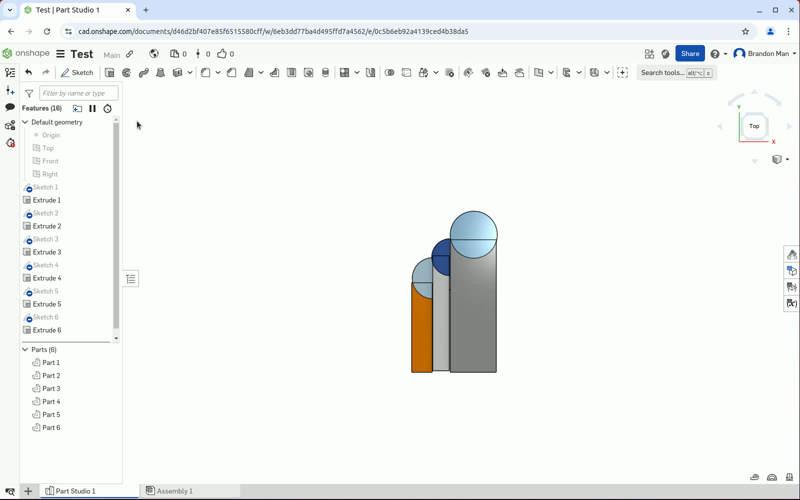
key(shift+h)
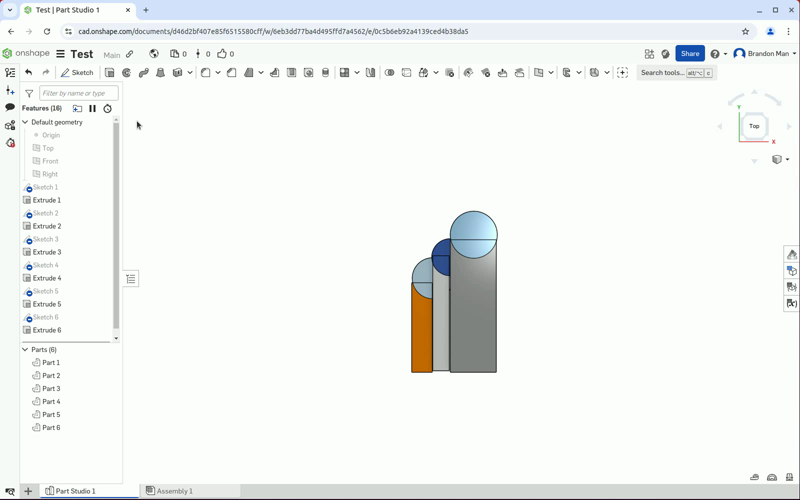
key(shift+h)
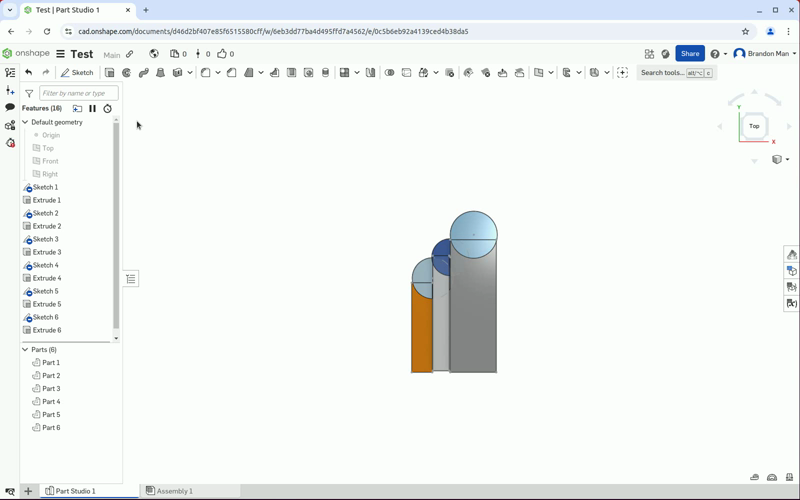
key(shift+7)
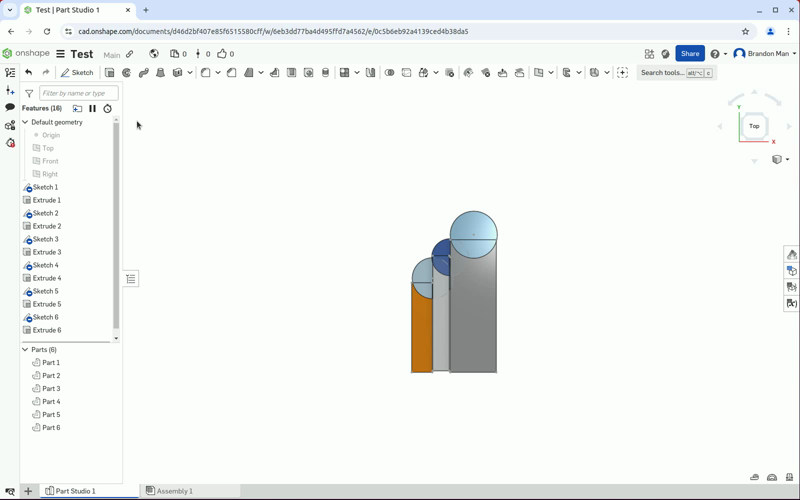
key(up, 3)
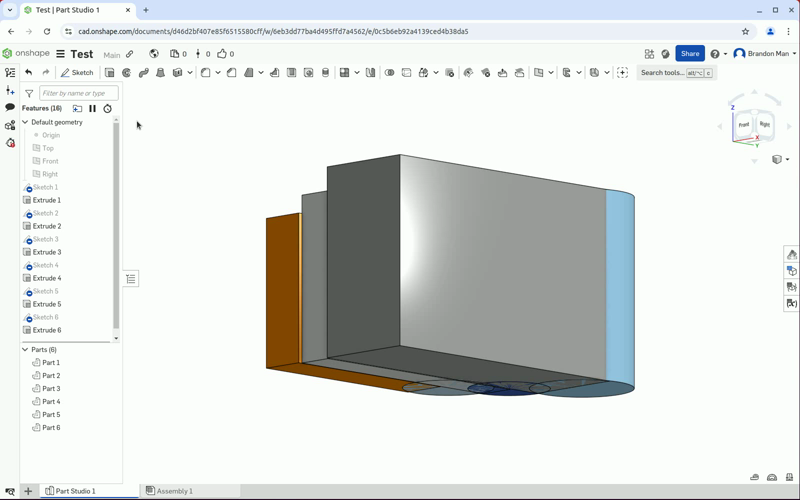
key(left, 3)
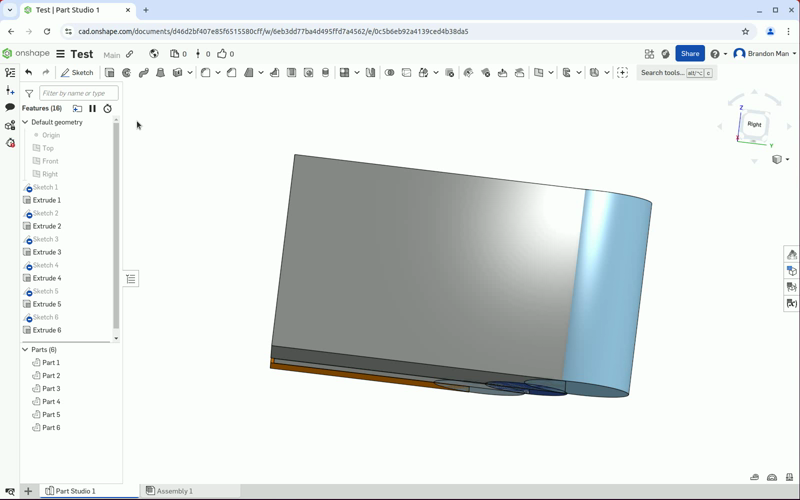
key(right, 3)
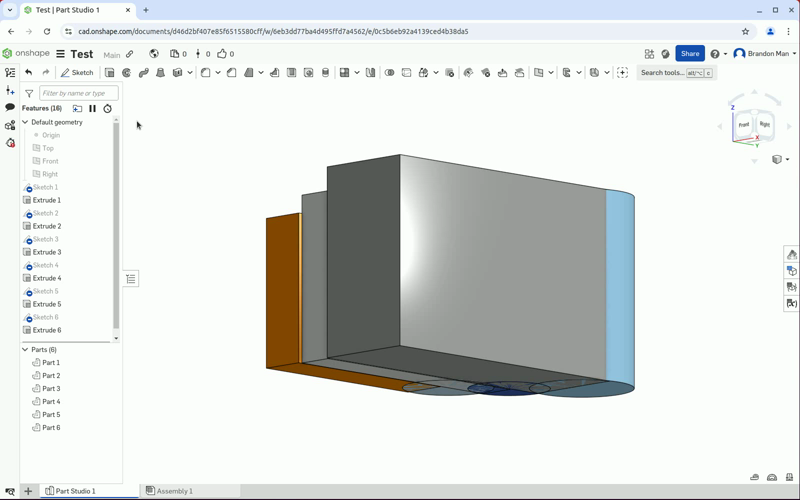
key(down, 3)
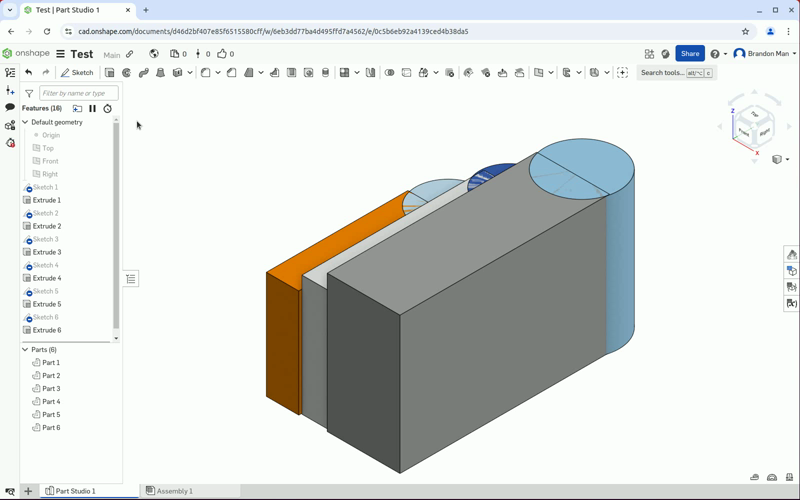
mouse_move(69, 189)
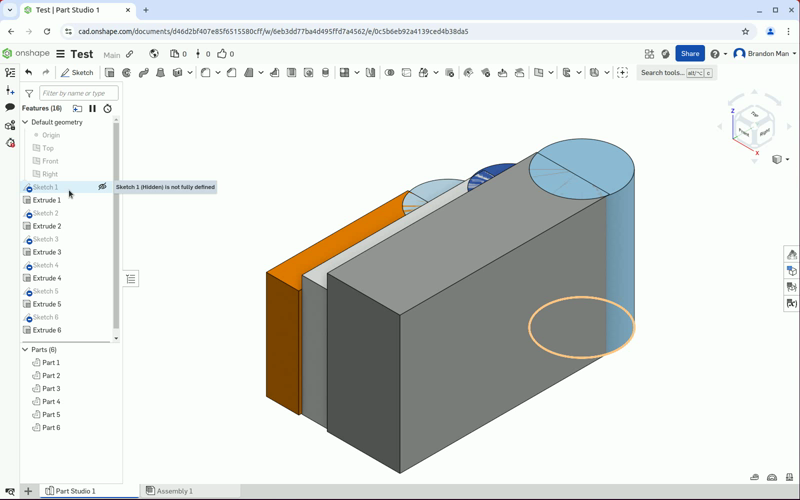
click(69, 189)